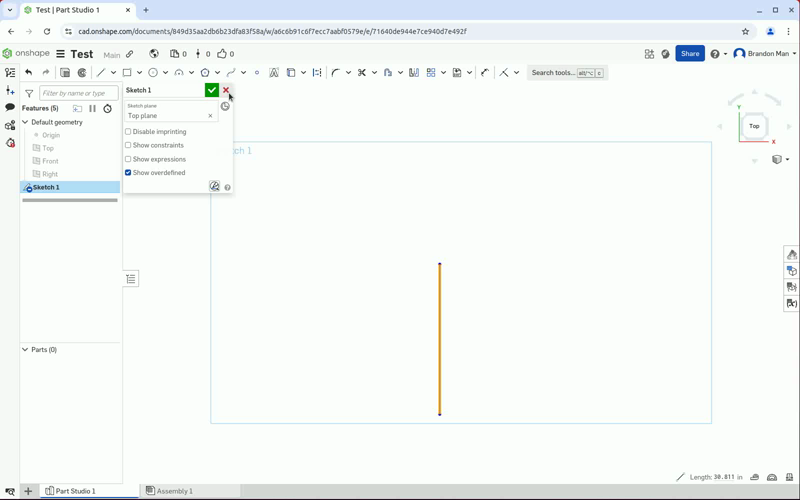
key(shift+h)
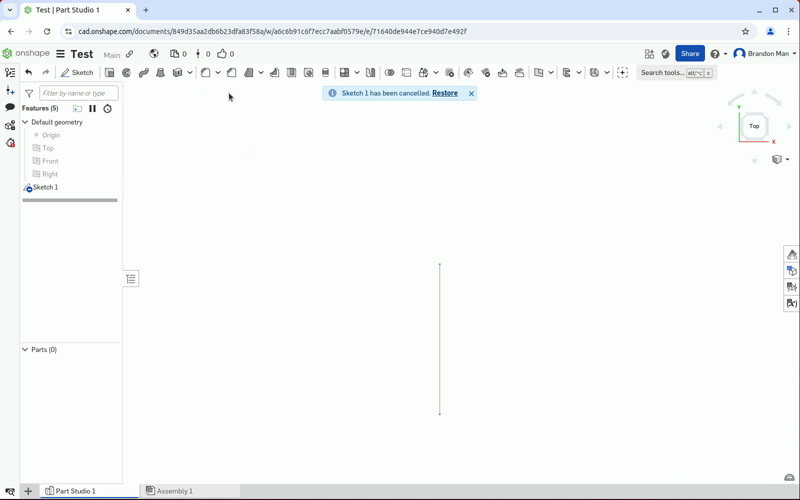
key(shift+s)
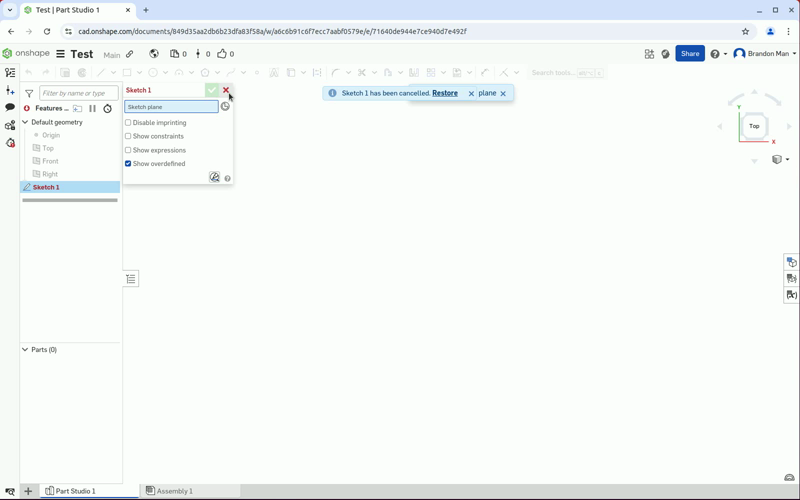
mouse_move(73, 150)
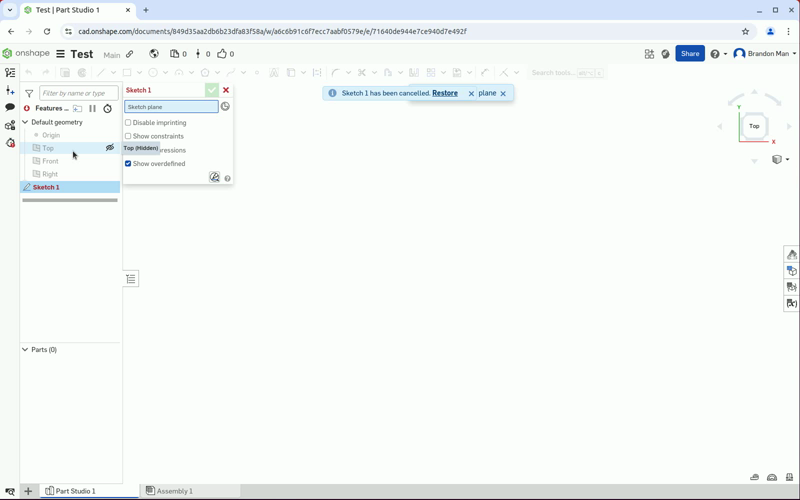
click(73, 150)
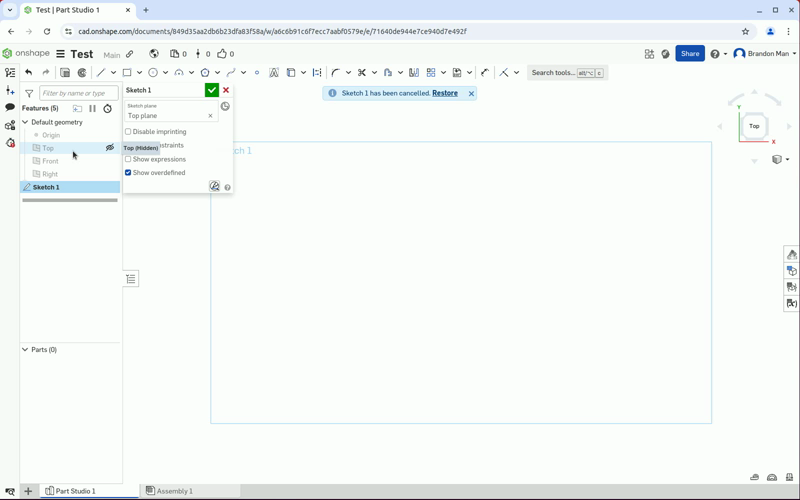
mouse_move(73, 352)
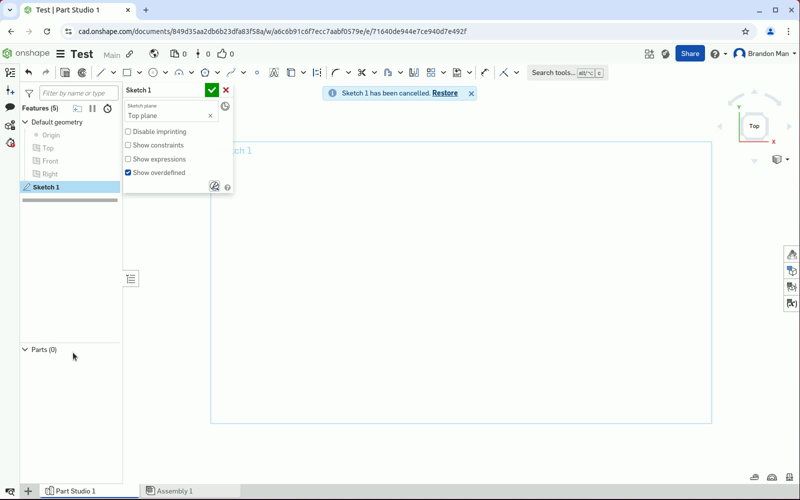
key(y)
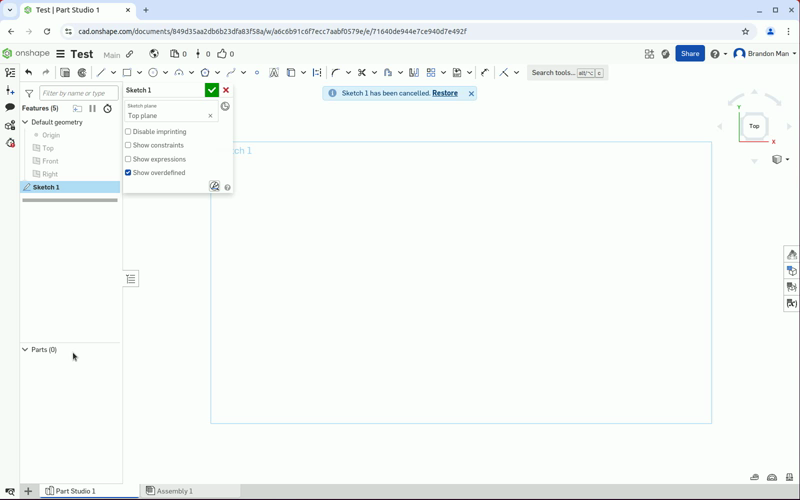
key(l)
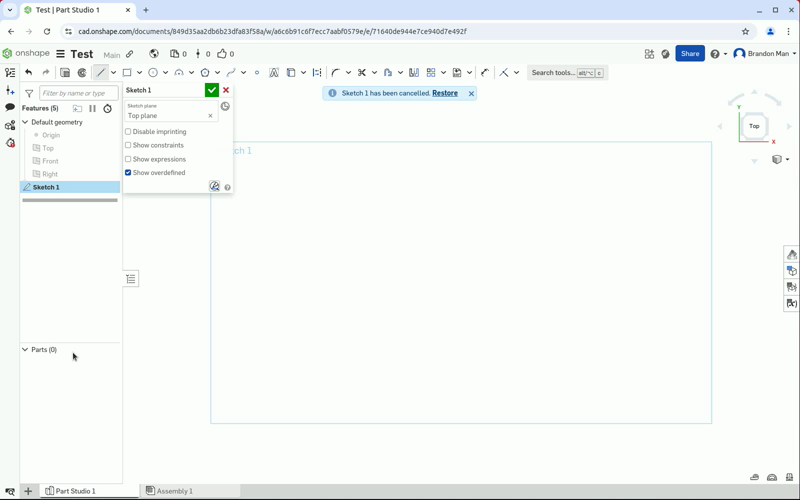
key_down(shift)
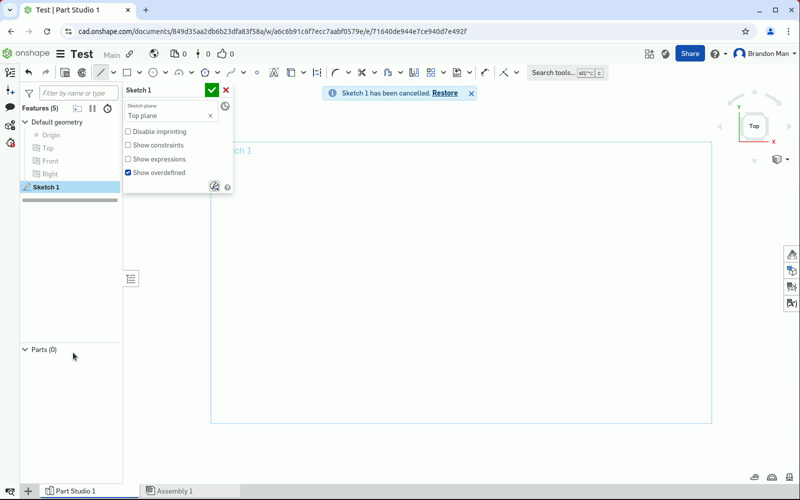
mouse_move(404, 205)
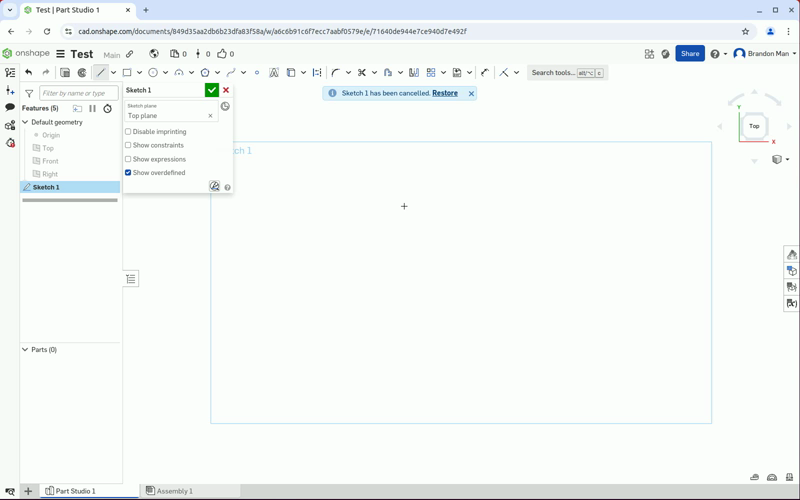
click(404, 205)
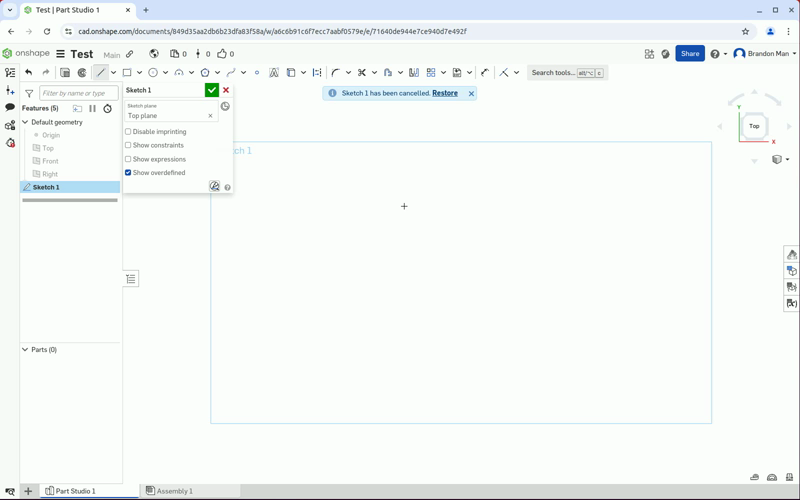
key_up(shift)
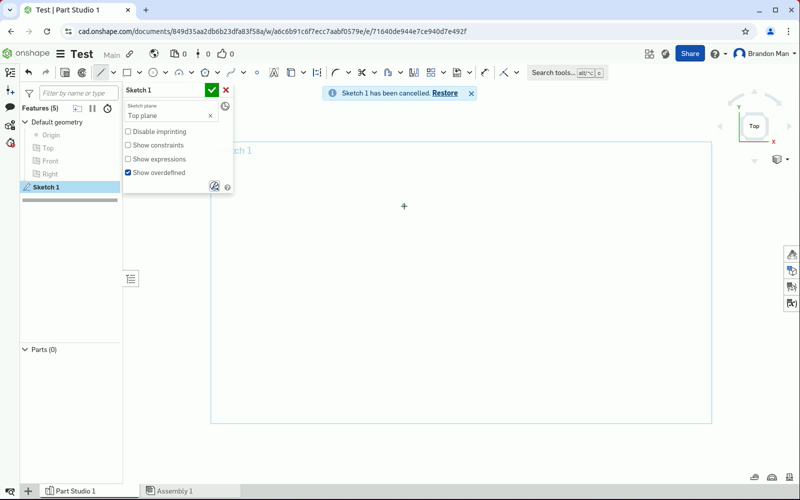
key_down(shift)
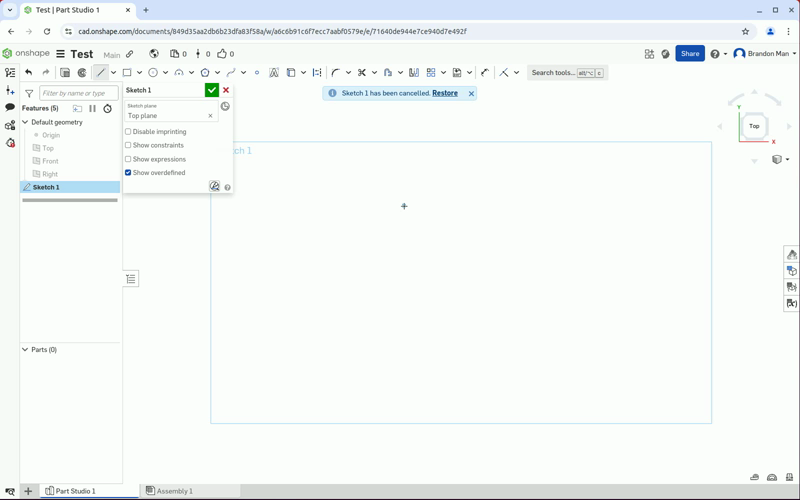
mouse_move(417, 283)
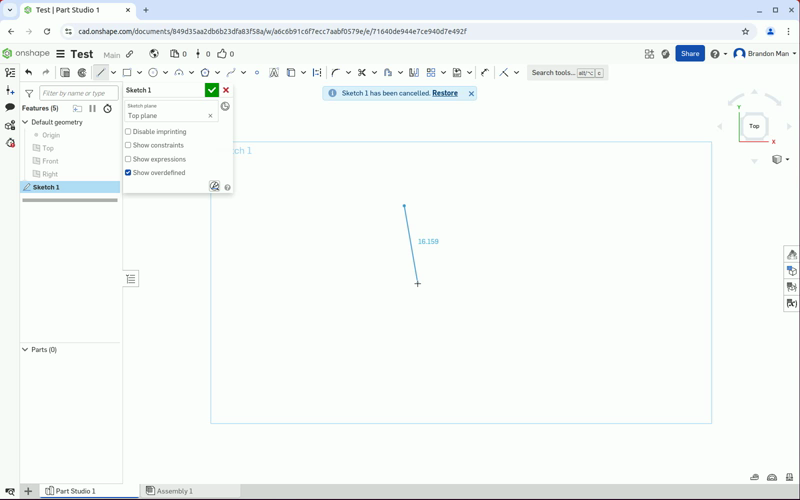
click(417, 283)
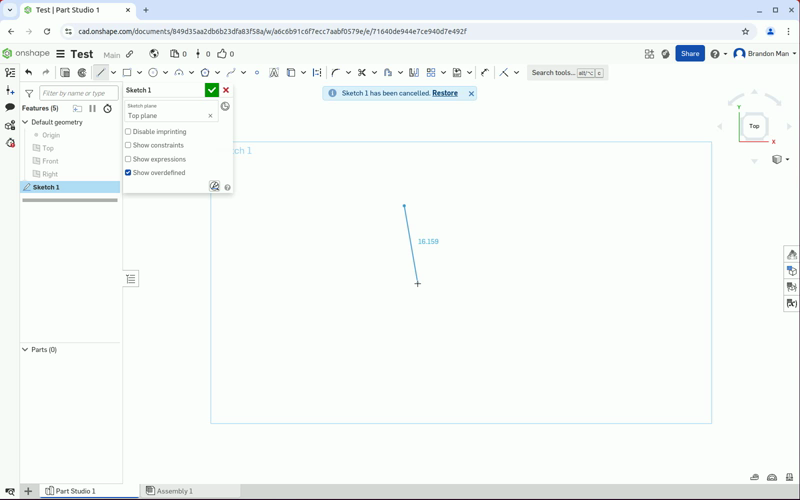
key_up(shift)
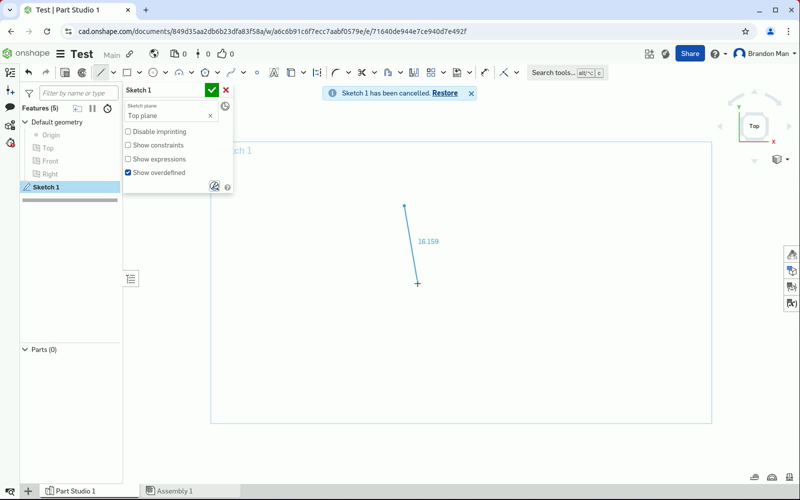
key_down(shift)
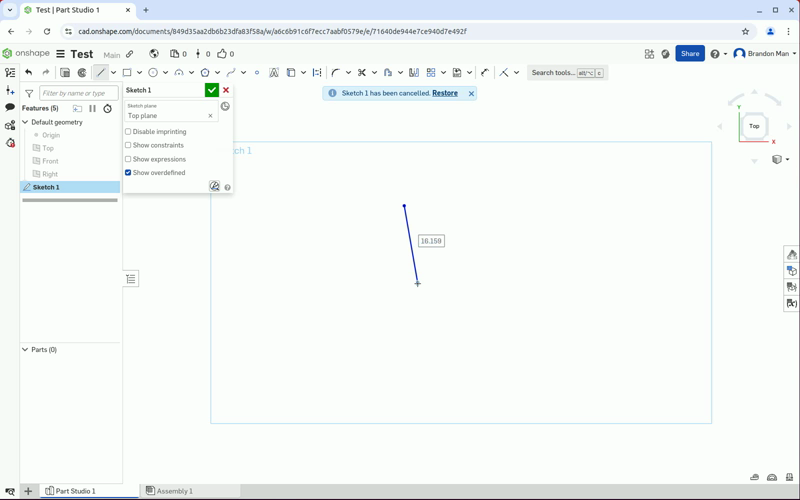
mouse_move(447, 283)
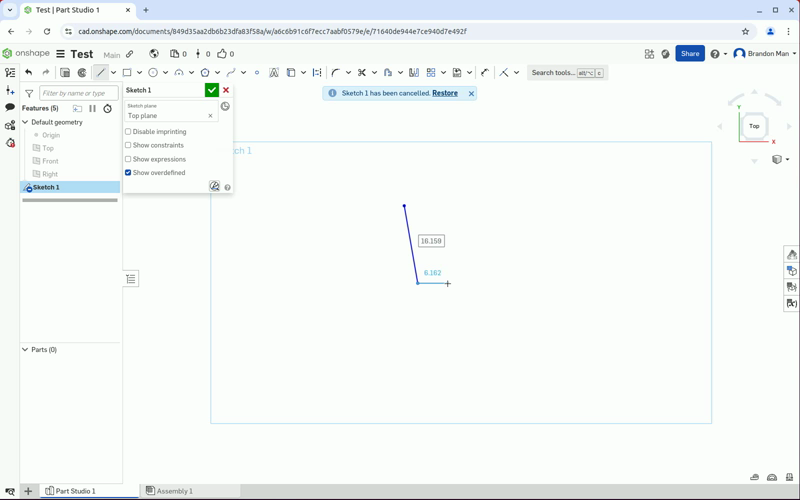
mouse_move(461, 283)
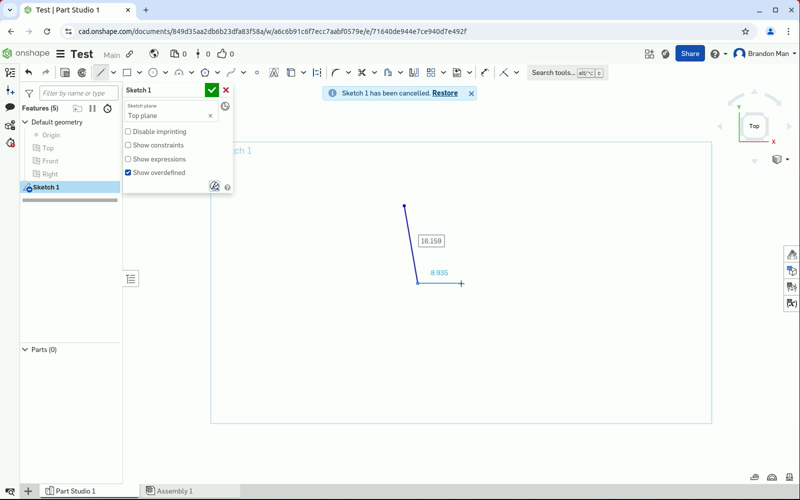
click(461, 283)
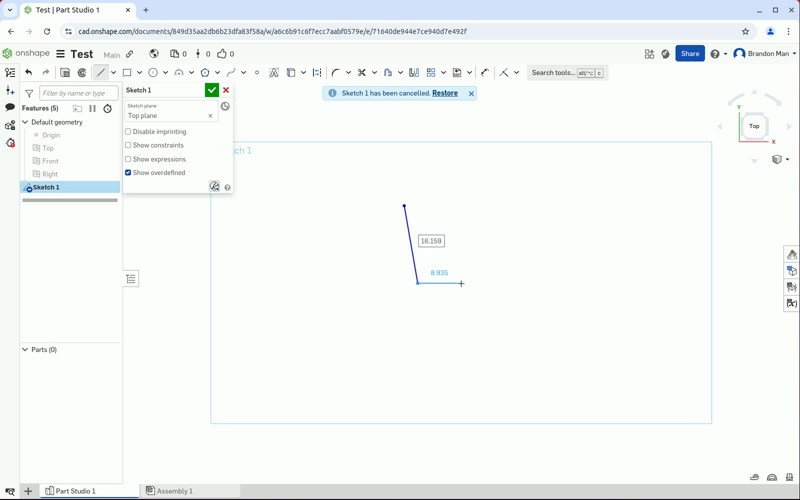
key_up(shift)
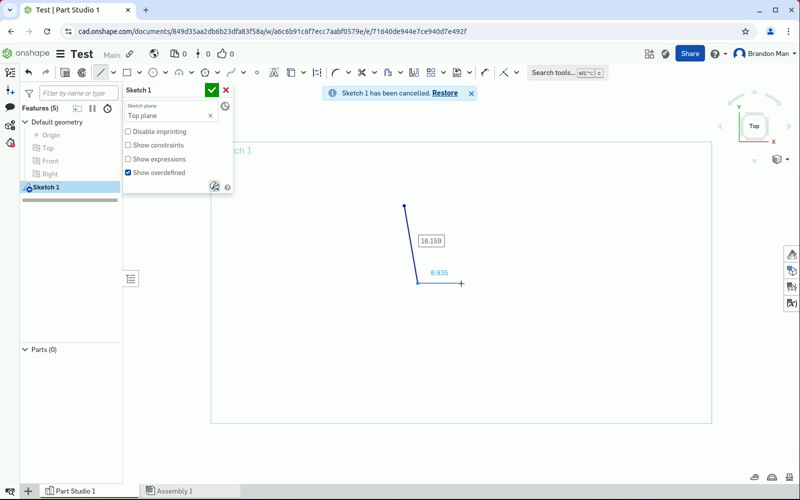
key_down(shift)
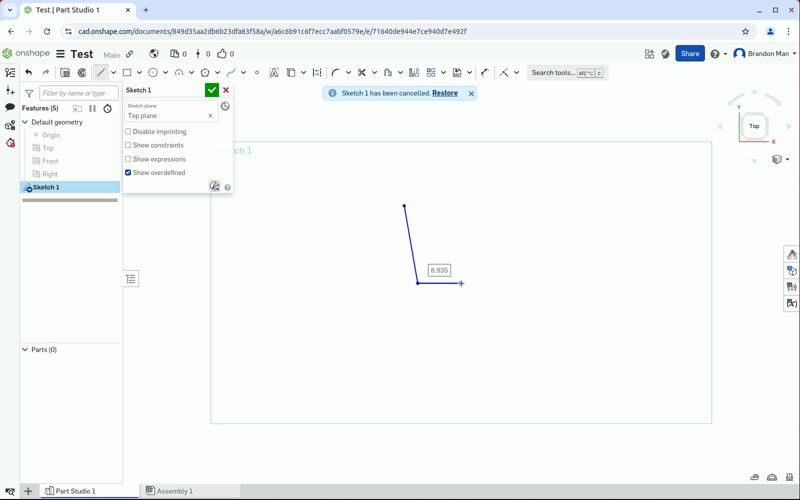
mouse_move(461, 205)
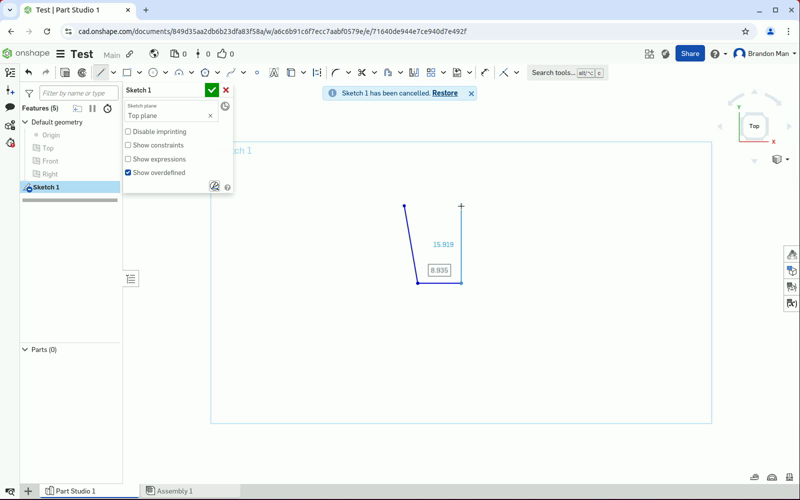
click(461, 205)
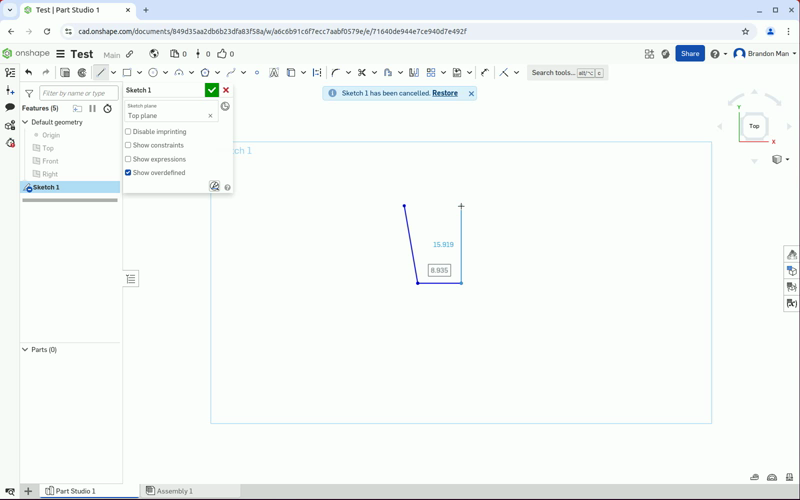
key_up(shift)
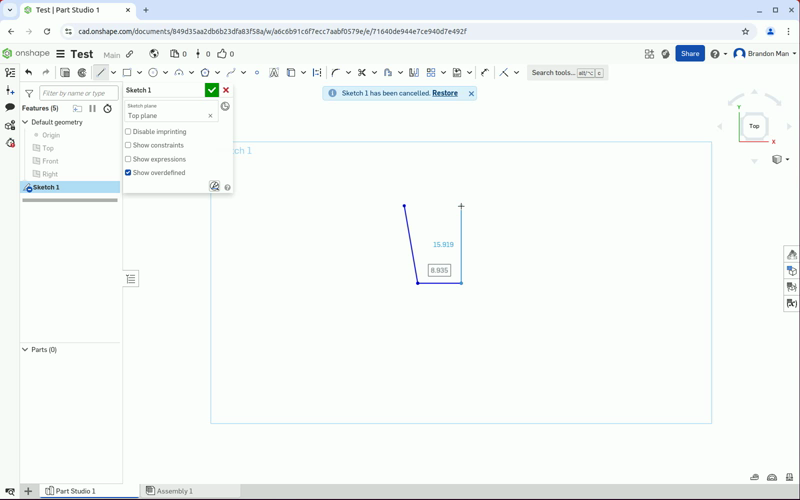
mouse_move(491, 205)
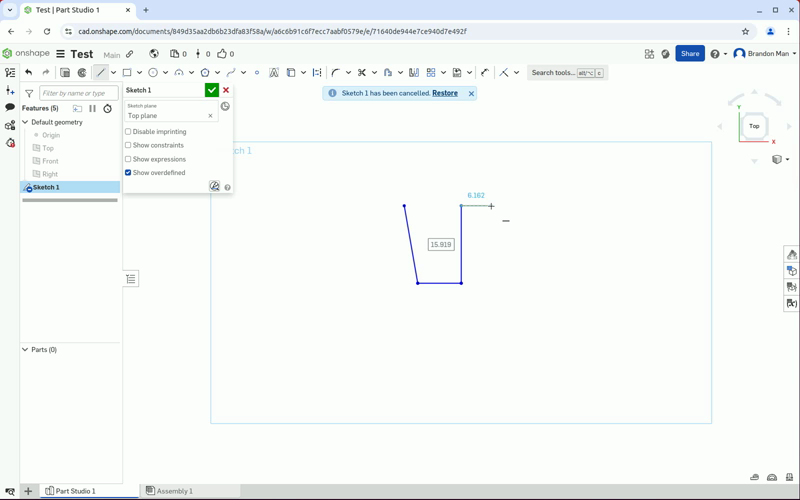
key_down(shift)
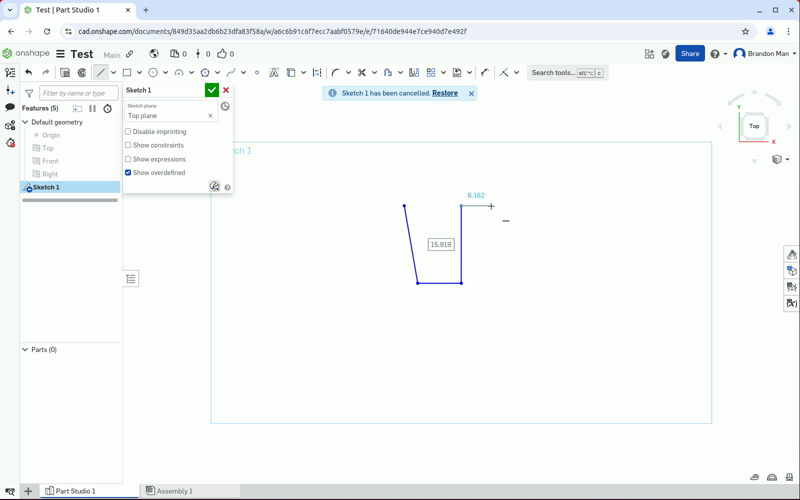
mouse_move(404, 205)
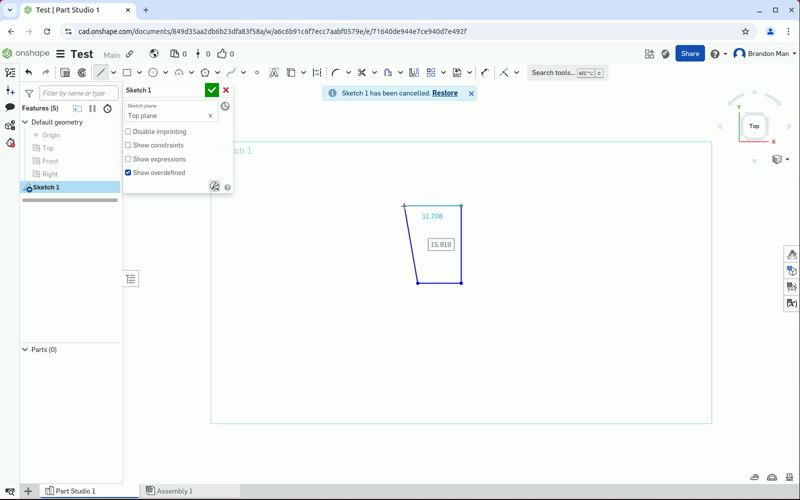
key_up(shift)
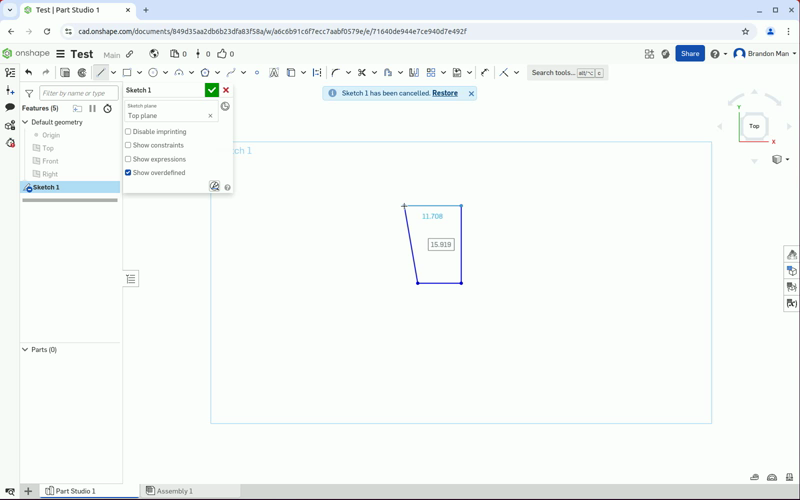
click(404, 205)
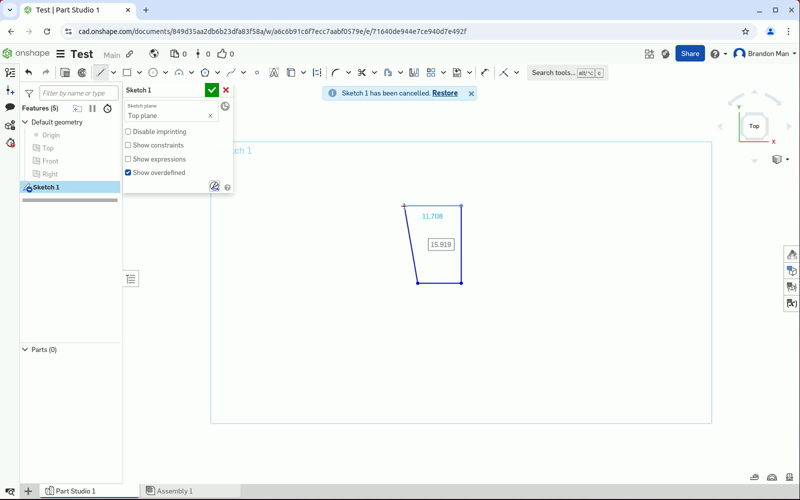
key(esc)
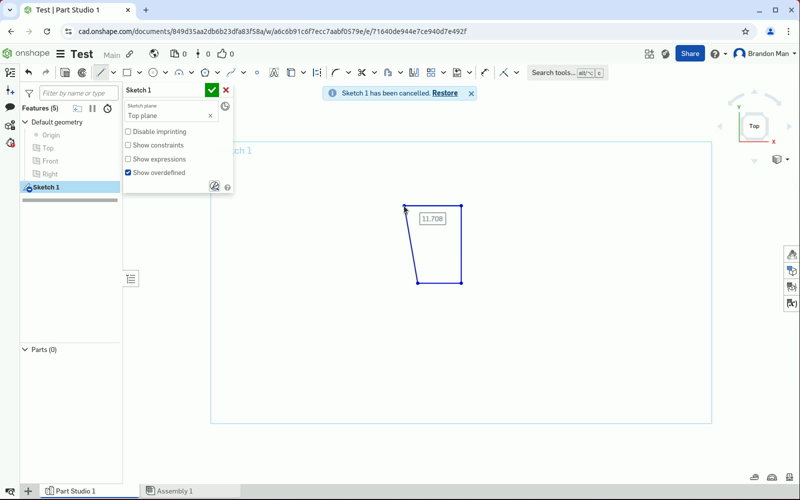
mouse_move(457, 256)
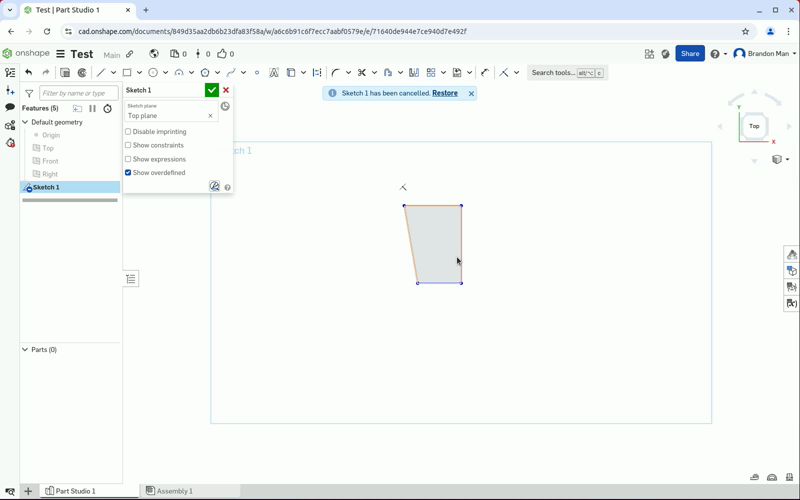
click(457, 256)
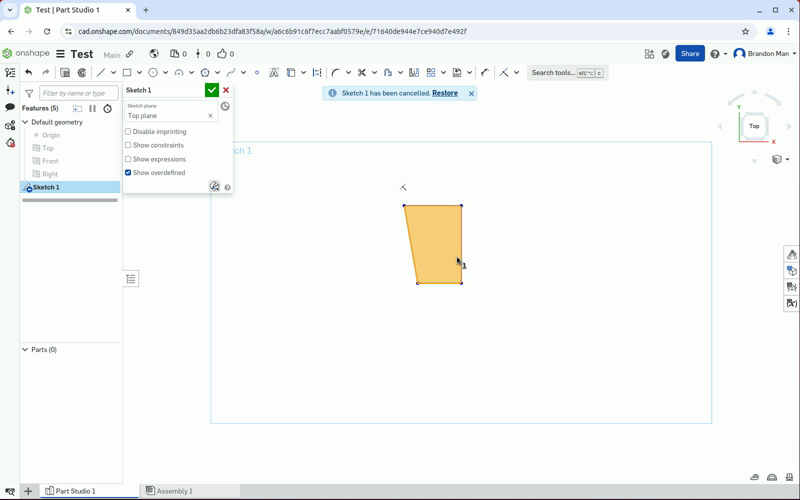
mouse_move(73, 352)
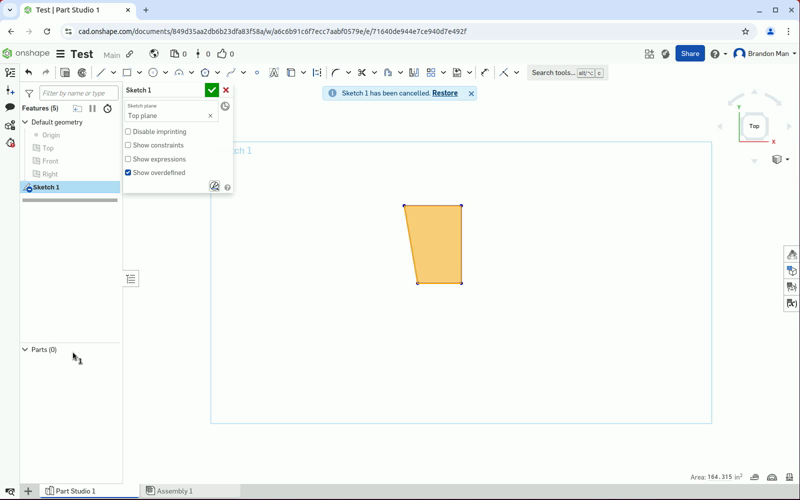
key(shift+y)
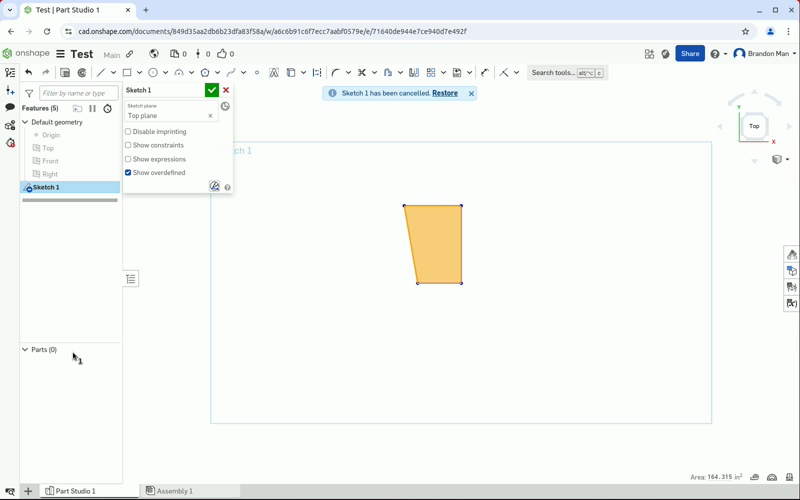
key(shift+e)
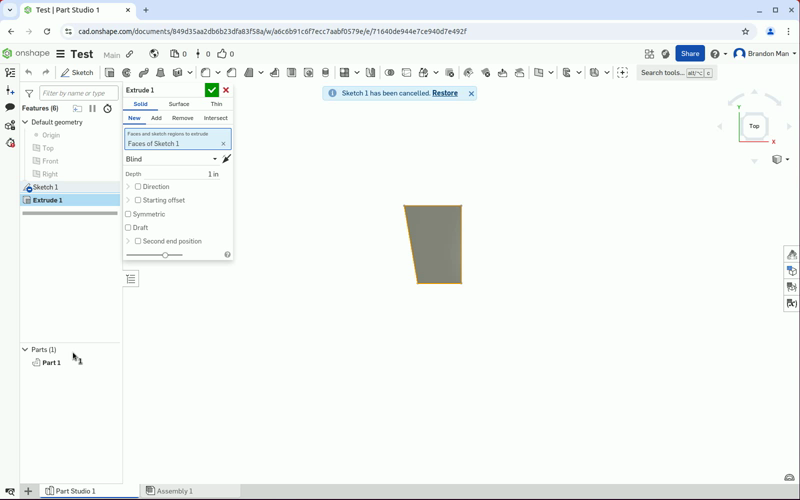
mouse_move(143, 106)
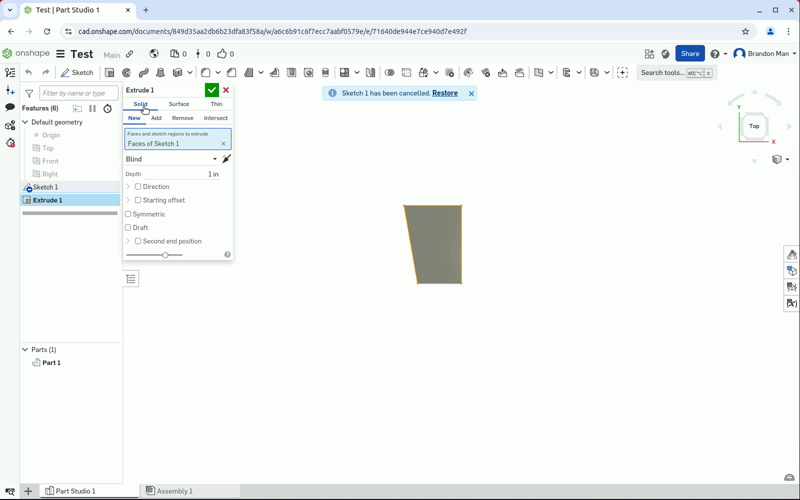
click(143, 106)
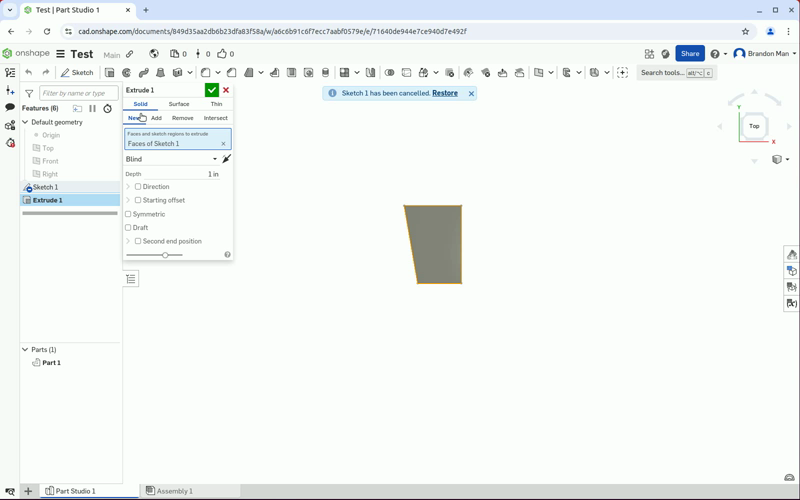
mouse_move(137, 120)
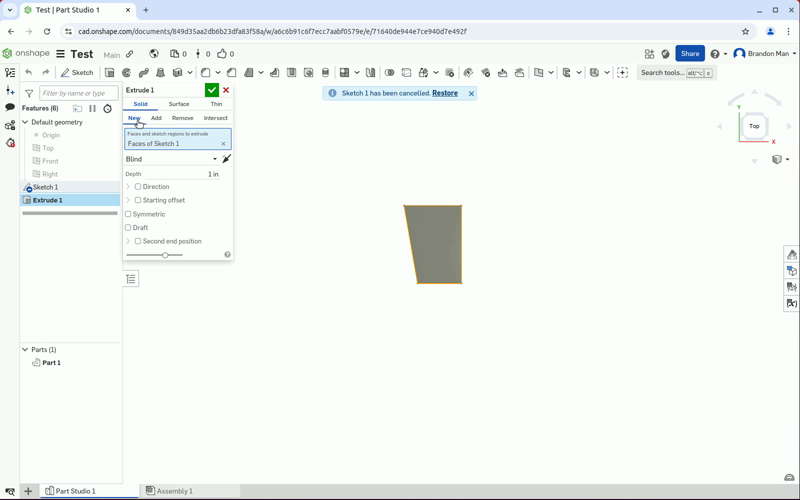
click(137, 120)
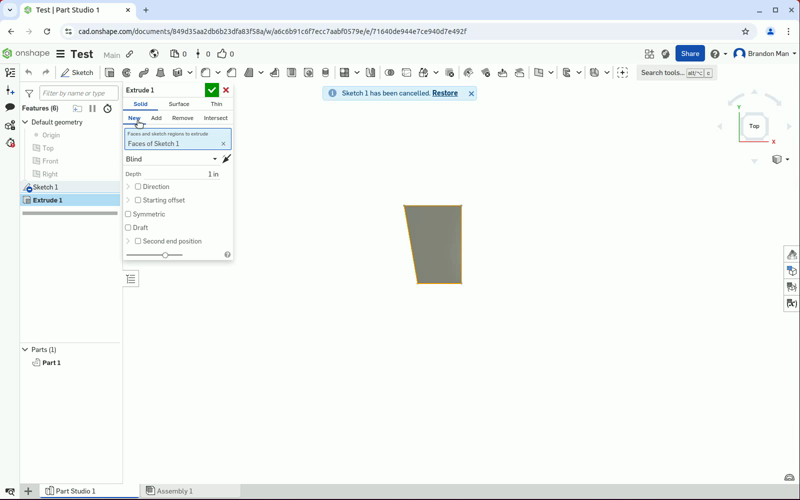
key(tab, 4)
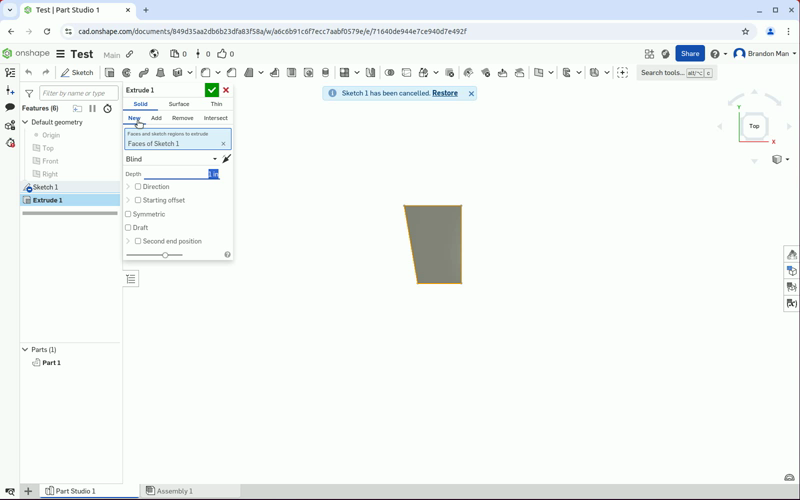
text(23.108)
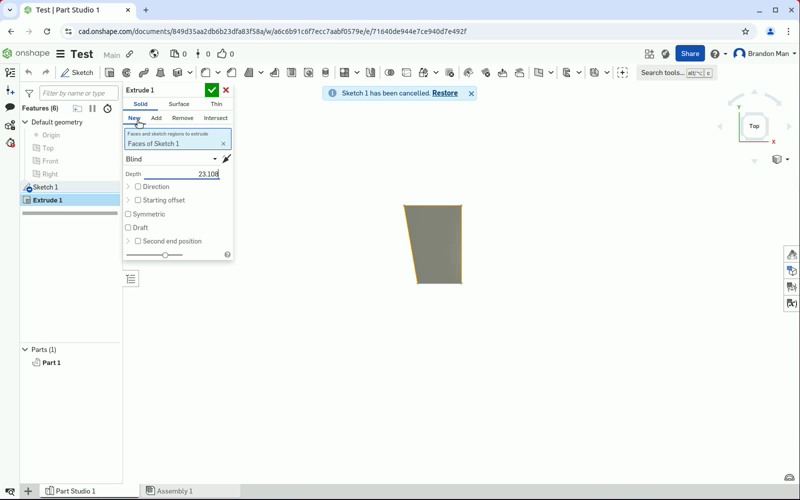
key(enter)
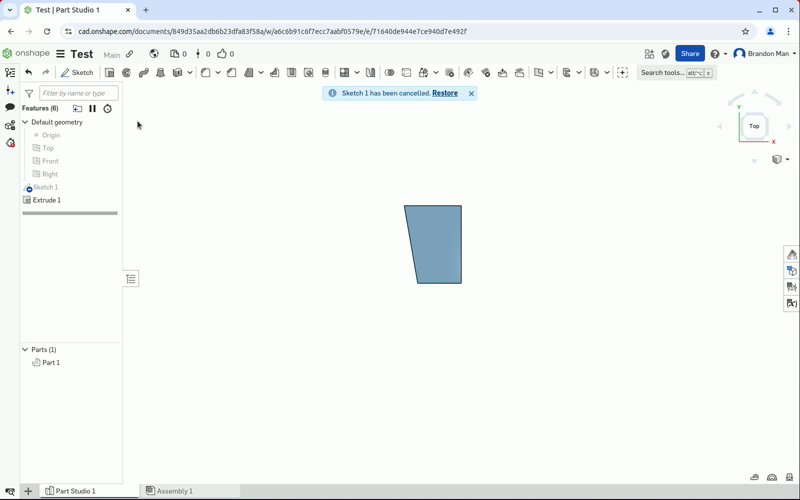
key(shift+h)
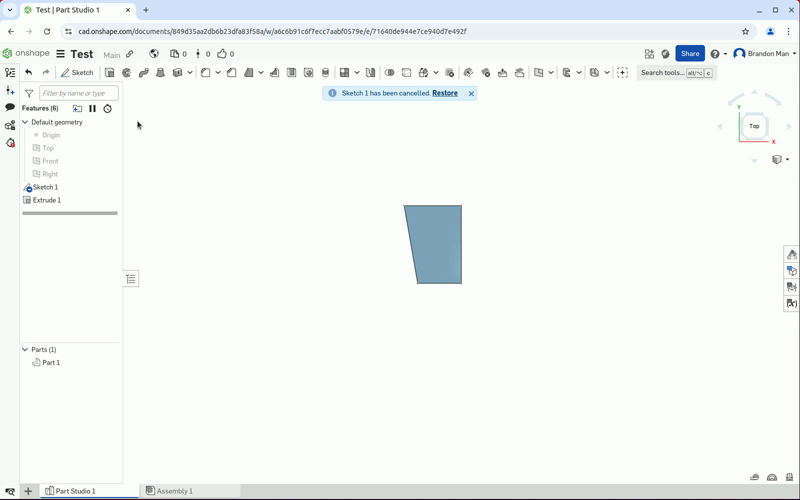
key(shift+h)
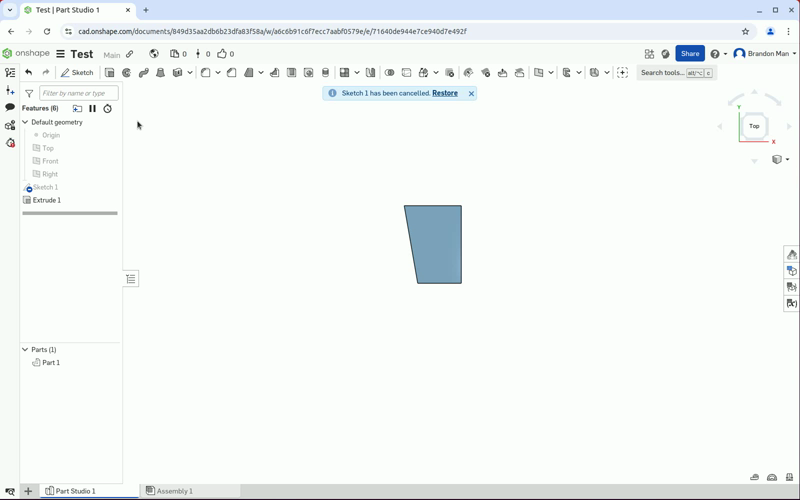
mouse_move(73, 189)
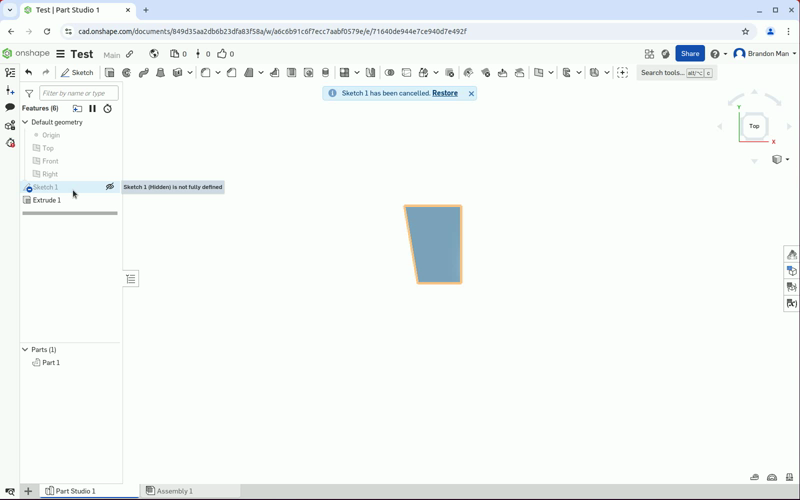
click(73, 189)
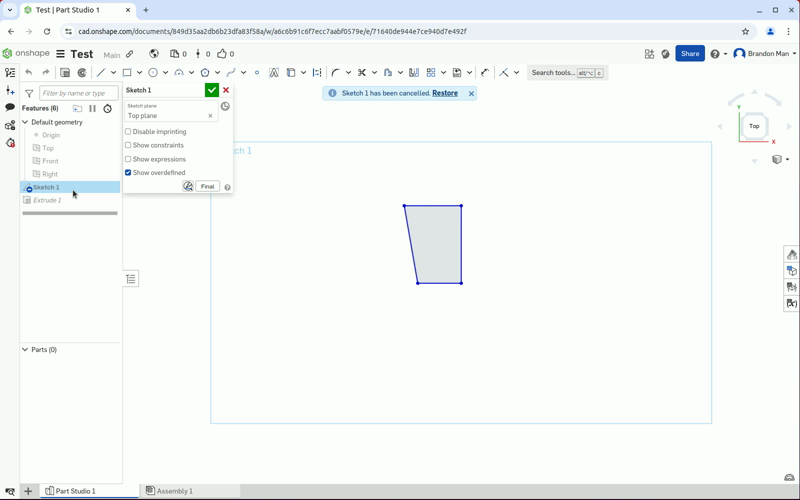
mouse_move(229, 92)
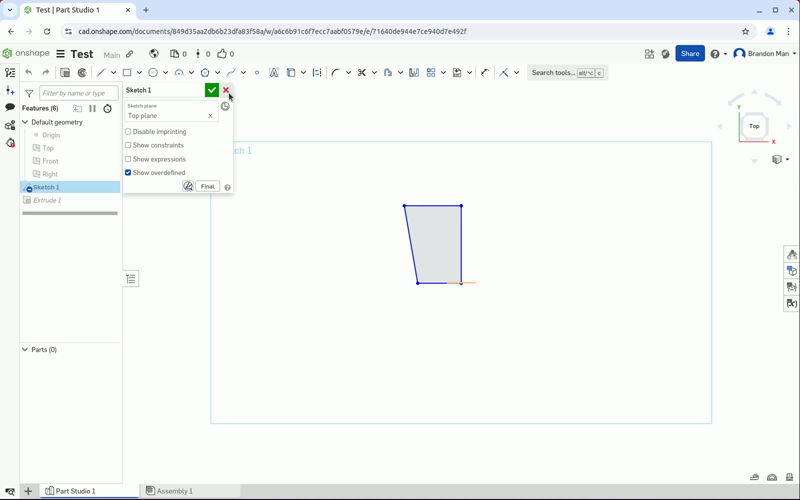
click(229, 92)
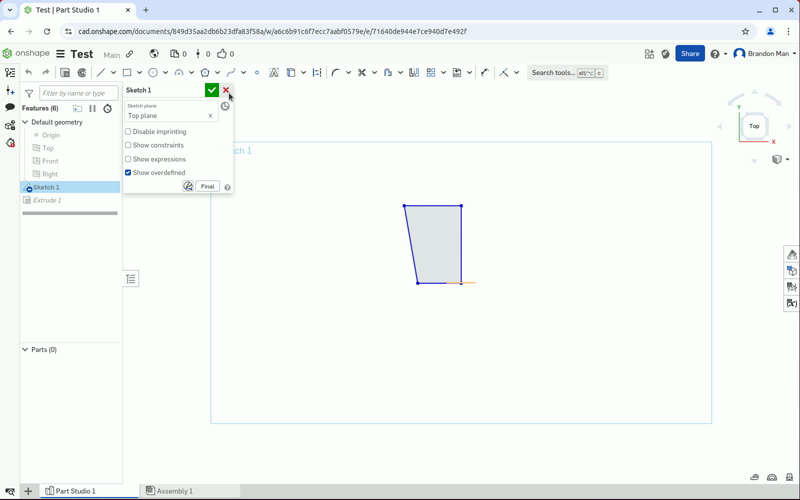
key(shift+s)
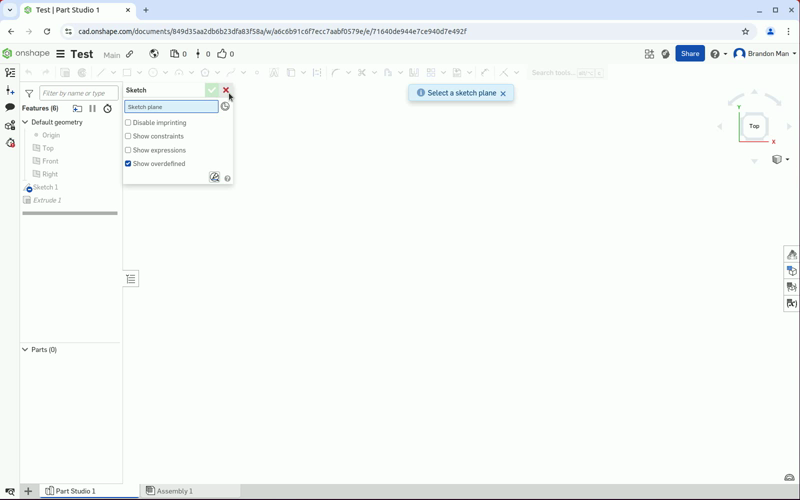
mouse_move(73, 150)
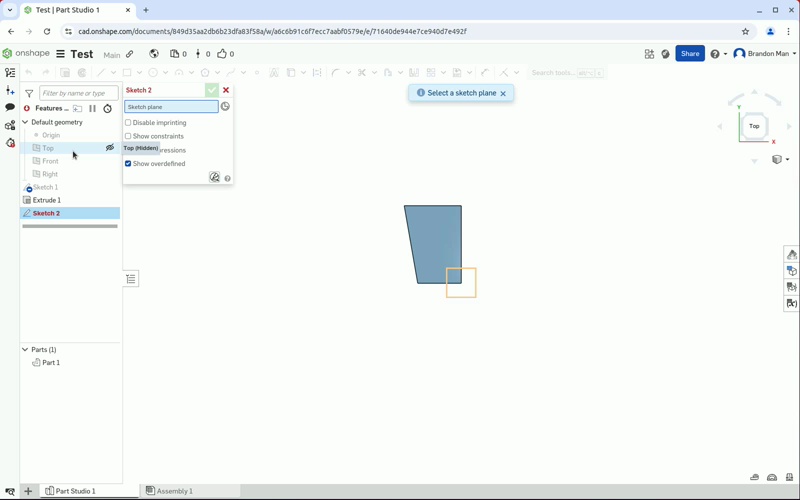
click(73, 150)
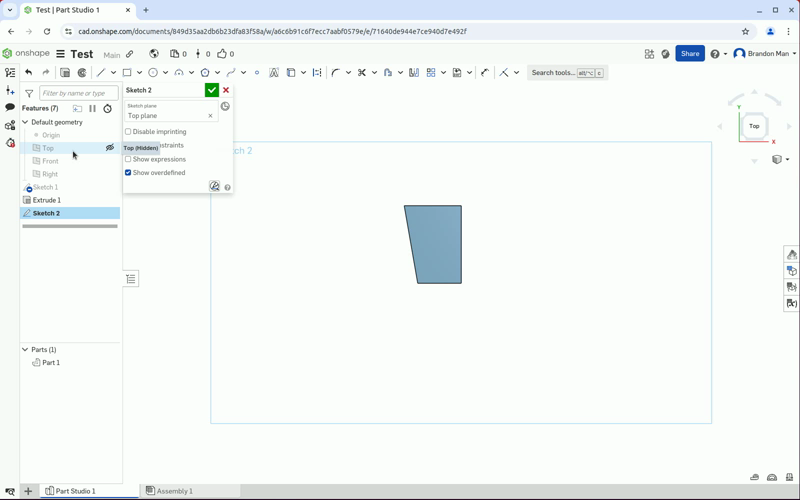
mouse_move(73, 352)
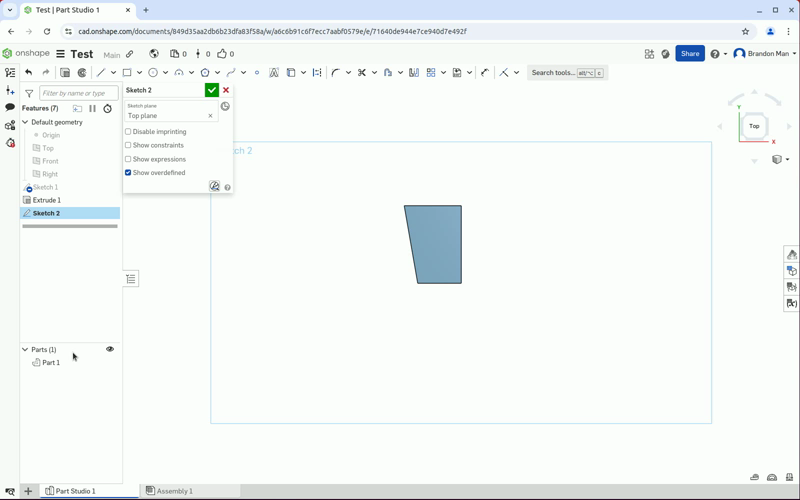
key(y)
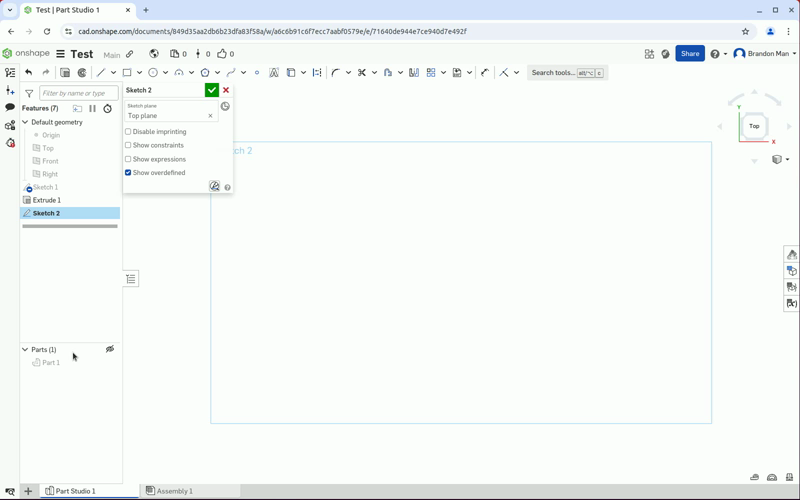
key(l)
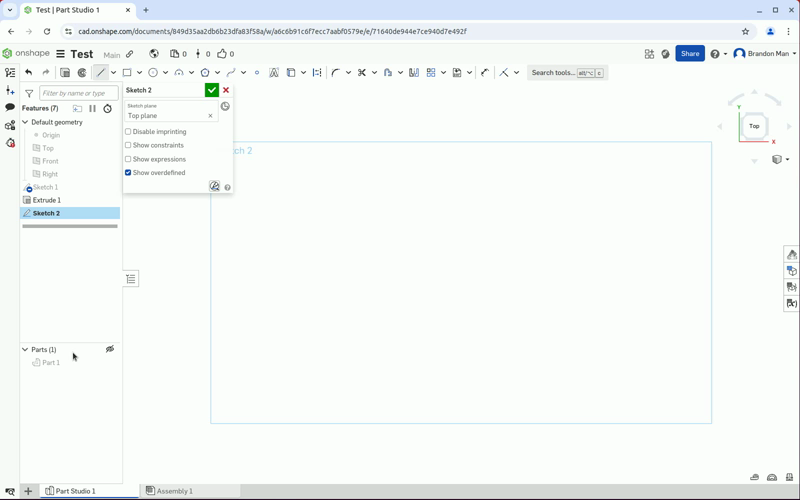
key_down(shift)
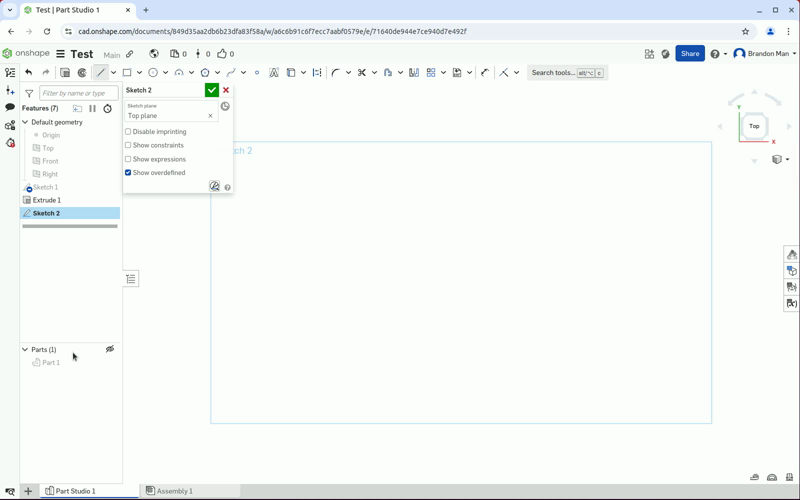
mouse_move(460, 282)
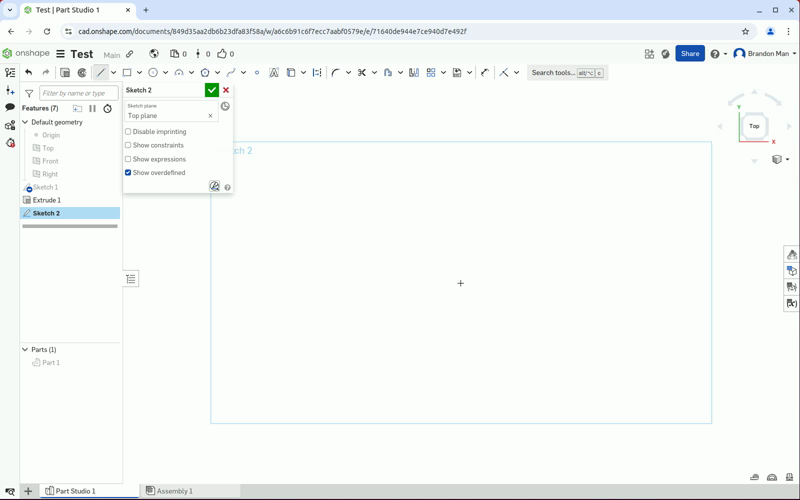
click(460, 282)
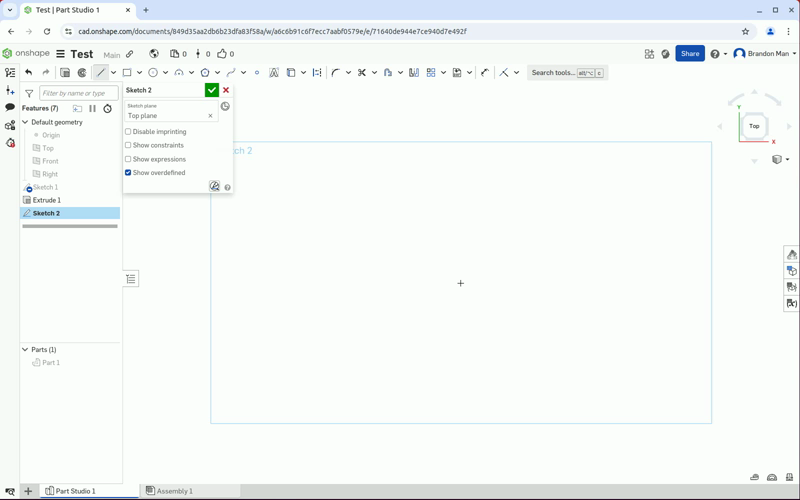
key_up(shift)
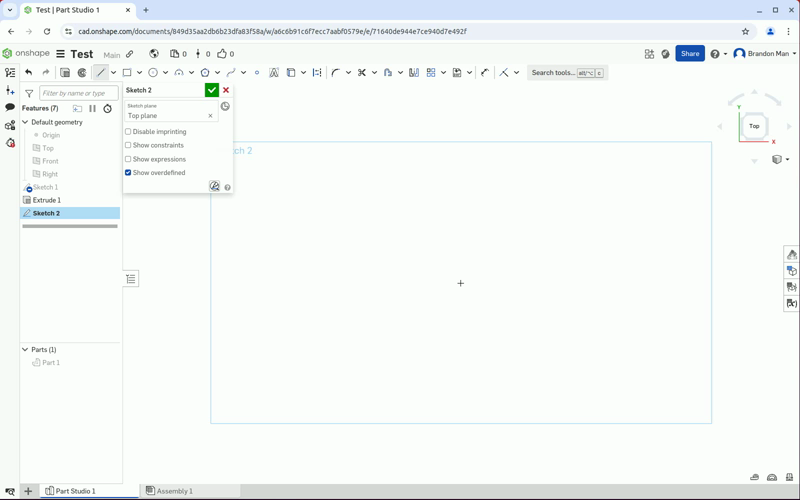
key_down(shift)
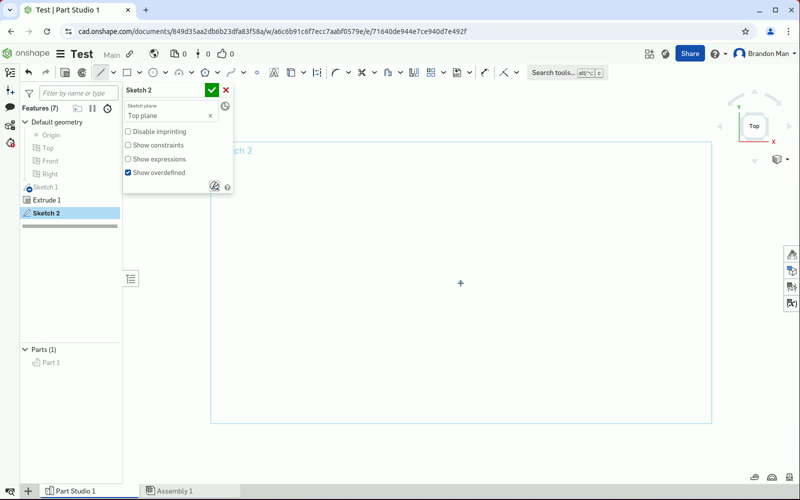
mouse_move(490, 282)
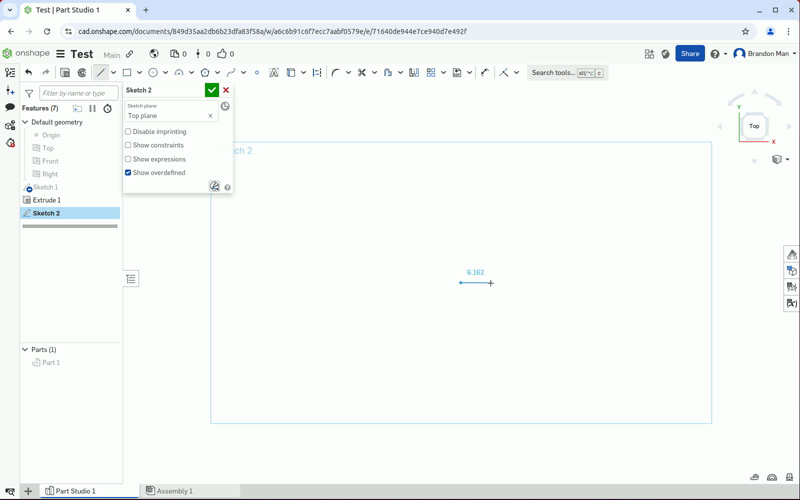
mouse_move(504, 282)
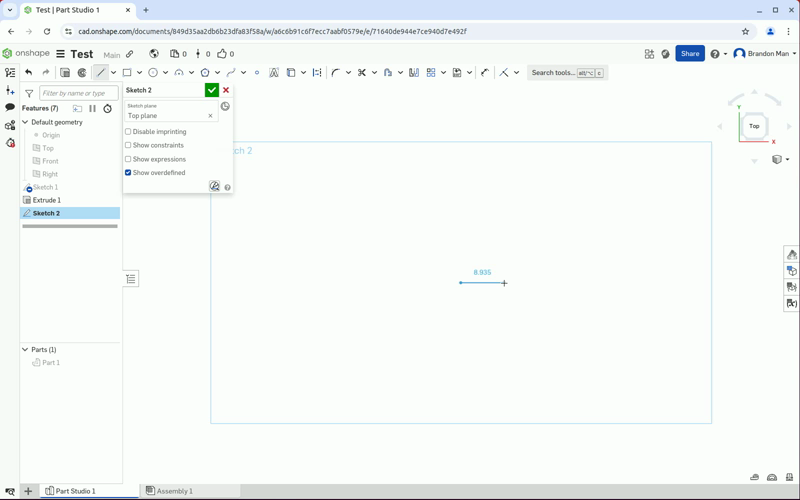
click(504, 282)
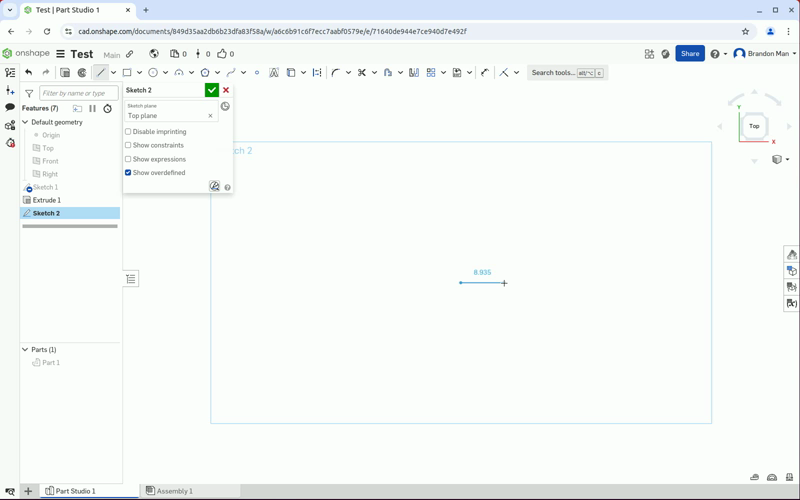
key_up(shift)
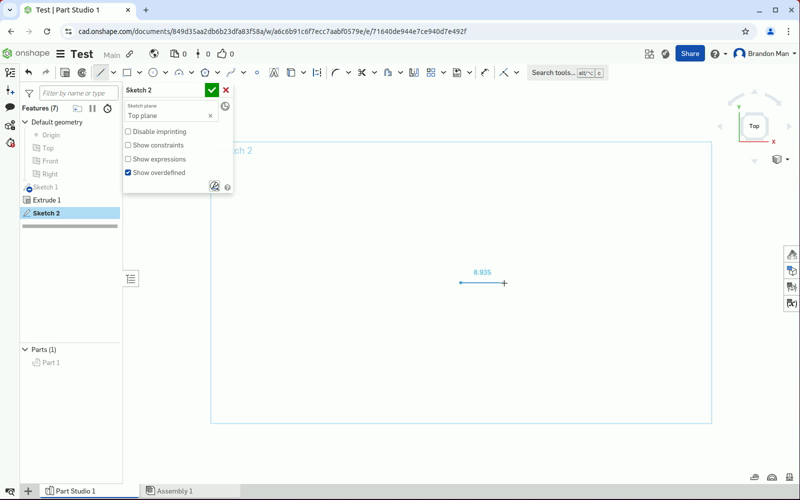
key_down(shift)
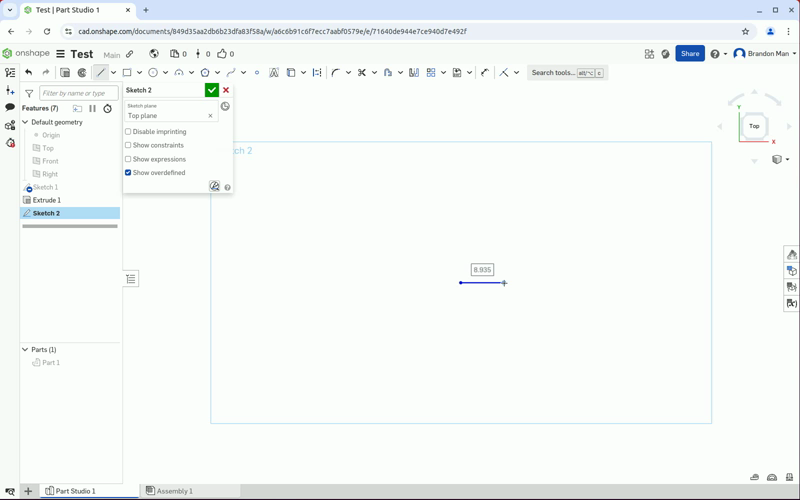
mouse_move(517, 205)
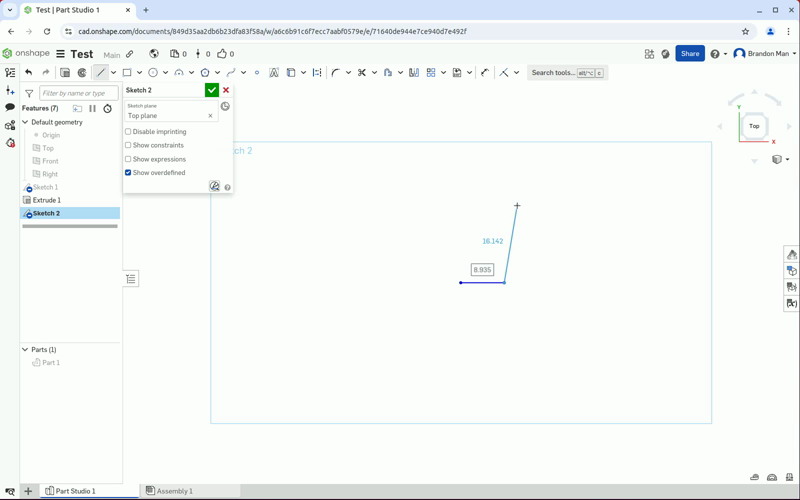
click(517, 205)
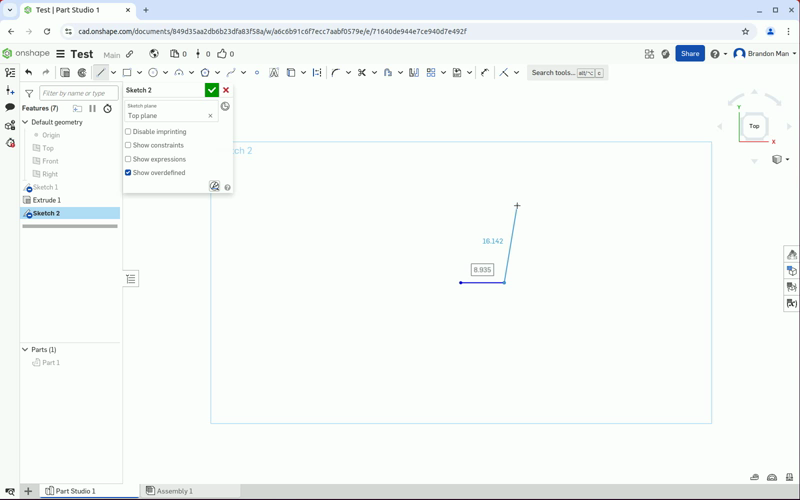
key_up(shift)
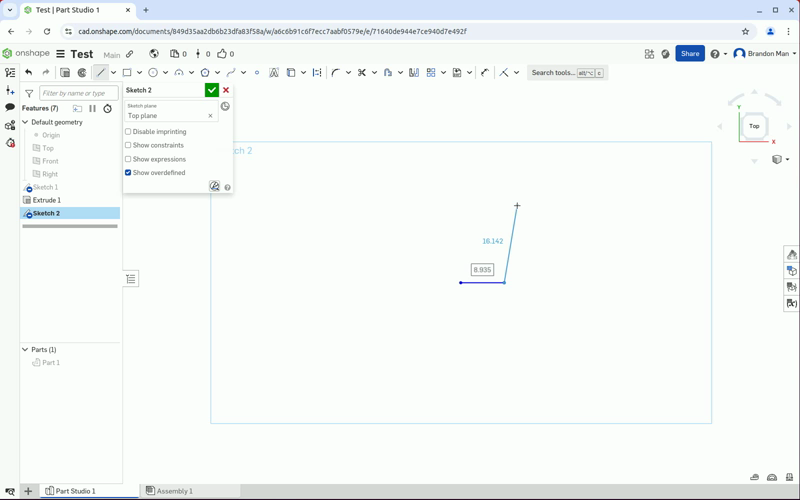
key_down(shift)
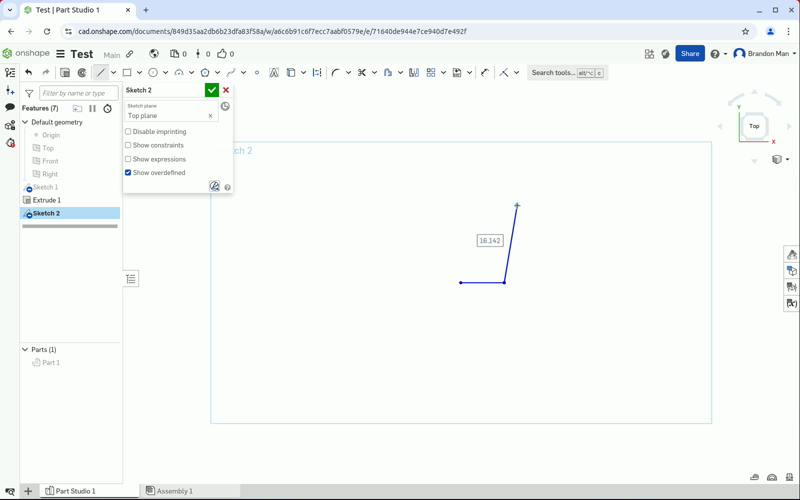
mouse_move(547, 205)
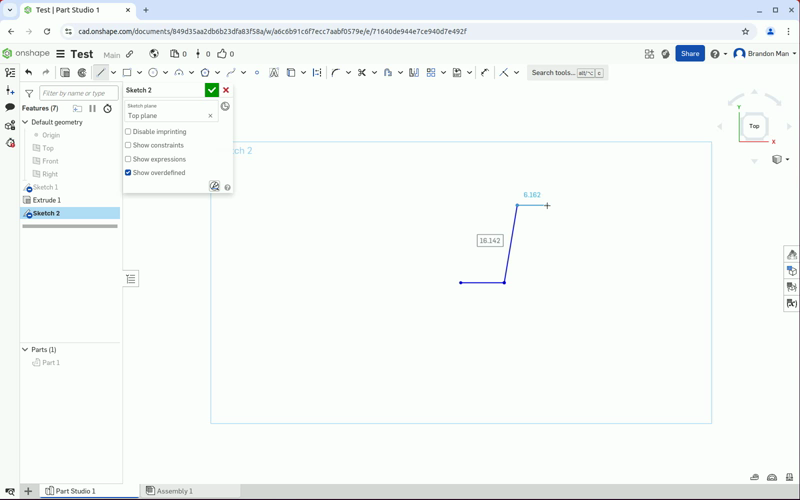
mouse_move(460, 205)
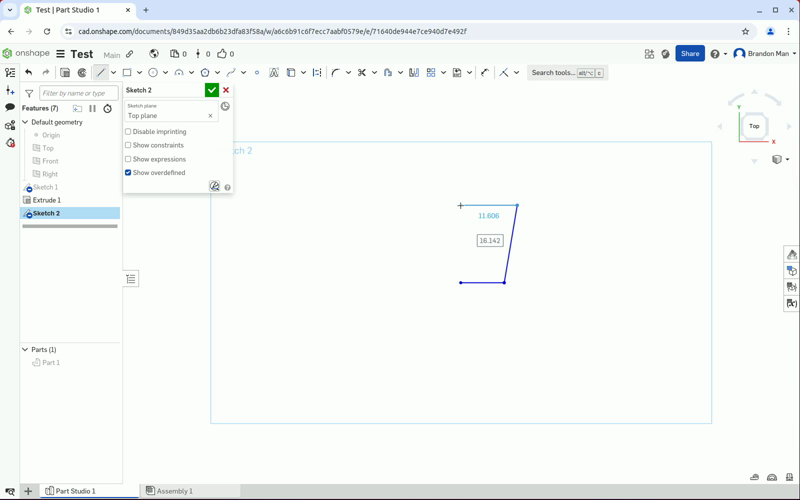
click(460, 205)
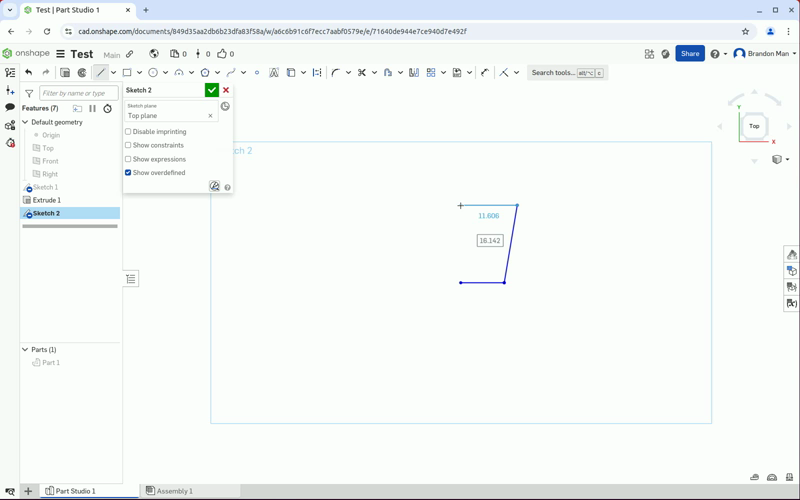
key_up(shift)
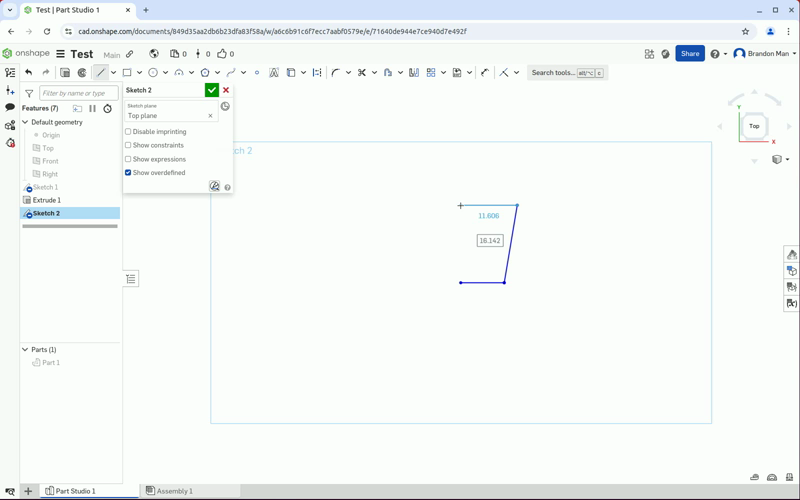
key_down(shift)
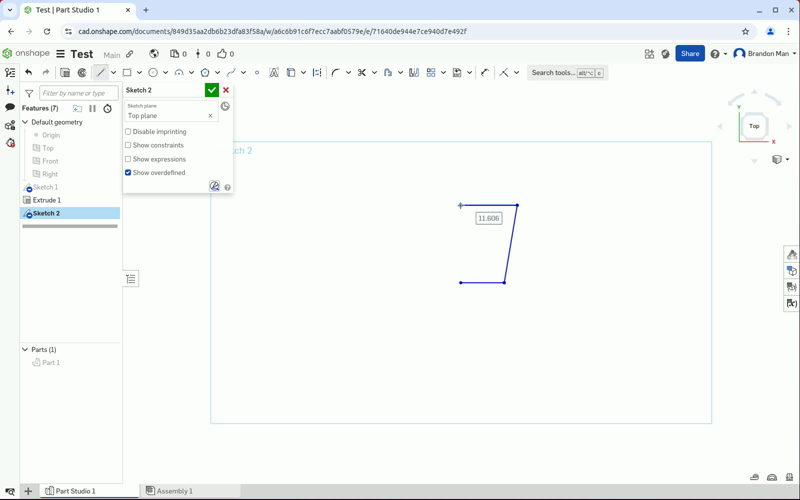
mouse_move(460, 282)
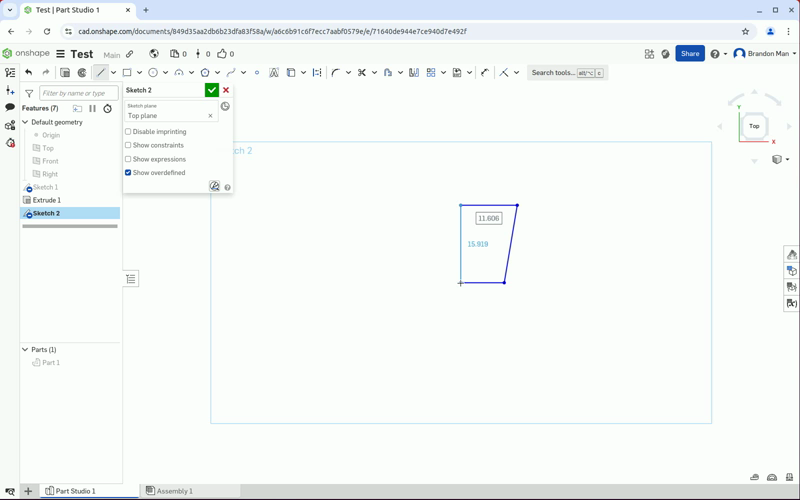
key_up(shift)
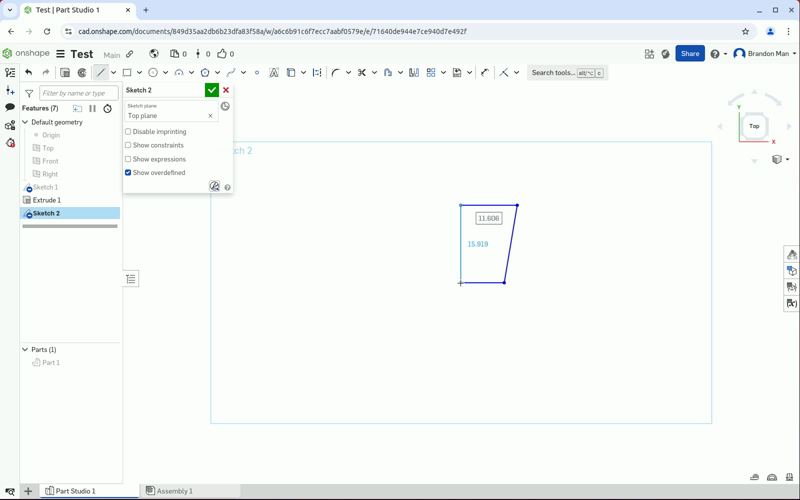
click(460, 282)
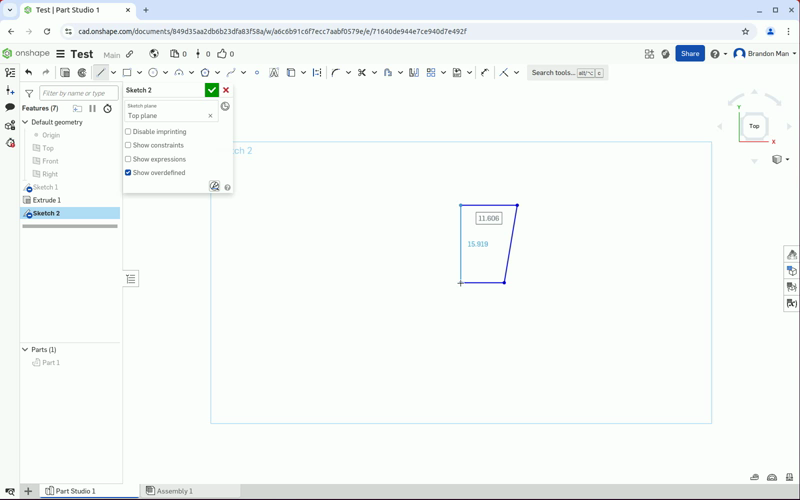
key(esc)
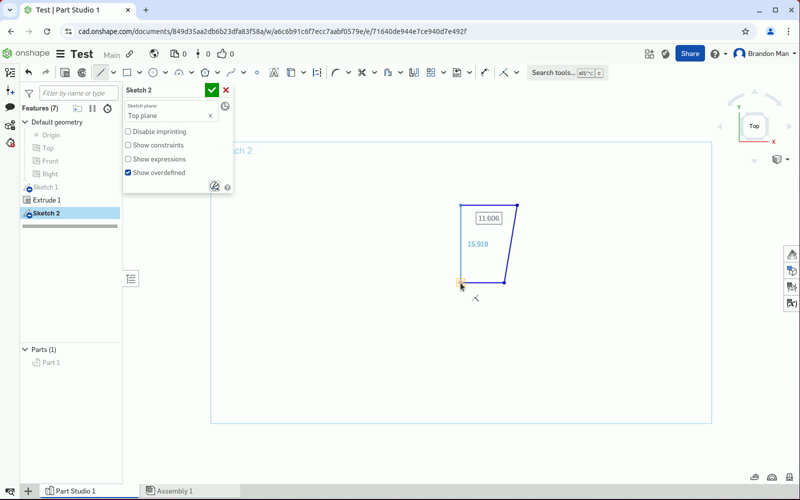
mouse_move(489, 254)
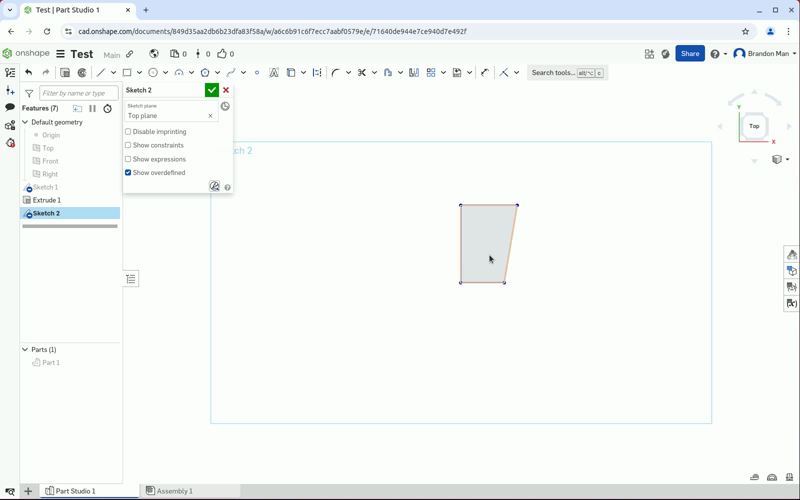
click(489, 254)
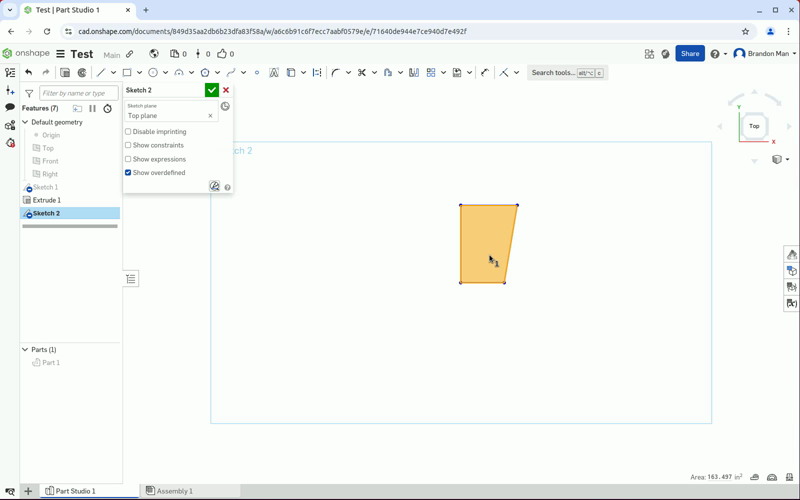
mouse_move(73, 352)
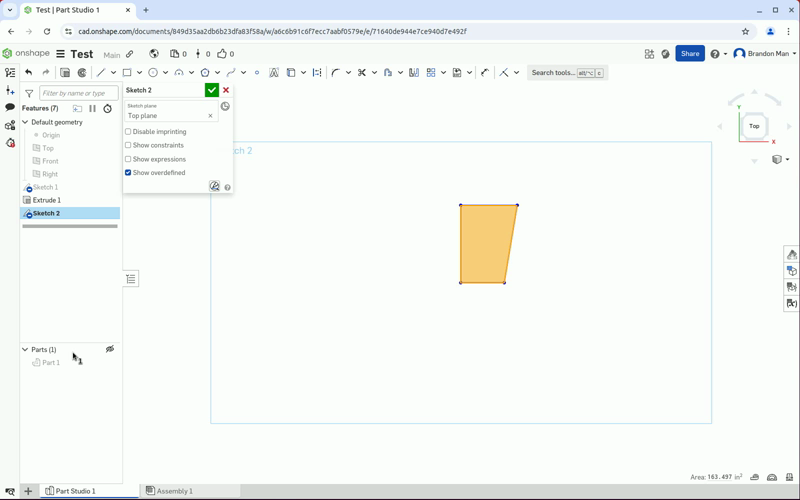
key(shift+y)
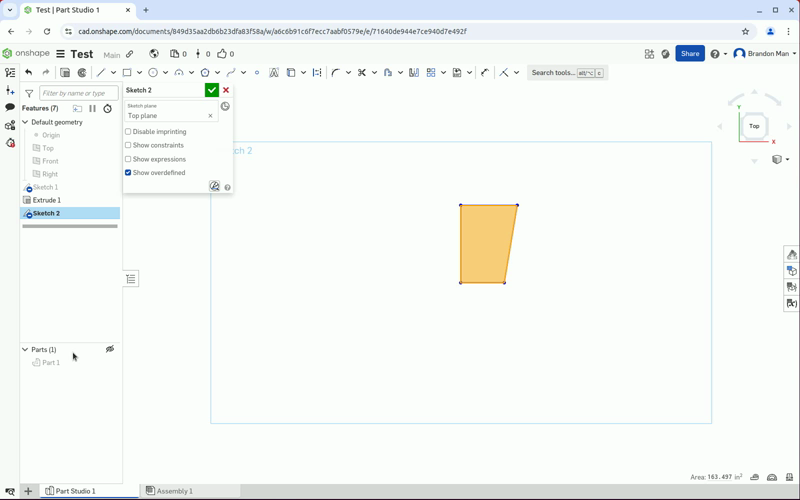
key(shift+e)
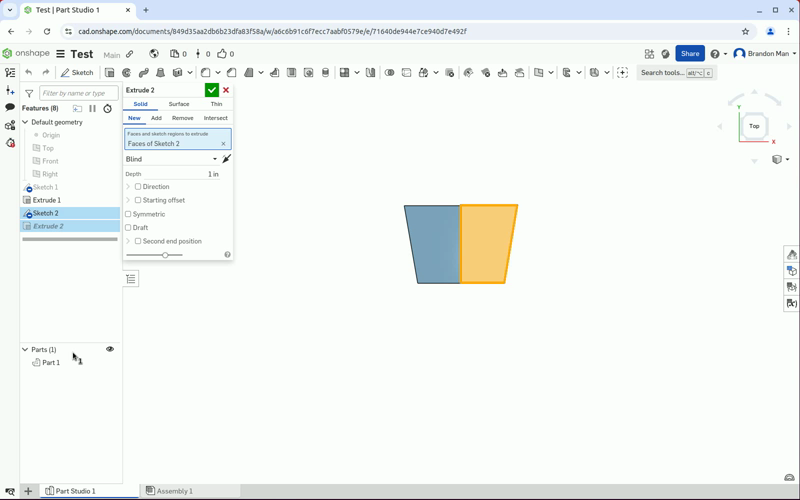
mouse_move(143, 106)
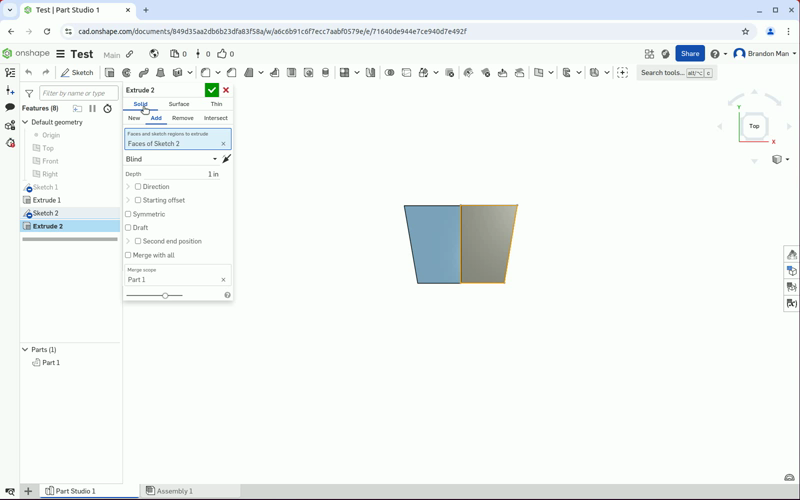
click(143, 106)
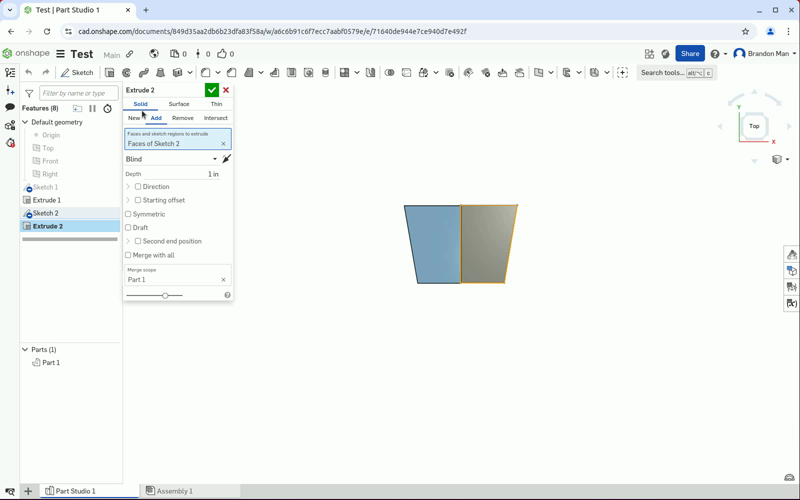
mouse_move(137, 120)
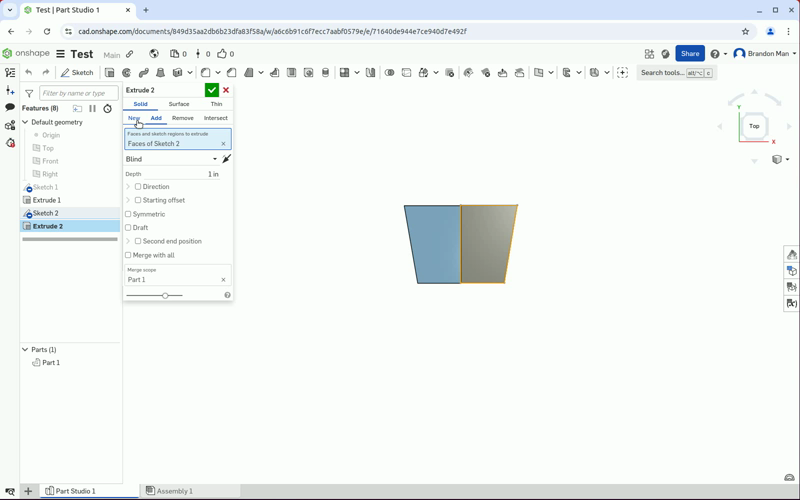
click(137, 120)
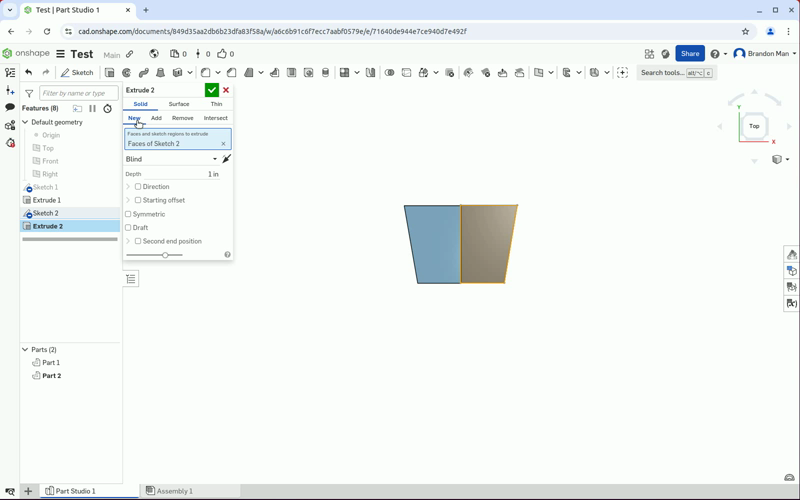
key(tab, 4)
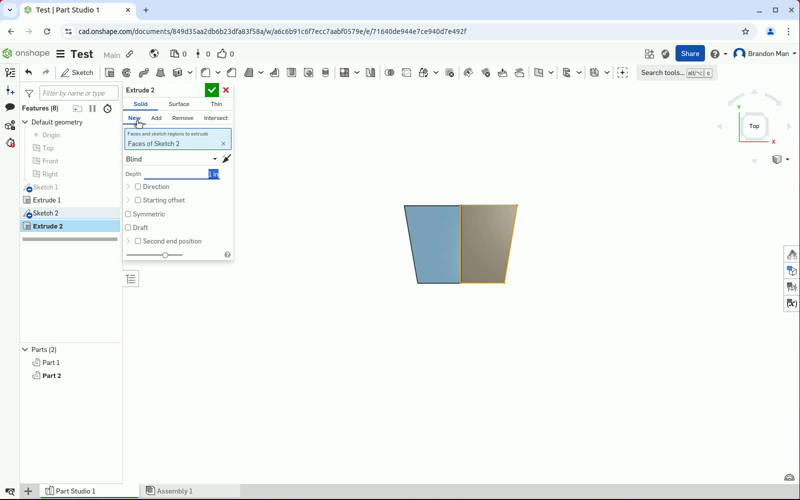
text(23.108)
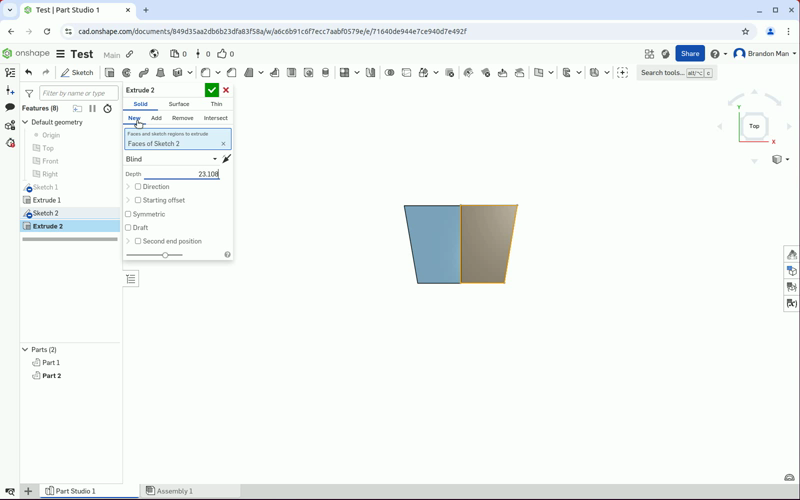
key(enter)
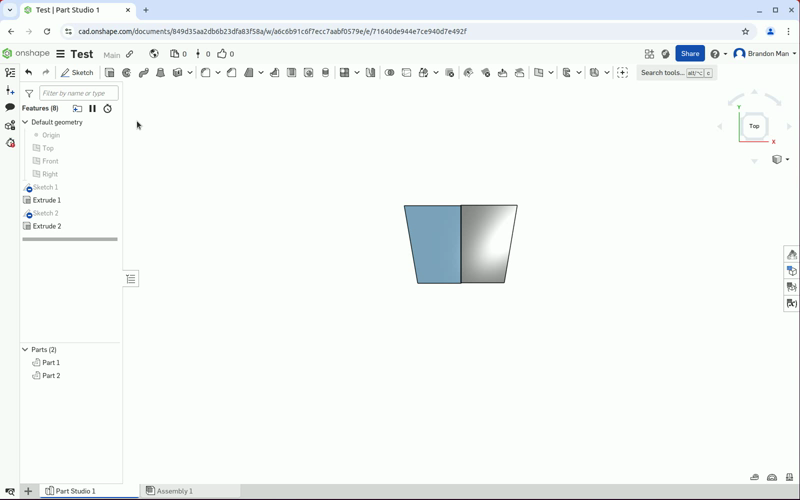
key(shift+h)
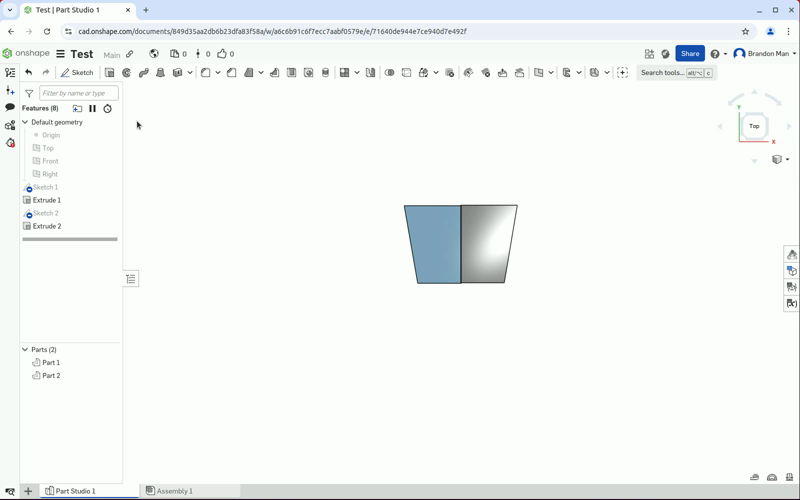
key(shift+h)
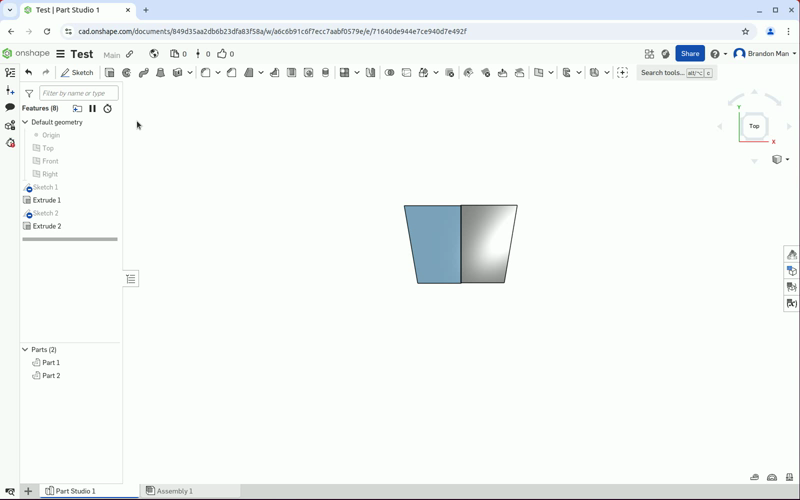
mouse_move(73, 189)
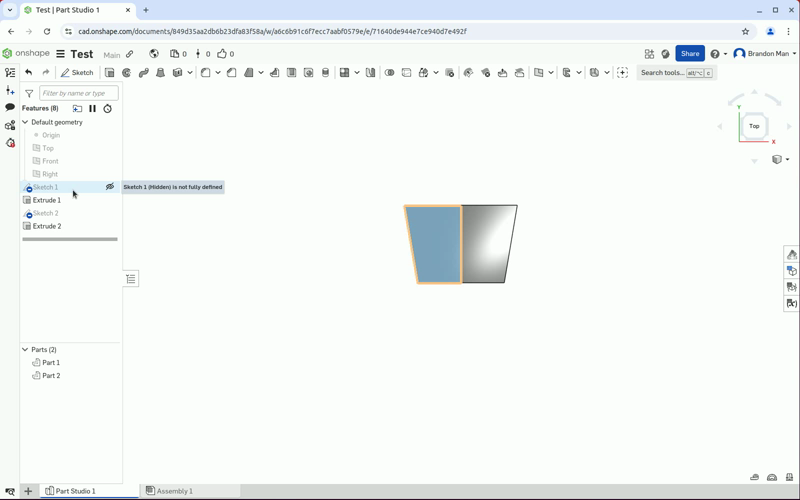
click(73, 189)
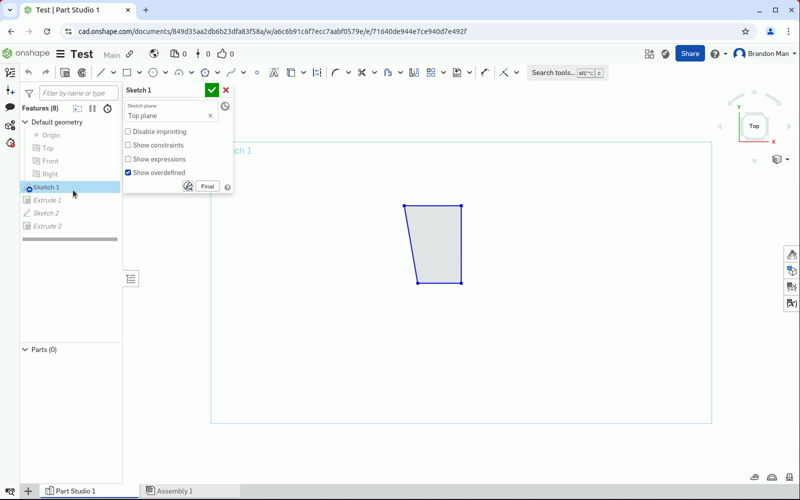
mouse_move(229, 92)
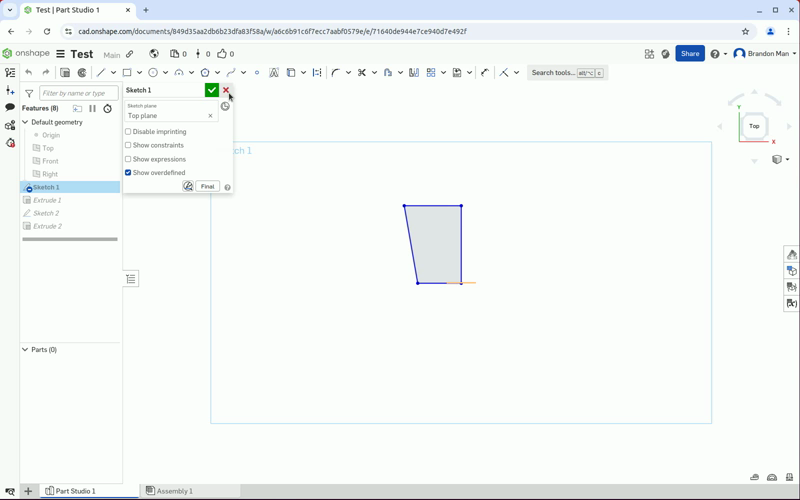
click(229, 92)
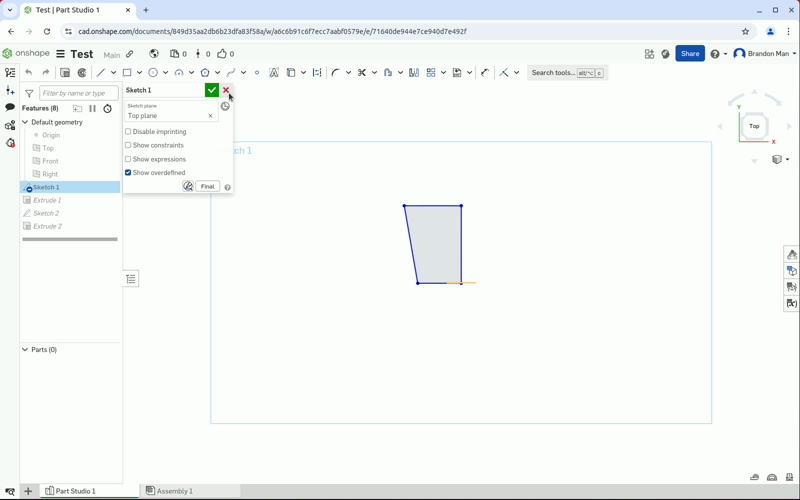
key(shift+s)
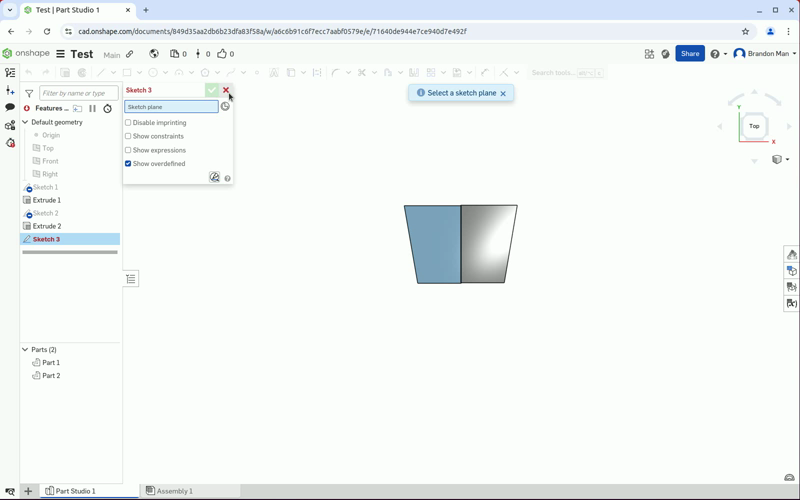
mouse_move(73, 150)
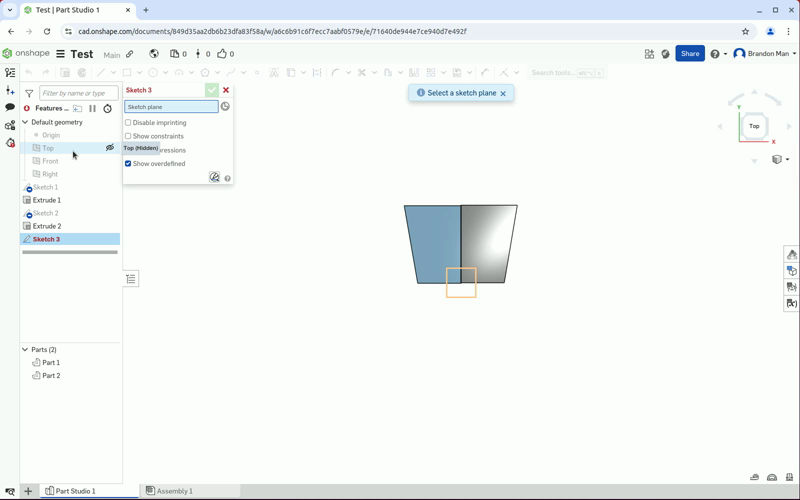
click(73, 150)
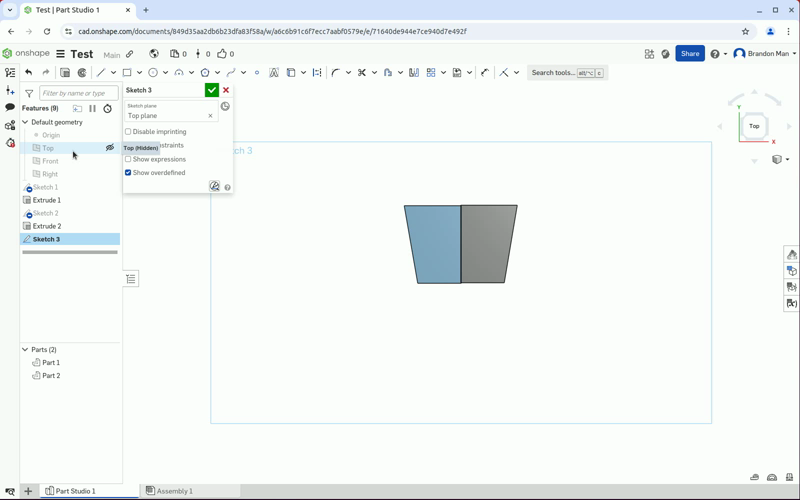
mouse_move(73, 352)
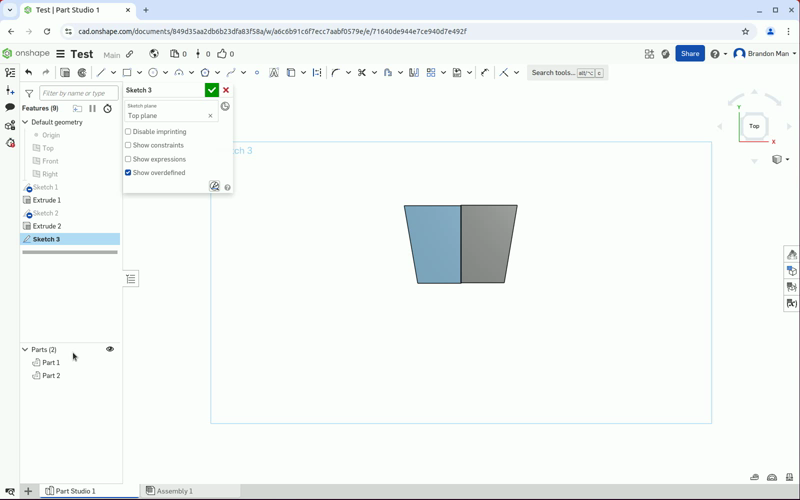
key(y)
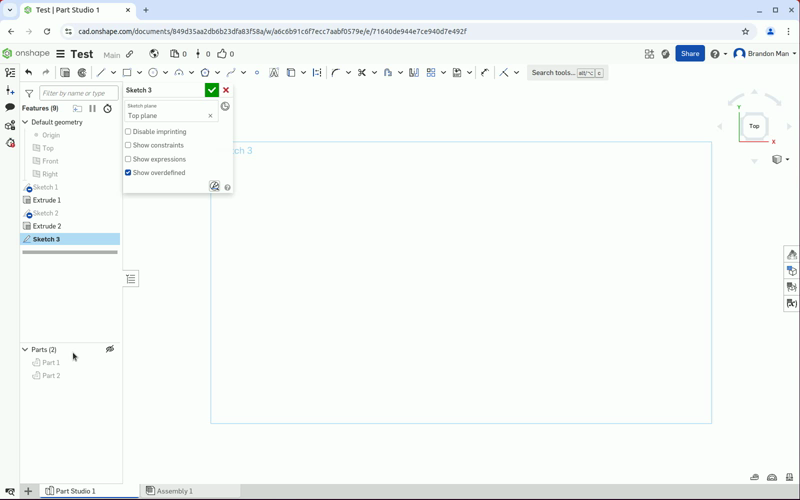
key(l)
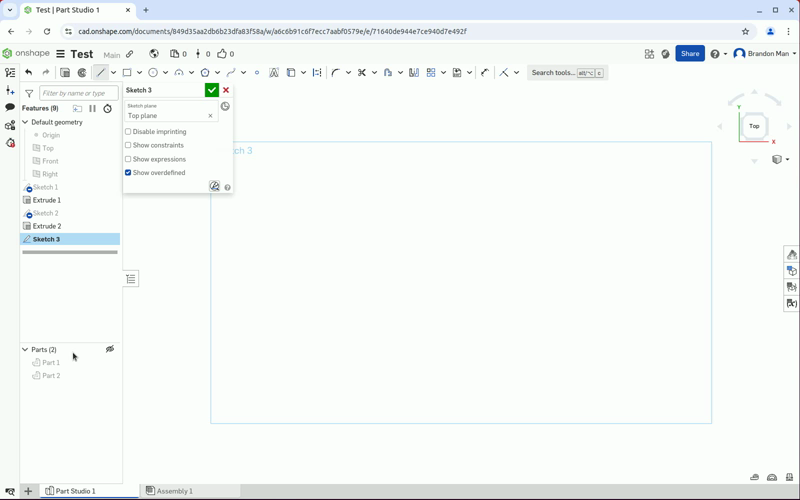
key_down(shift)
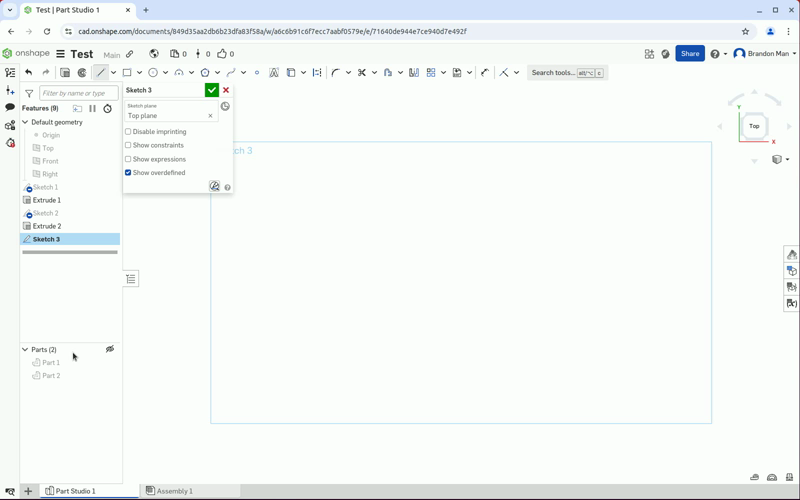
mouse_move(404, 282)
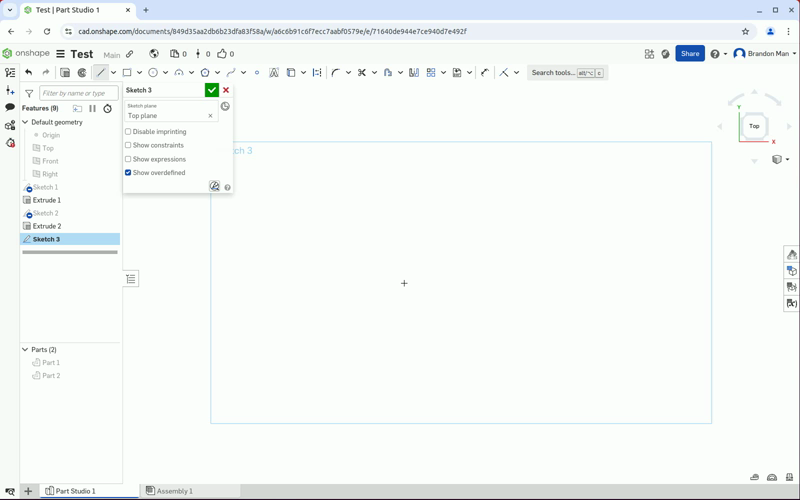
click(404, 282)
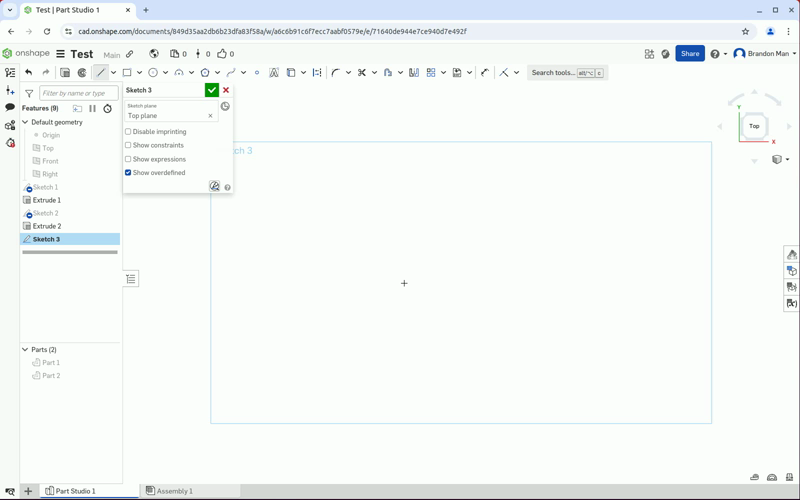
key_up(shift)
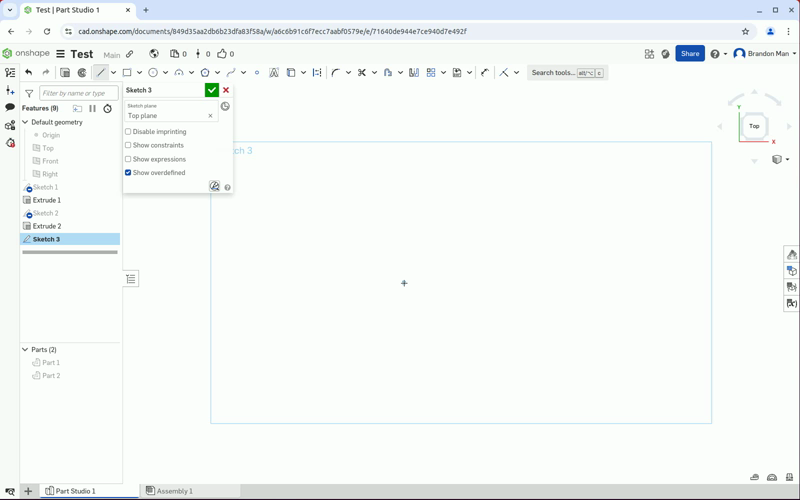
key_down(shift)
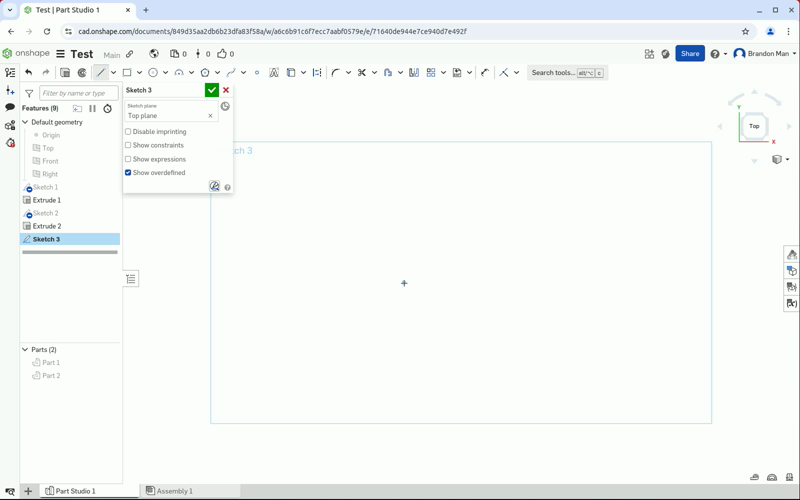
mouse_move(417, 360)
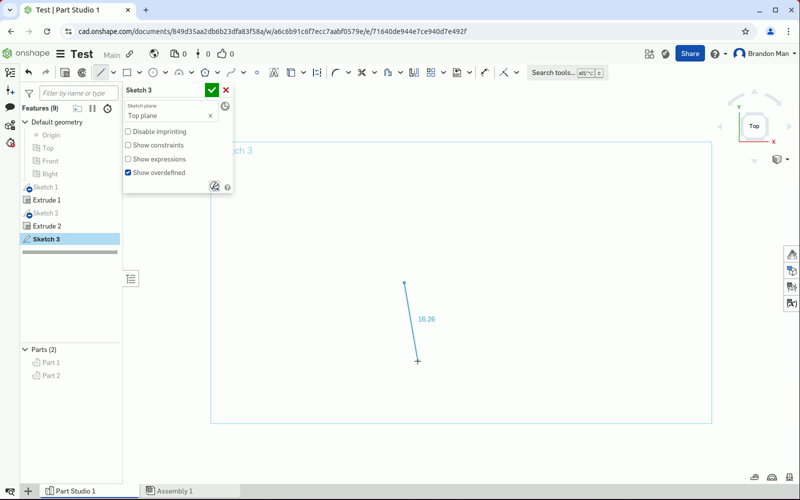
click(417, 360)
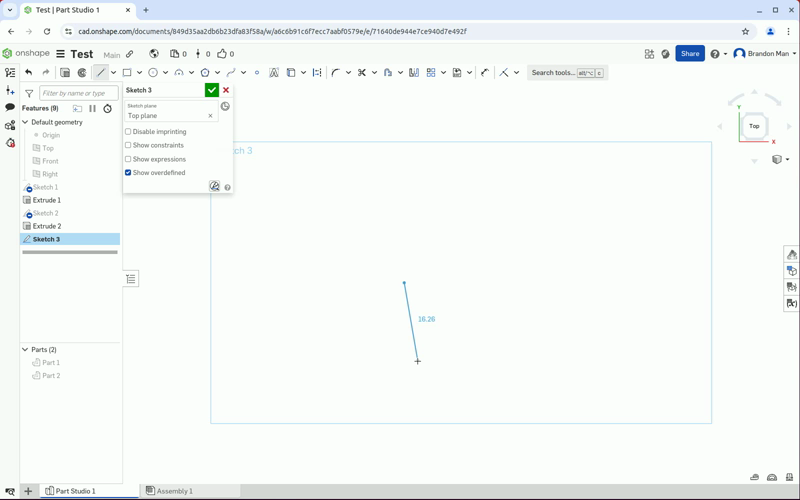
key_up(shift)
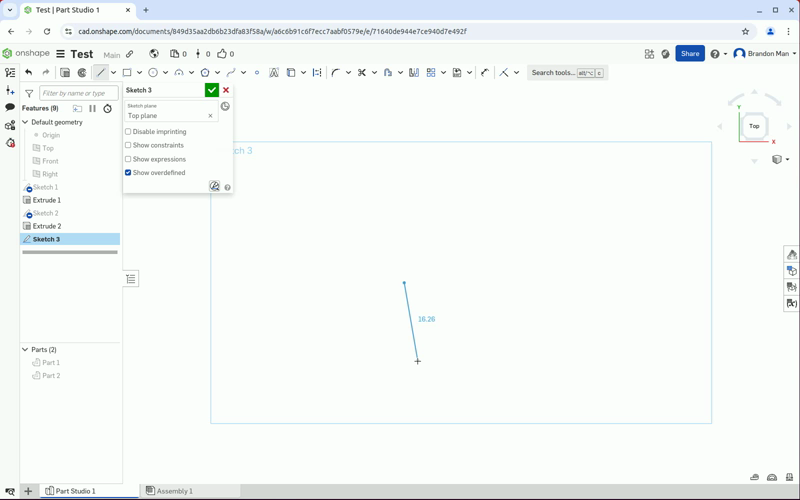
key_down(shift)
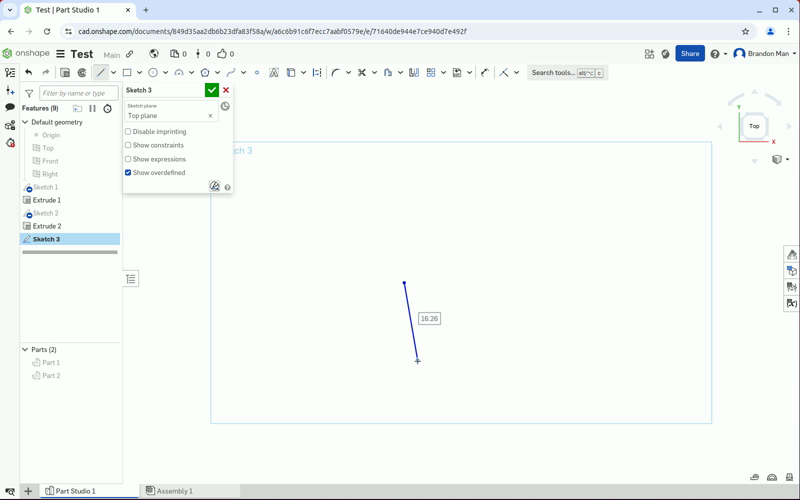
mouse_move(447, 360)
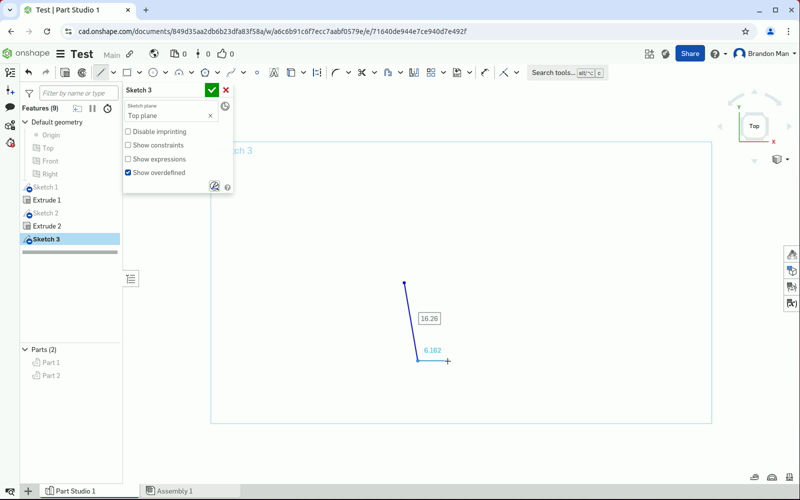
mouse_move(461, 360)
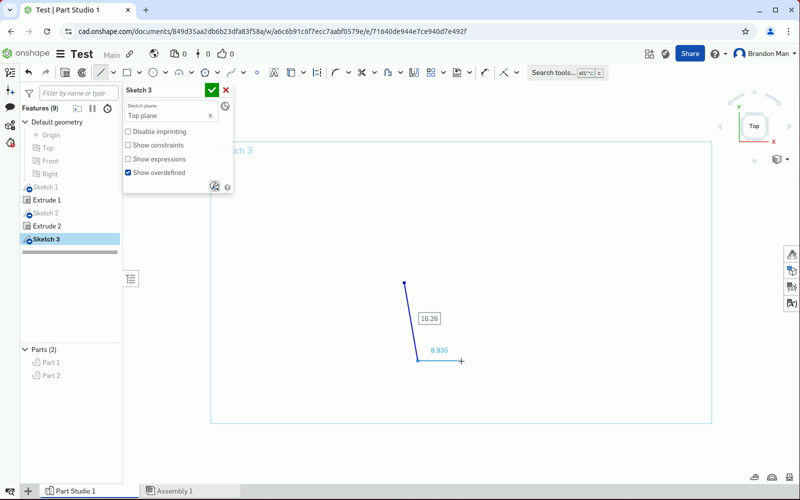
click(461, 360)
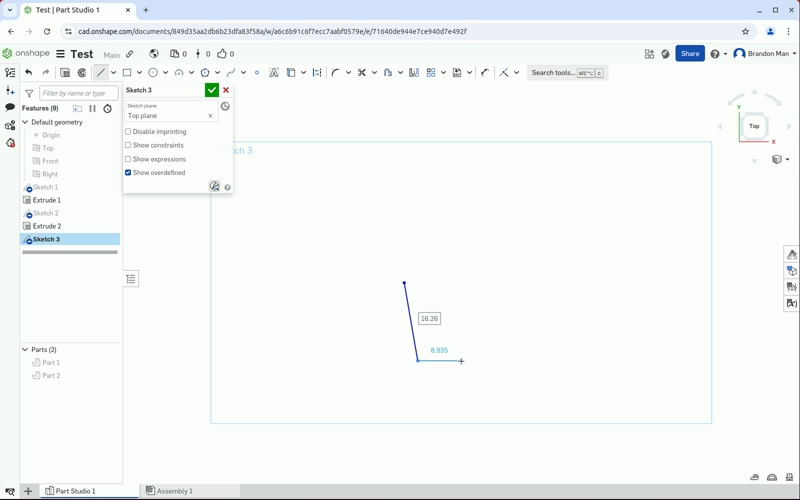
key_up(shift)
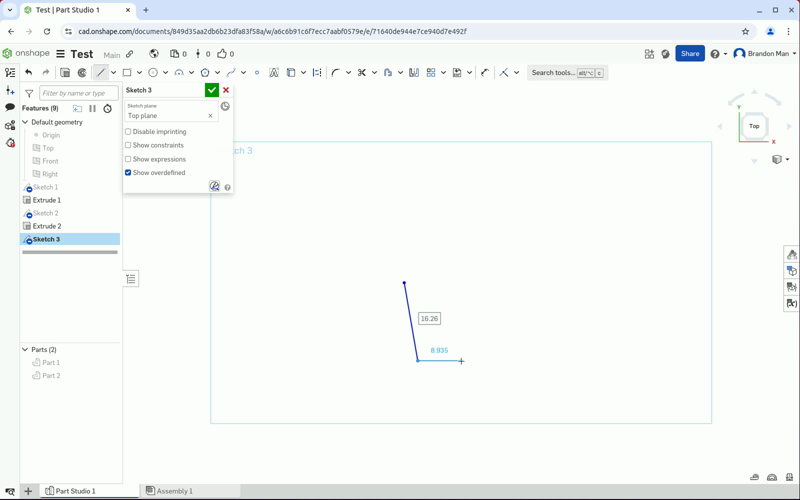
key_down(shift)
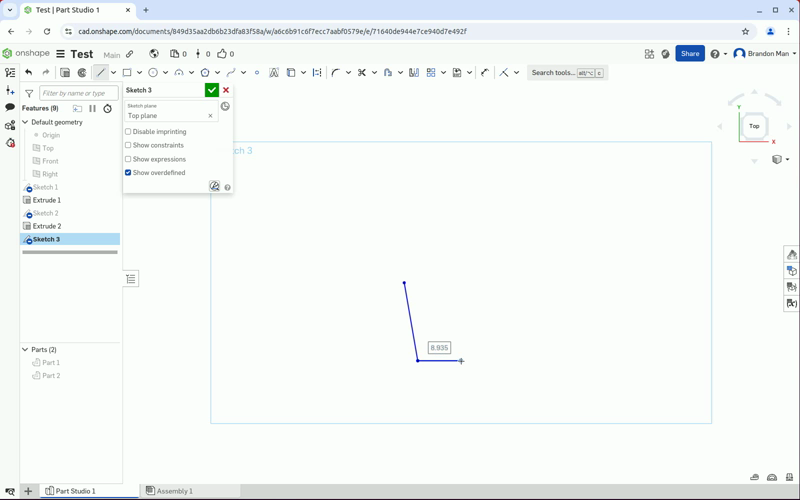
mouse_move(461, 282)
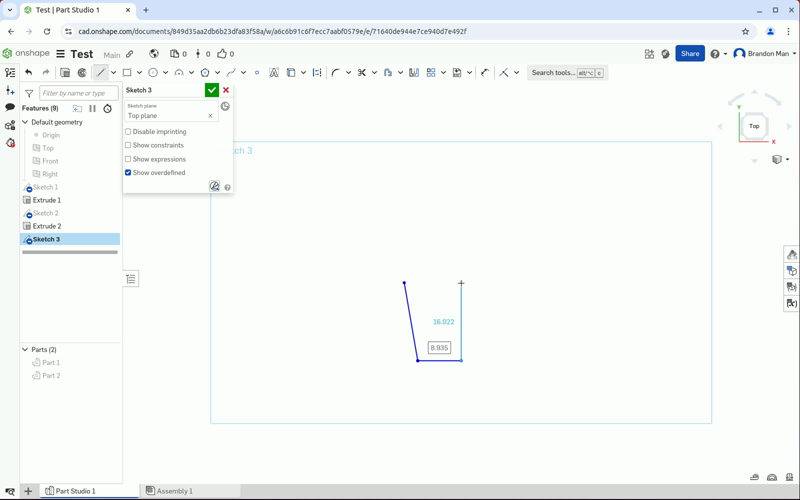
click(461, 282)
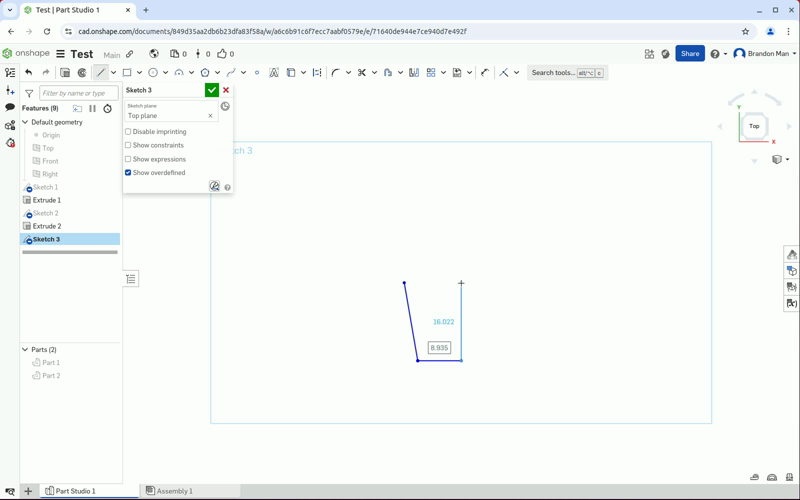
key_up(shift)
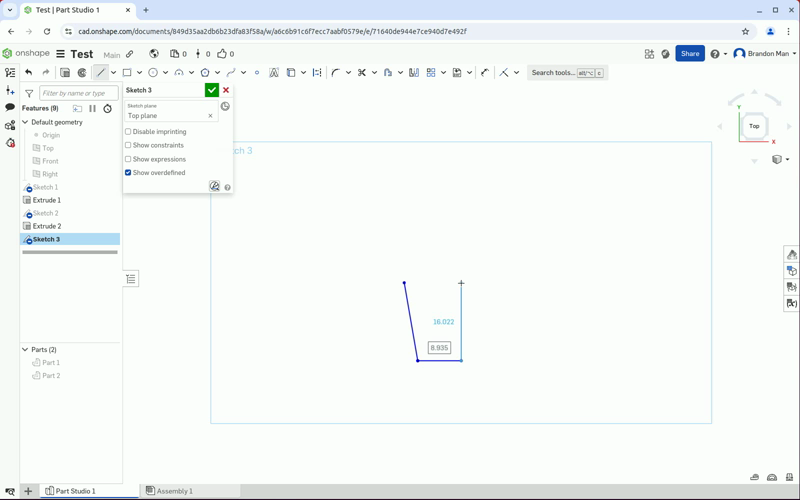
key_down(shift)
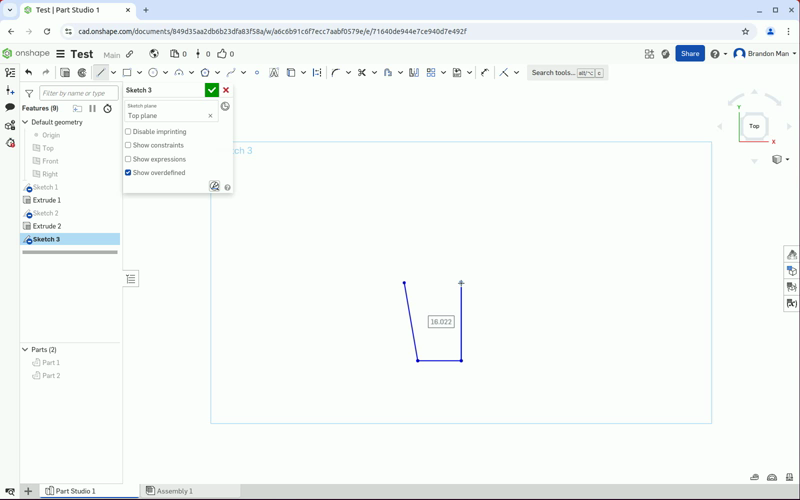
mouse_move(491, 282)
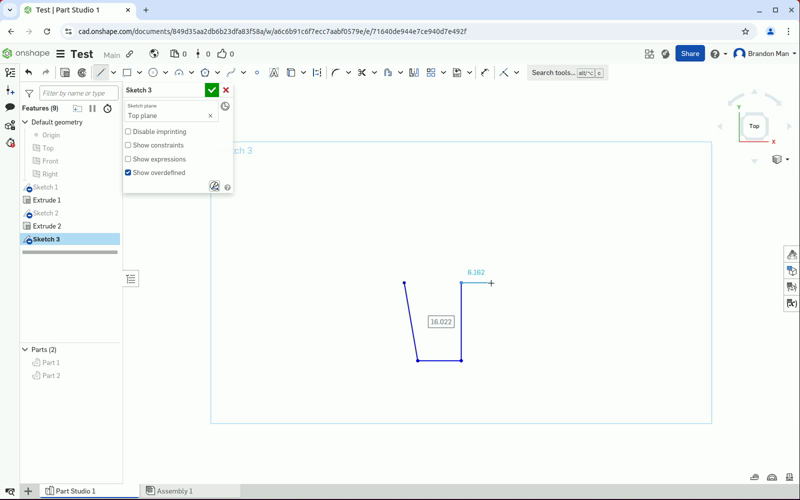
mouse_move(417, 282)
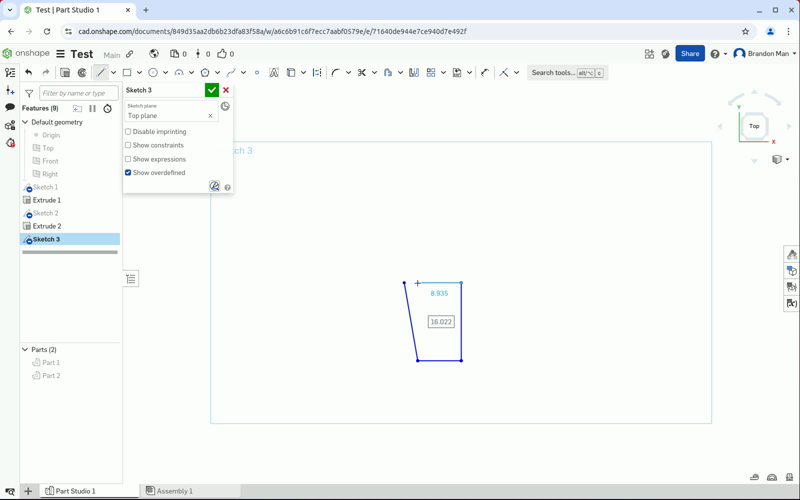
click(417, 282)
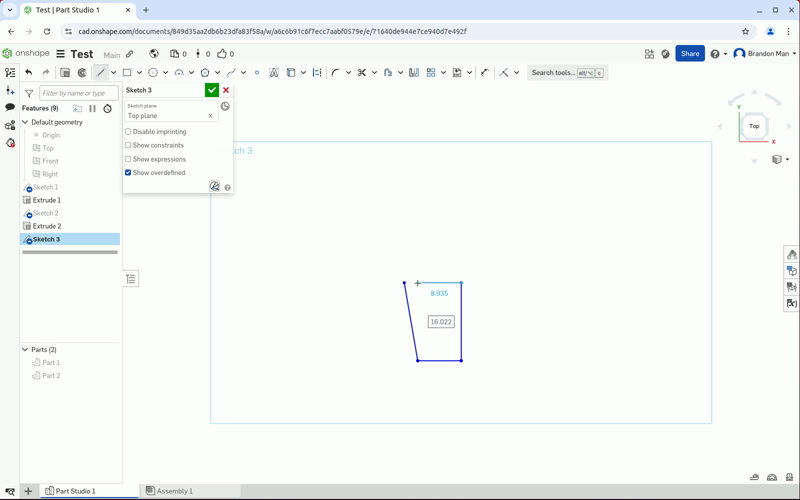
key_up(shift)
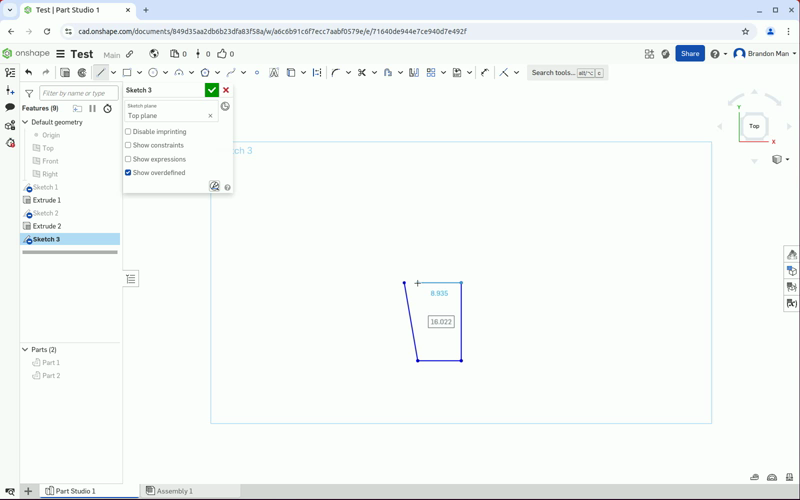
mouse_move(447, 282)
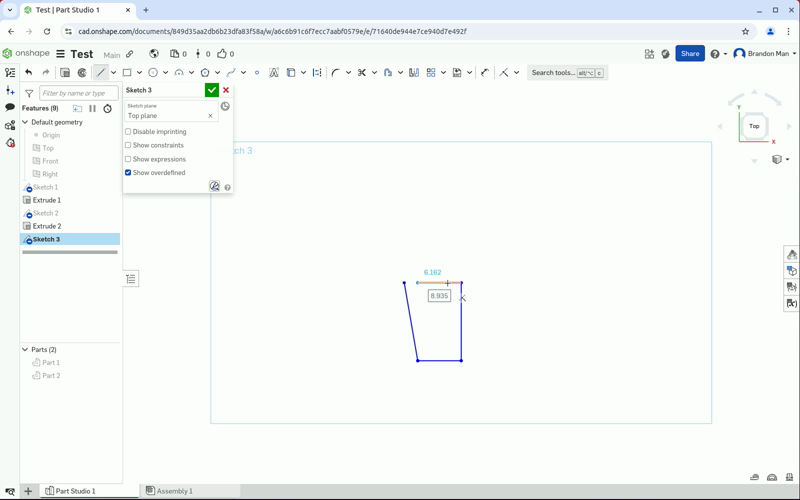
key_down(shift)
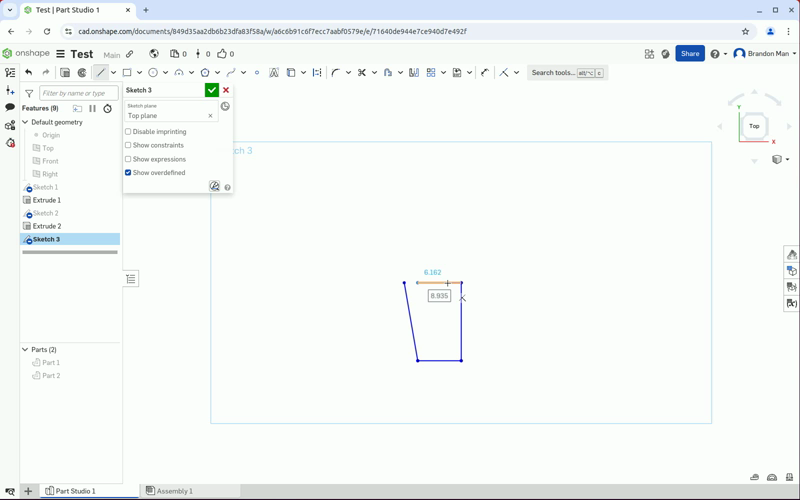
mouse_move(404, 282)
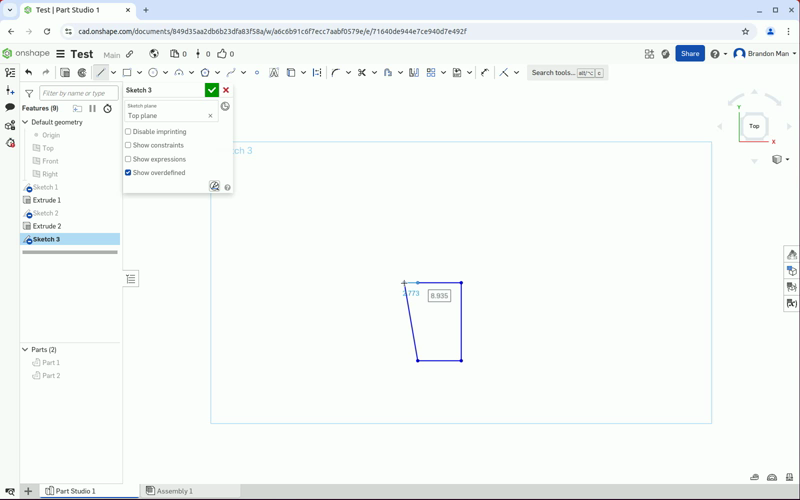
key_up(shift)
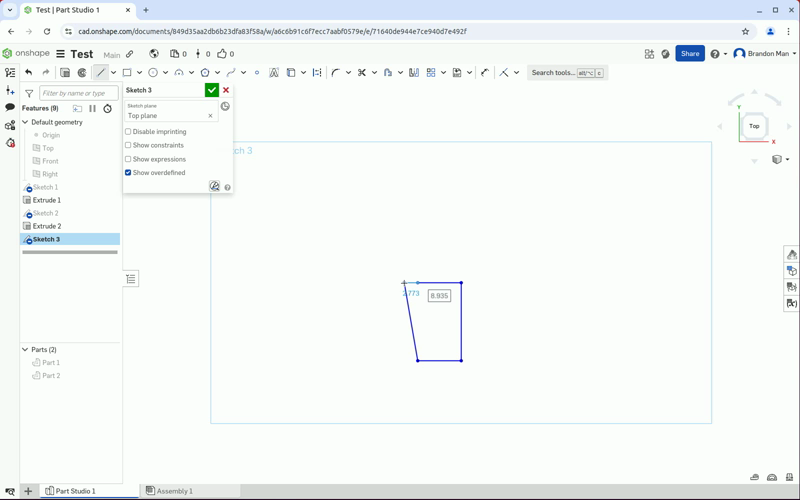
click(404, 282)
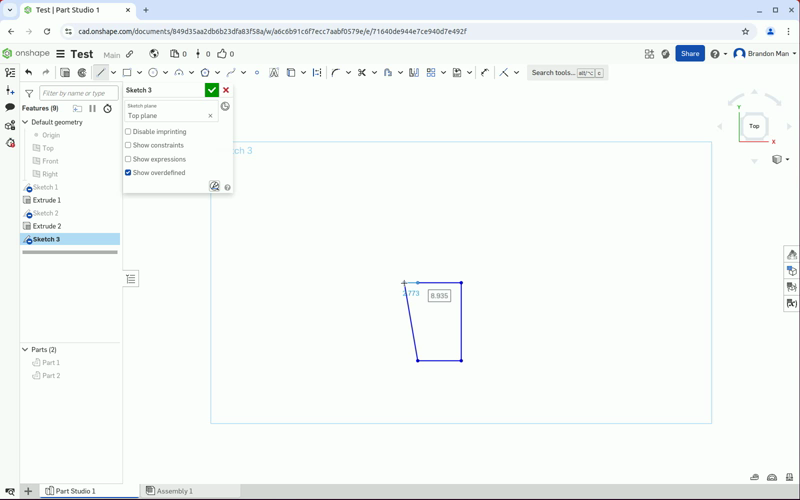
key(esc)
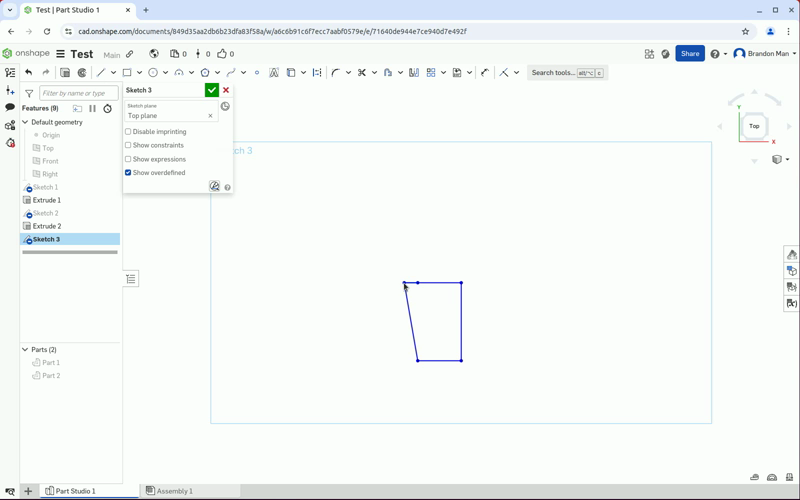
mouse_move(437, 297)
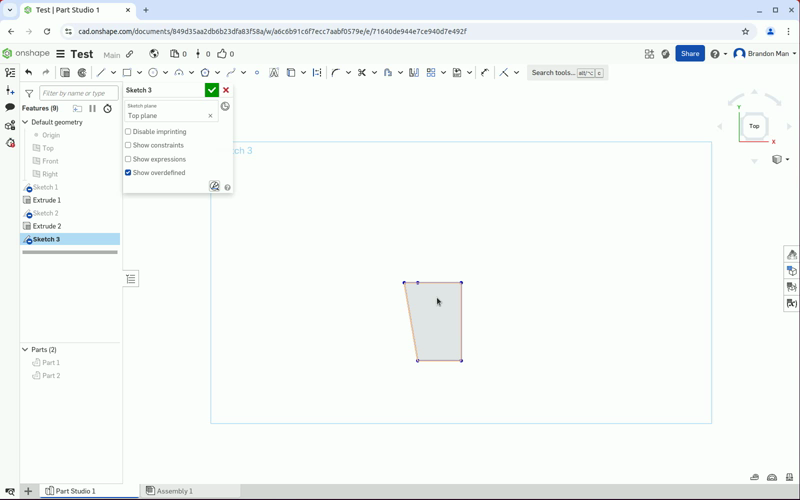
click(437, 297)
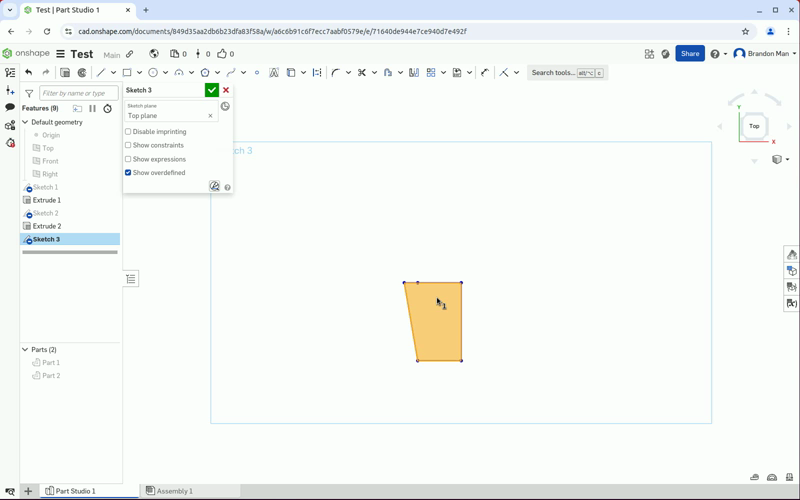
mouse_move(73, 352)
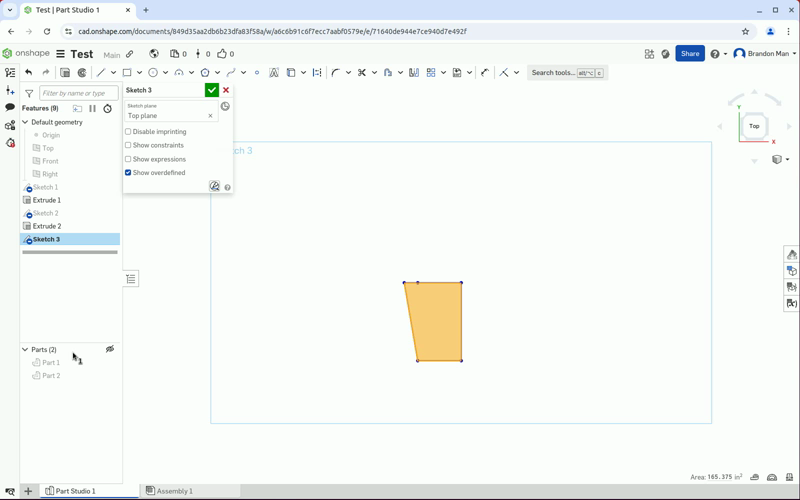
key(shift+y)
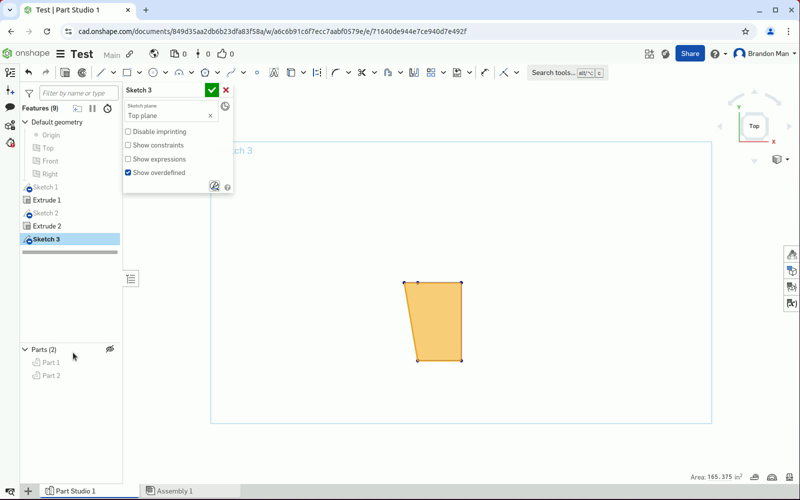
key(shift+e)
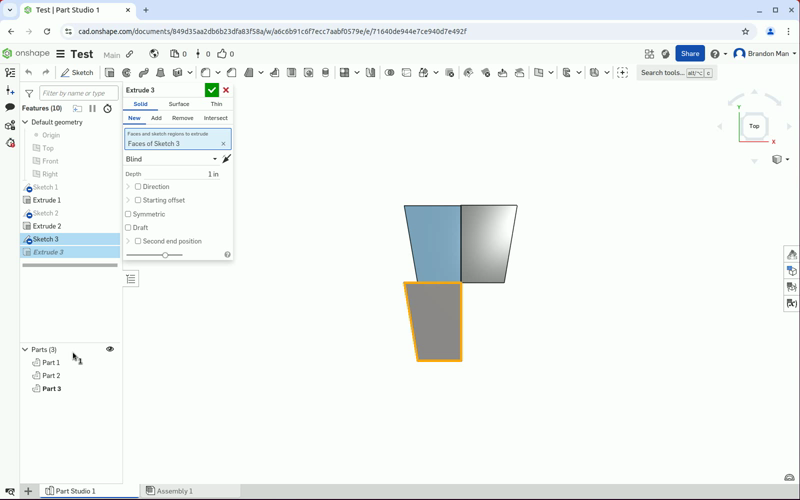
mouse_move(143, 106)
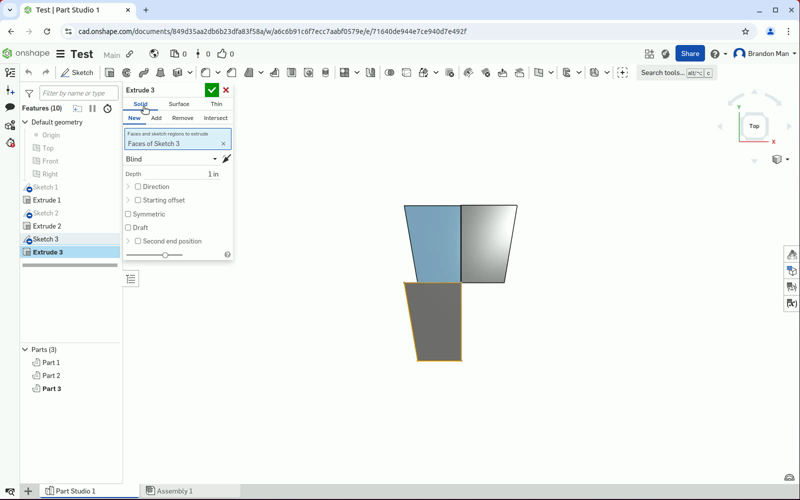
click(143, 106)
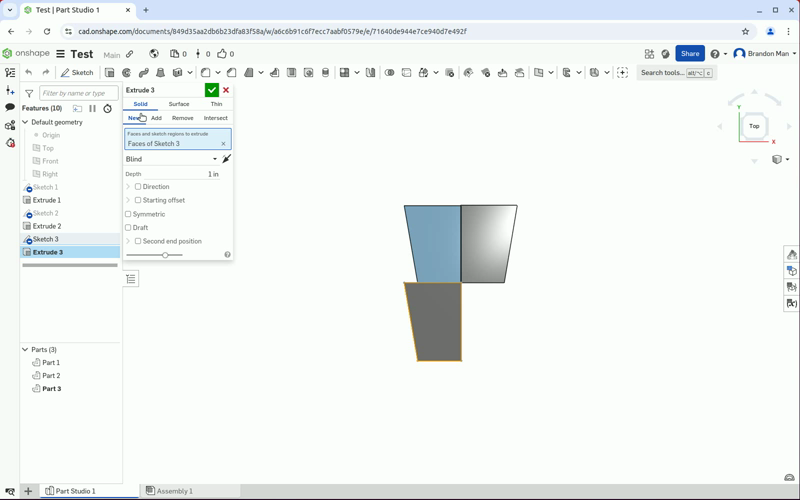
mouse_move(137, 120)
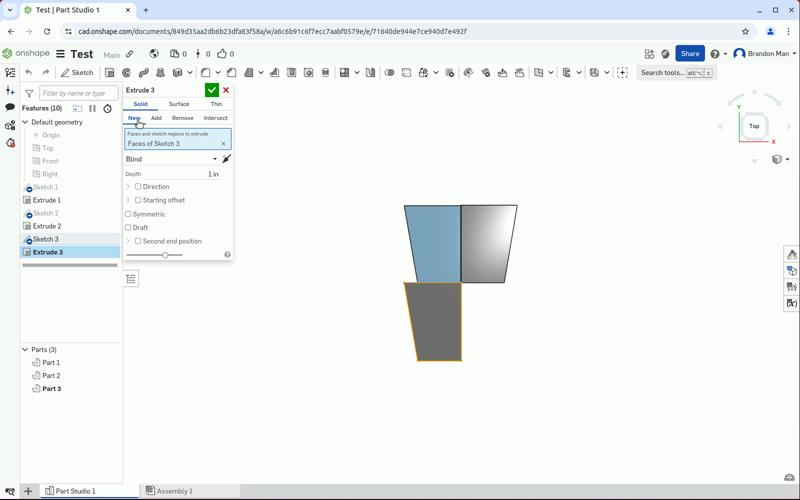
click(137, 120)
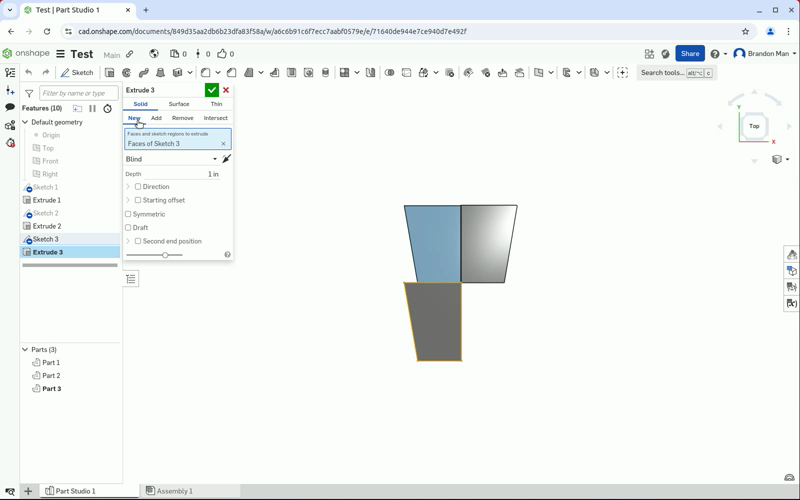
key(tab, 4)
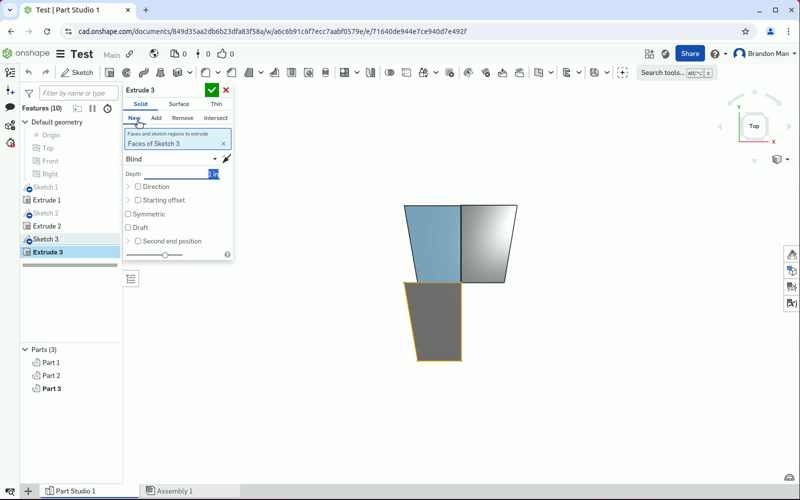
text(23.108)
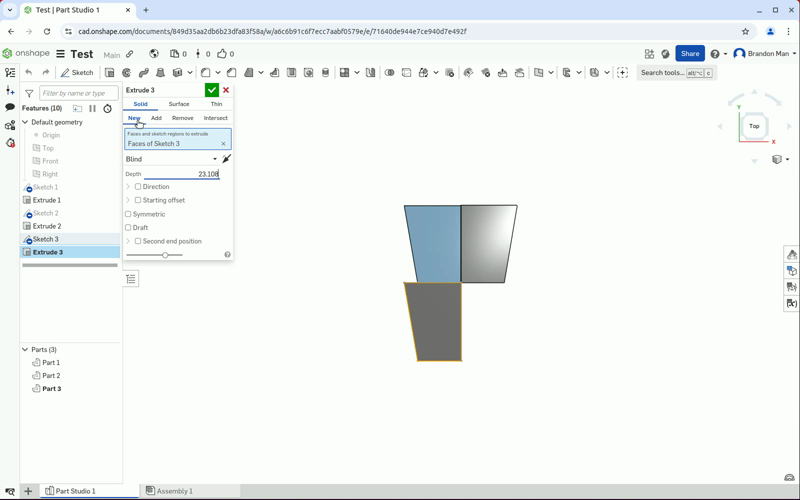
key(enter)
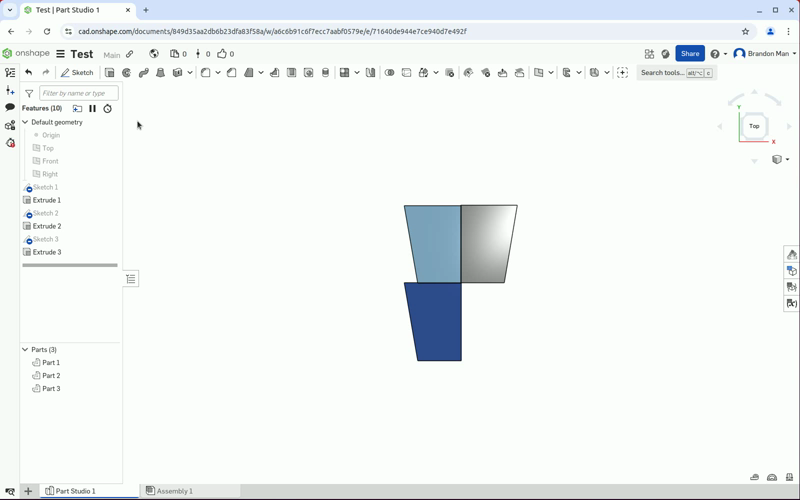
key(shift+h)
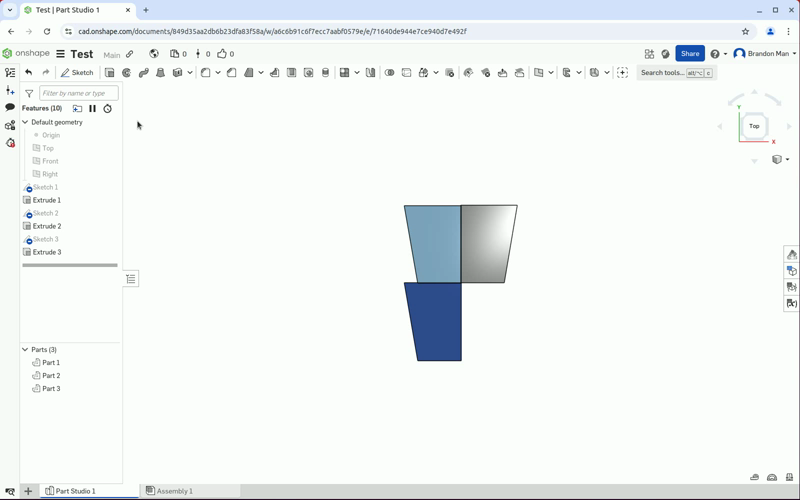
key(shift+h)
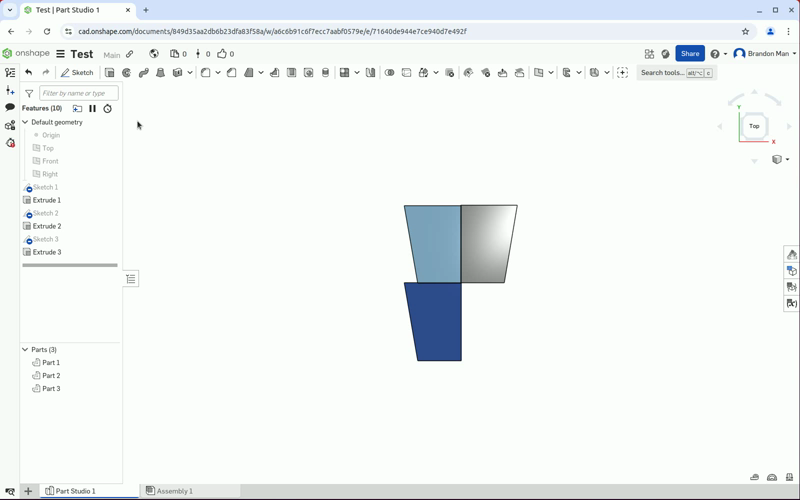
mouse_move(73, 189)
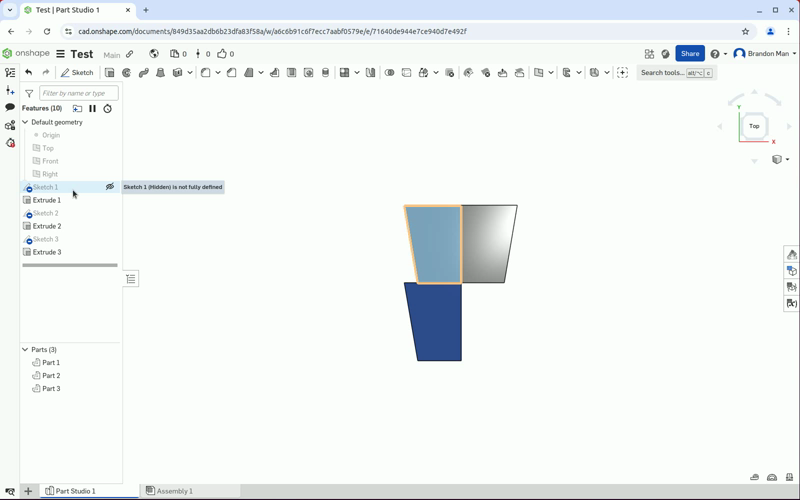
click(73, 189)
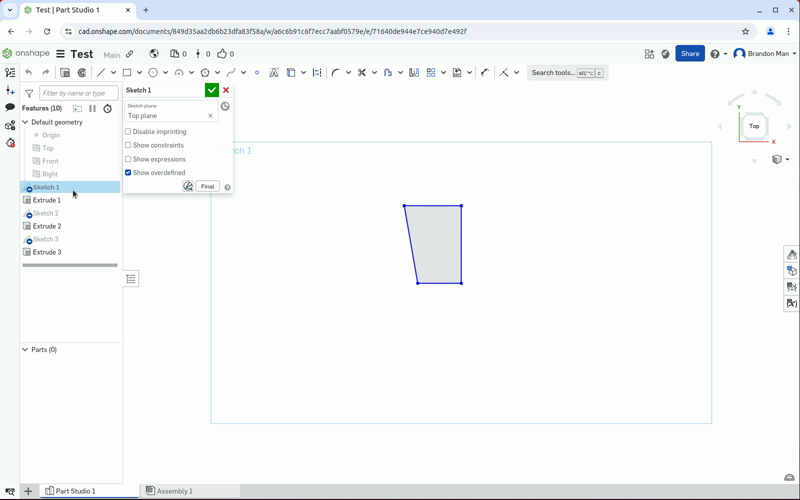
mouse_move(229, 92)
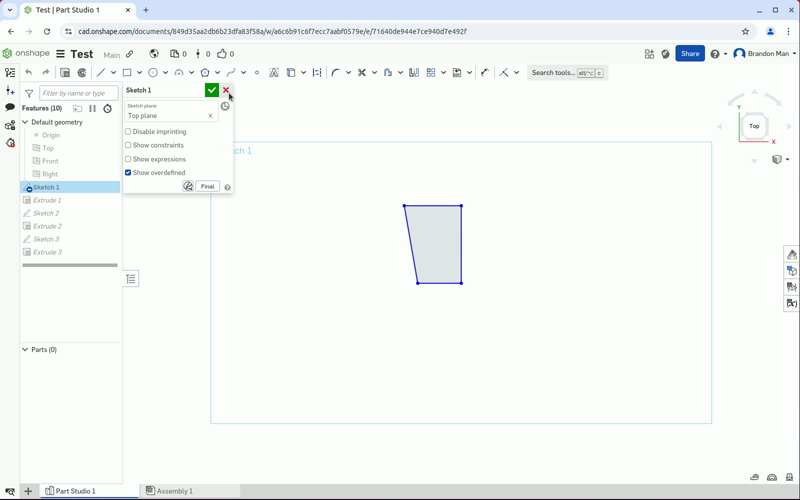
click(229, 92)
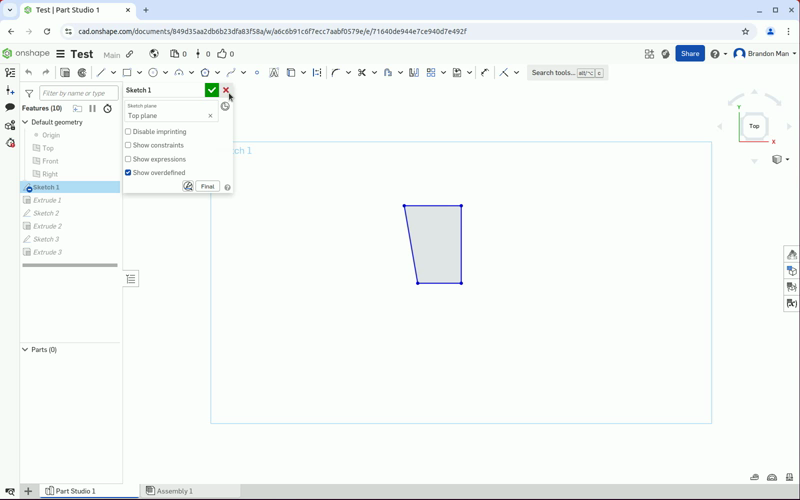
key(shift+s)
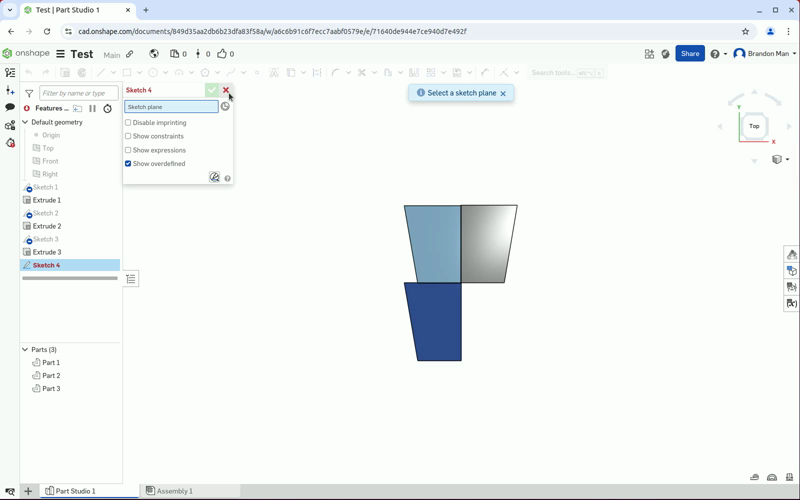
mouse_move(73, 150)
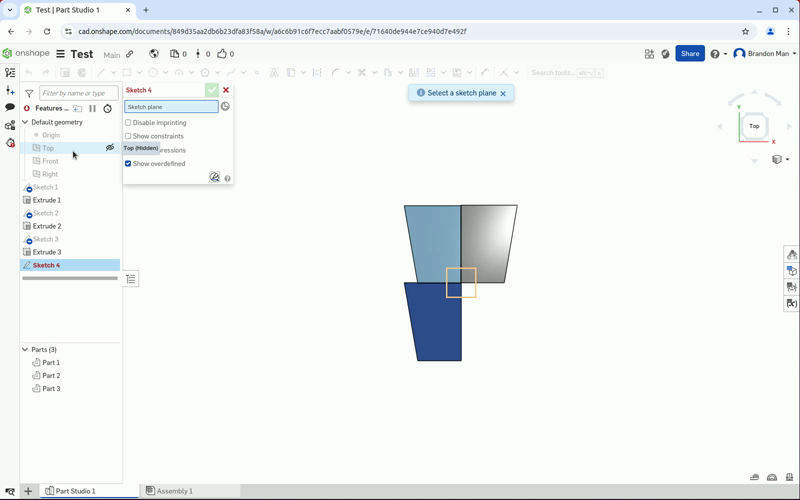
click(73, 150)
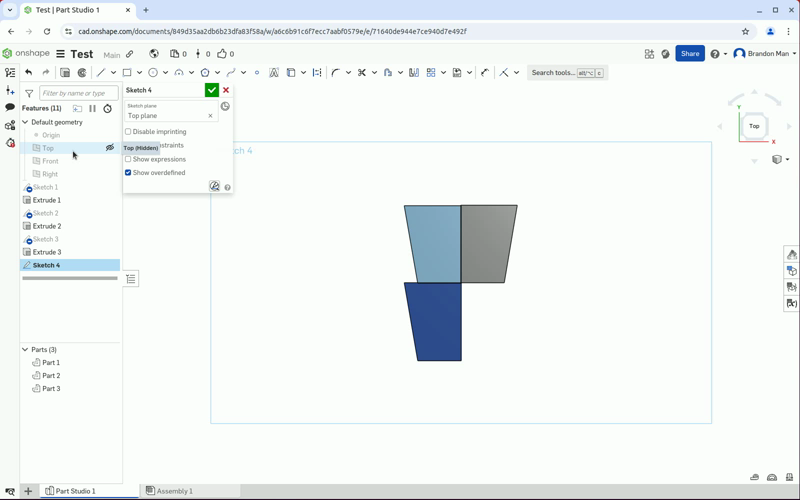
mouse_move(73, 352)
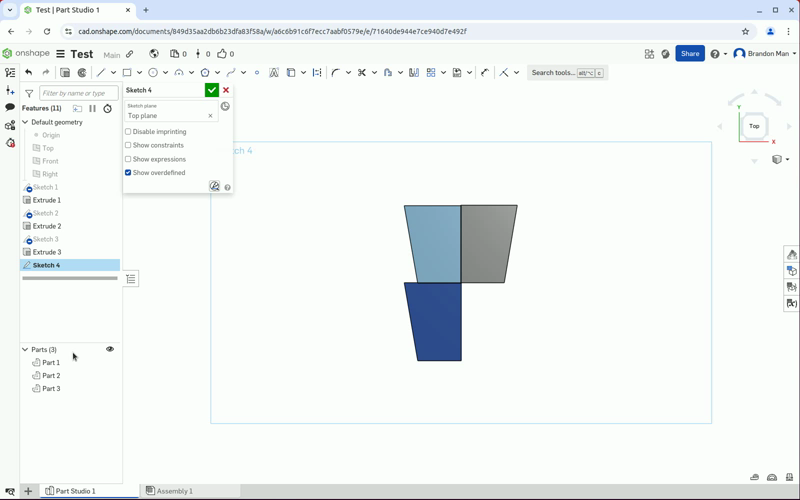
key(y)
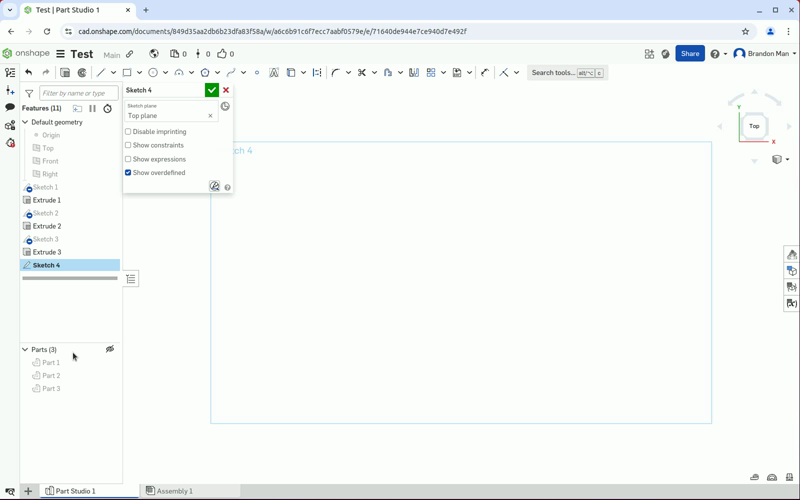
key(l)
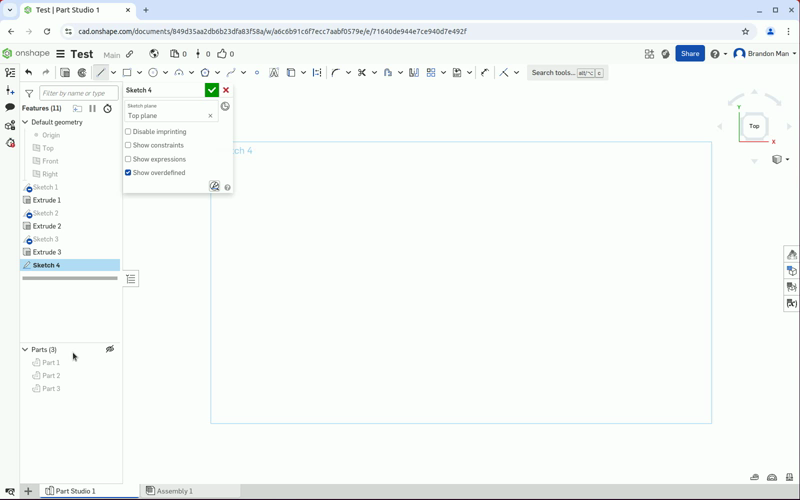
key_down(shift)
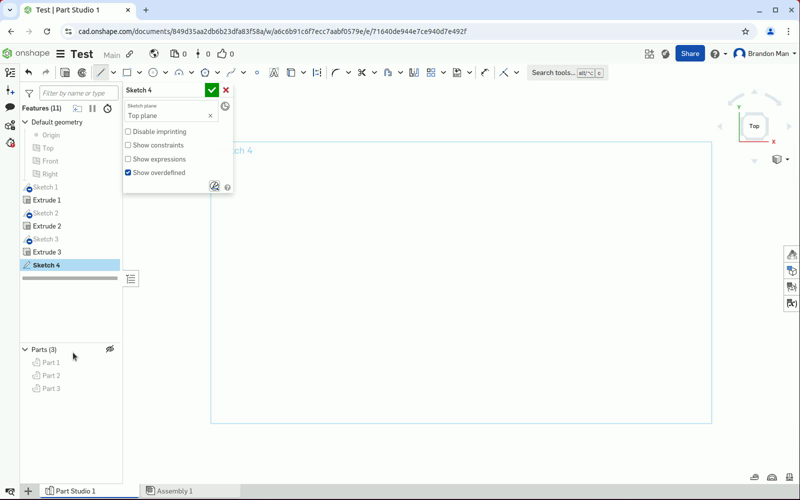
mouse_move(460, 360)
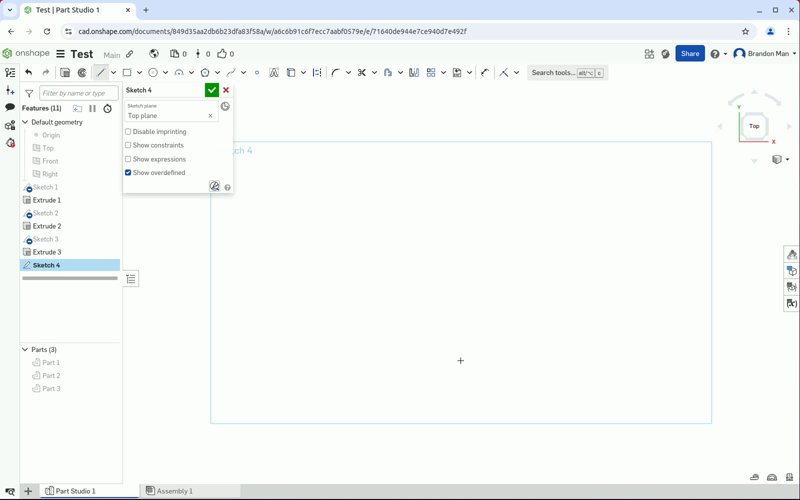
click(460, 360)
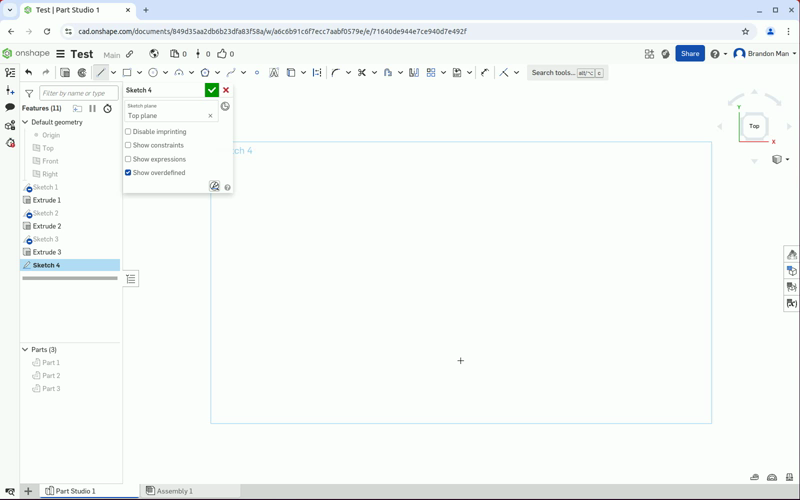
key_up(shift)
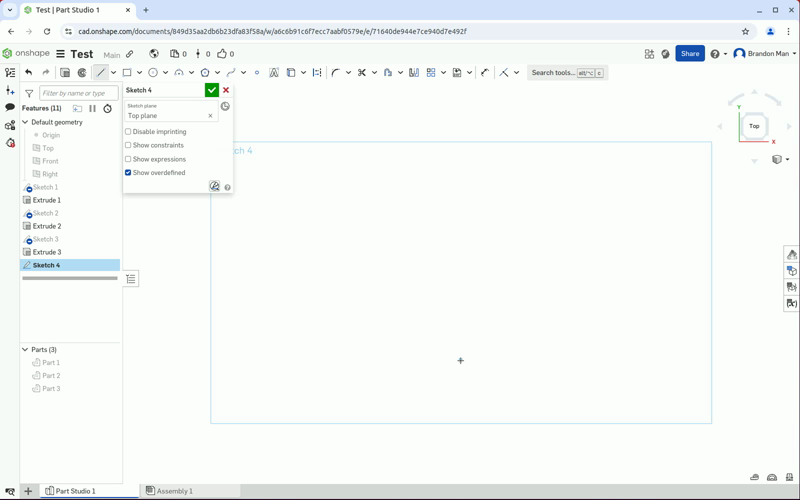
key_down(shift)
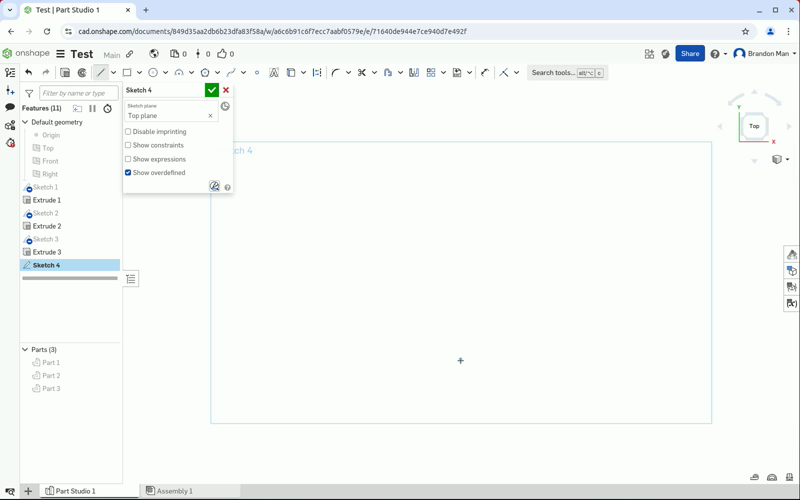
mouse_move(490, 360)
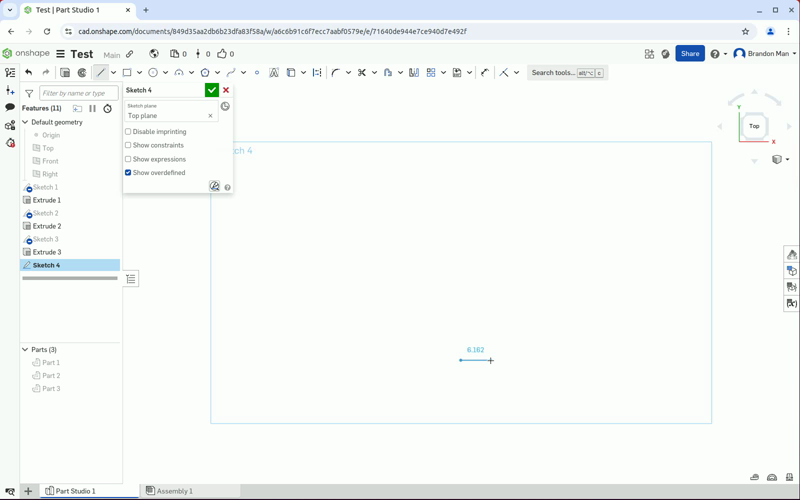
mouse_move(504, 360)
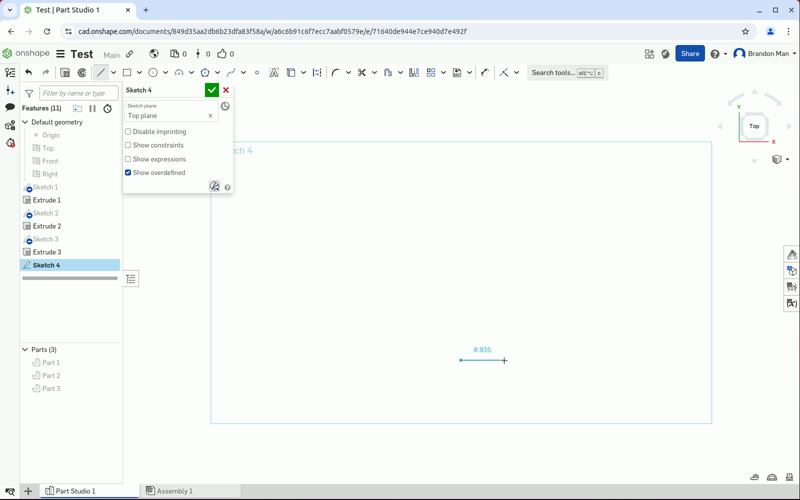
click(504, 360)
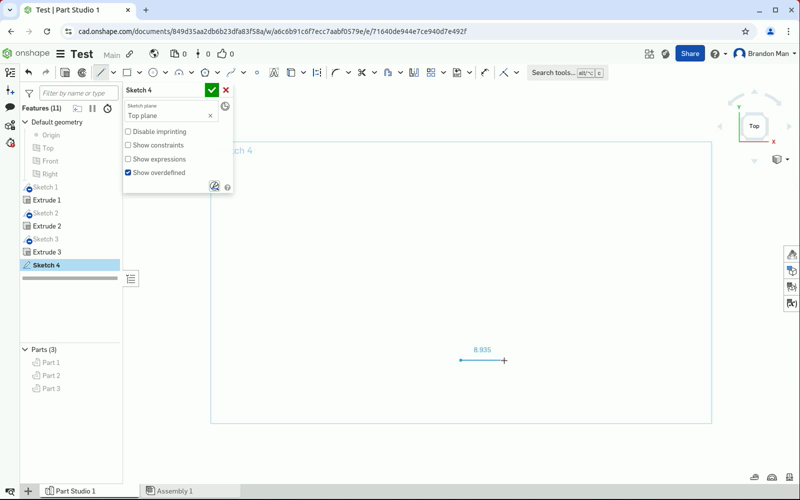
key_up(shift)
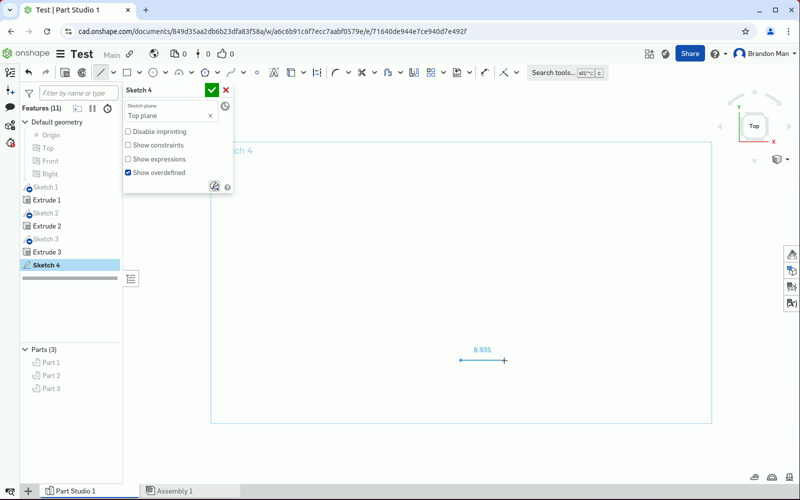
key_down(shift)
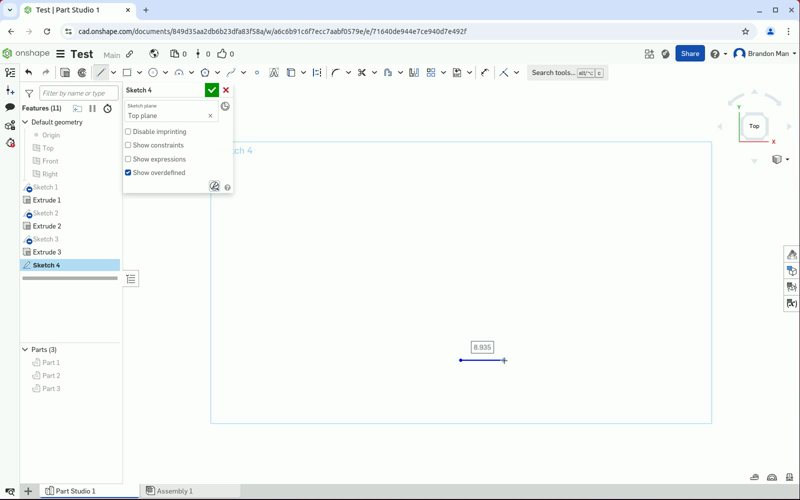
mouse_move(517, 282)
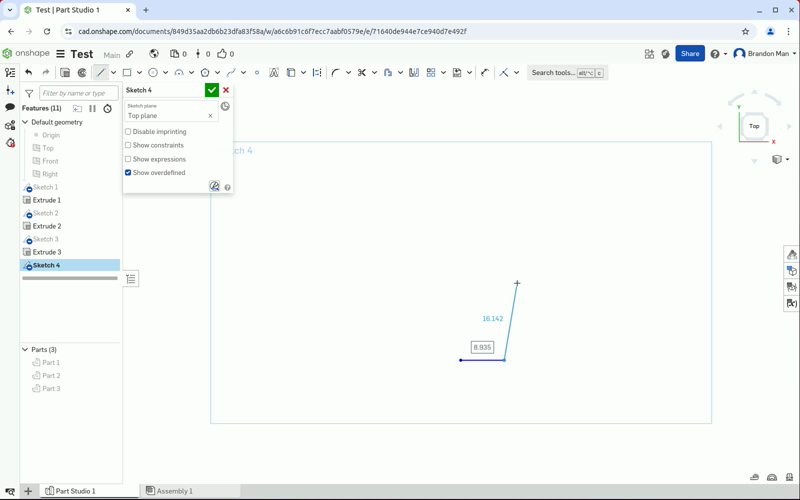
click(517, 282)
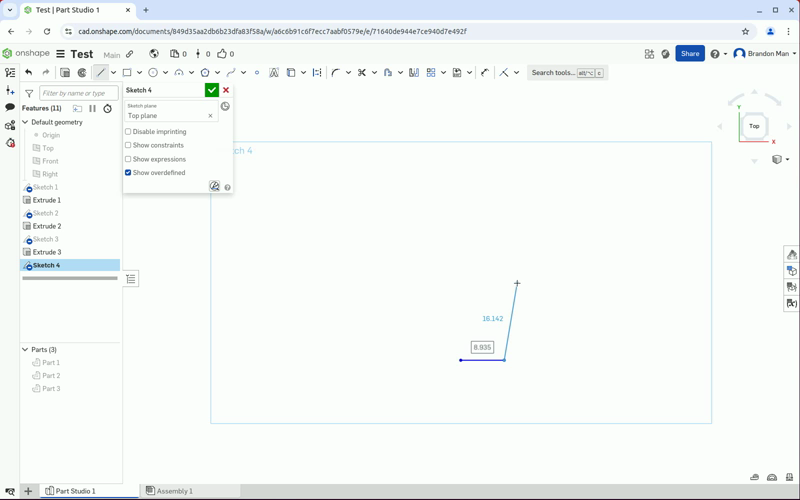
key_up(shift)
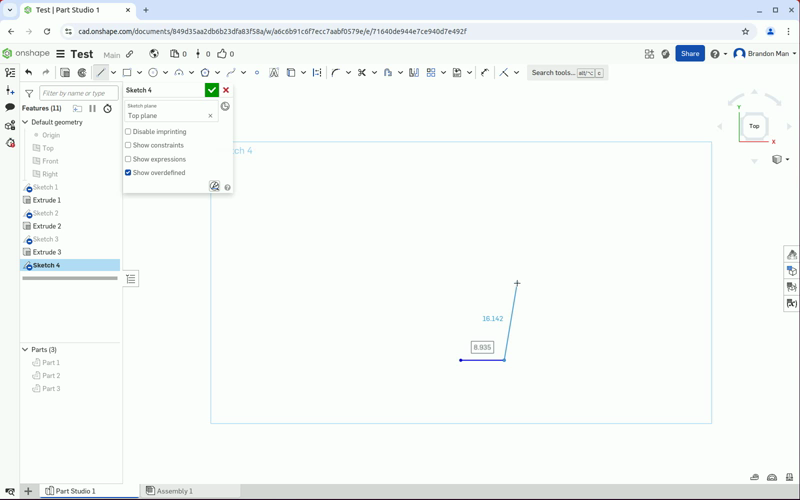
key_down(shift)
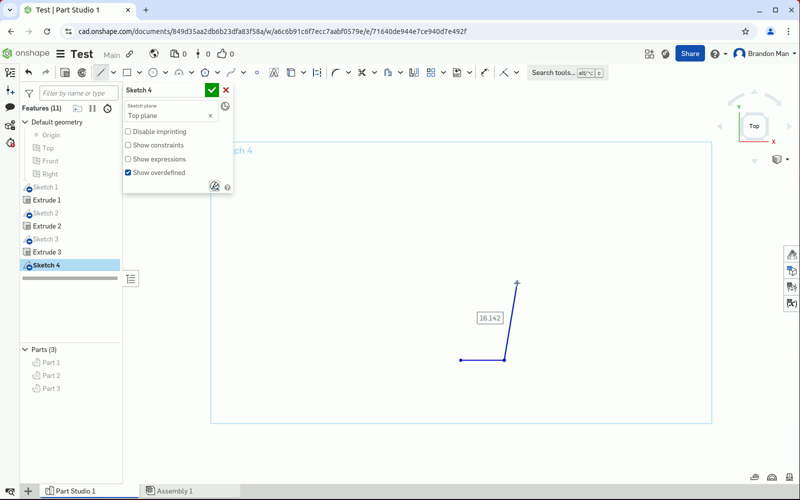
mouse_move(547, 282)
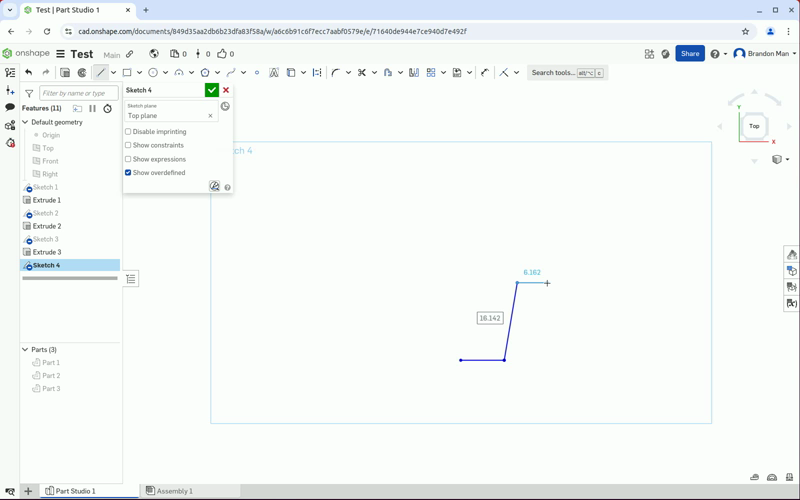
mouse_move(504, 282)
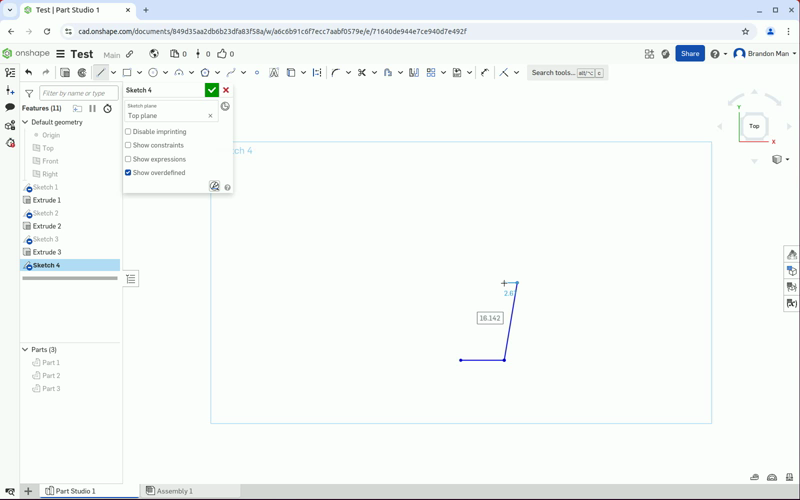
click(504, 282)
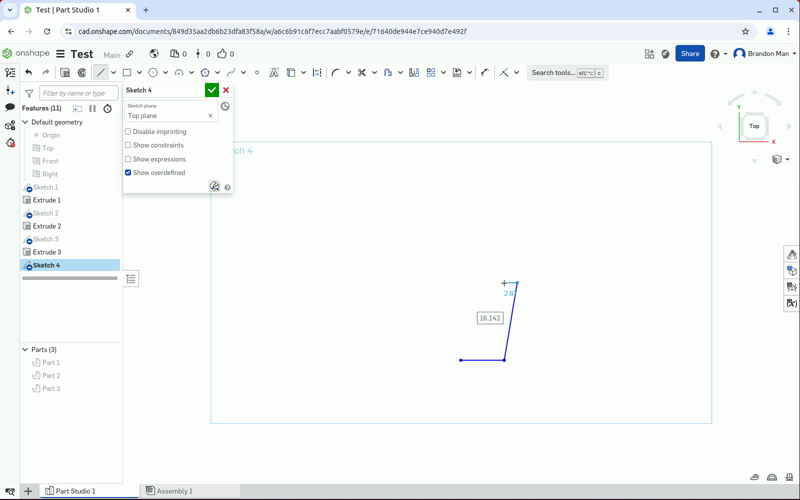
key_up(shift)
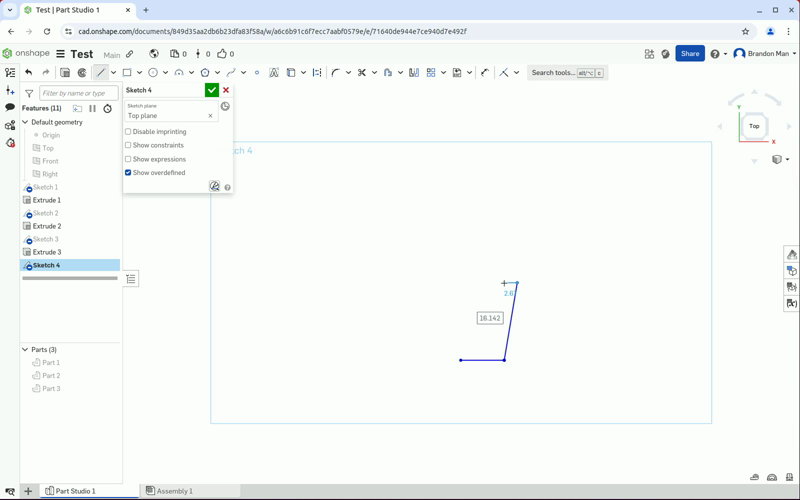
key_down(shift)
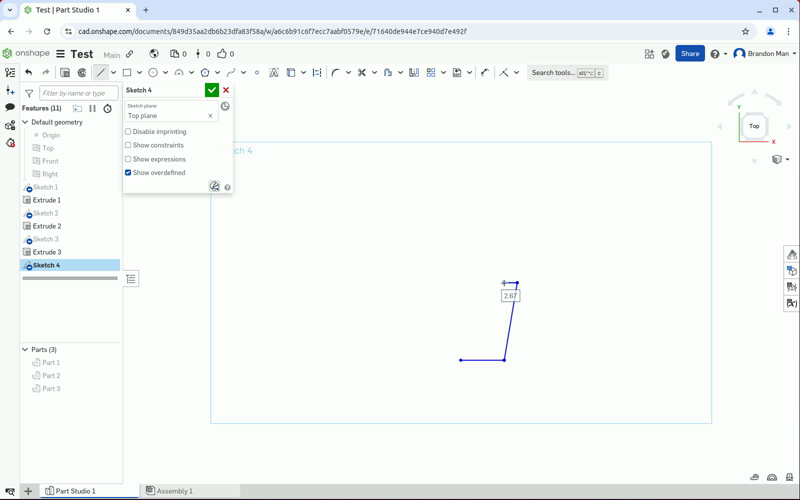
mouse_move(534, 282)
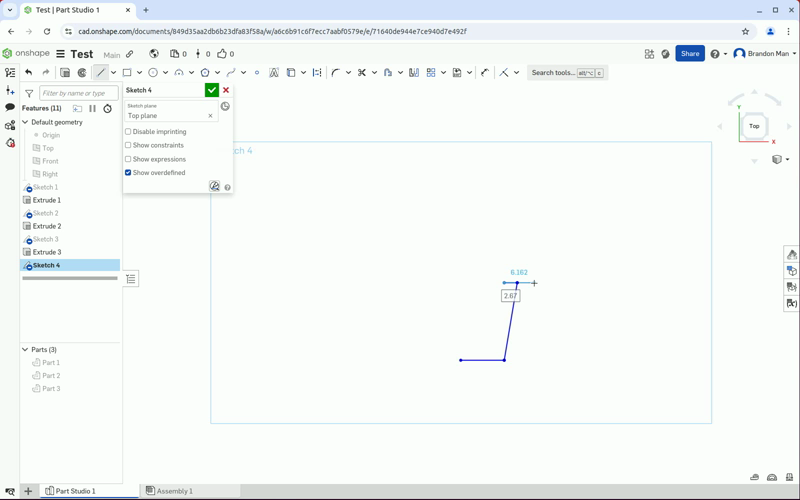
mouse_move(460, 282)
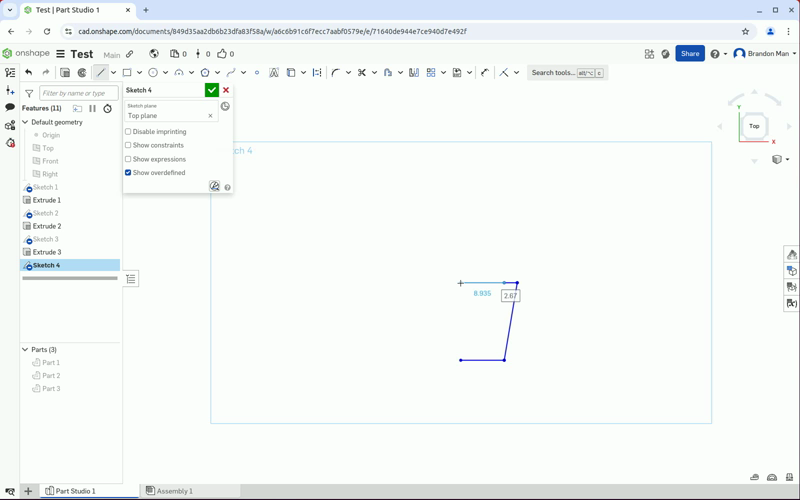
click(460, 282)
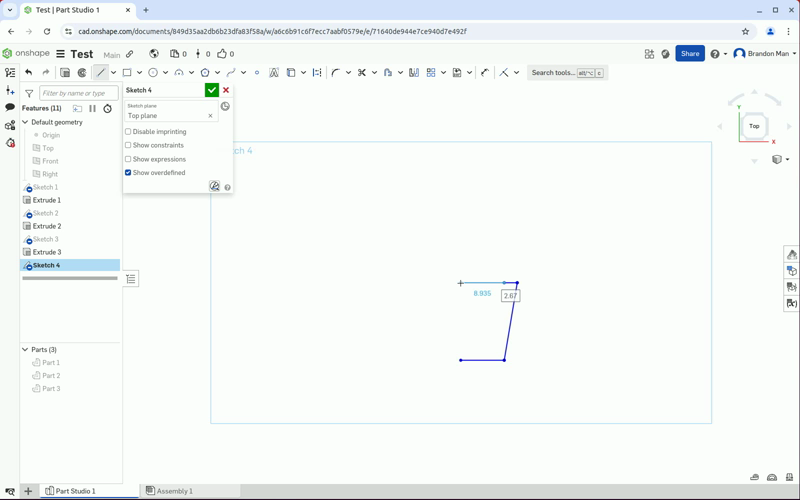
key_up(shift)
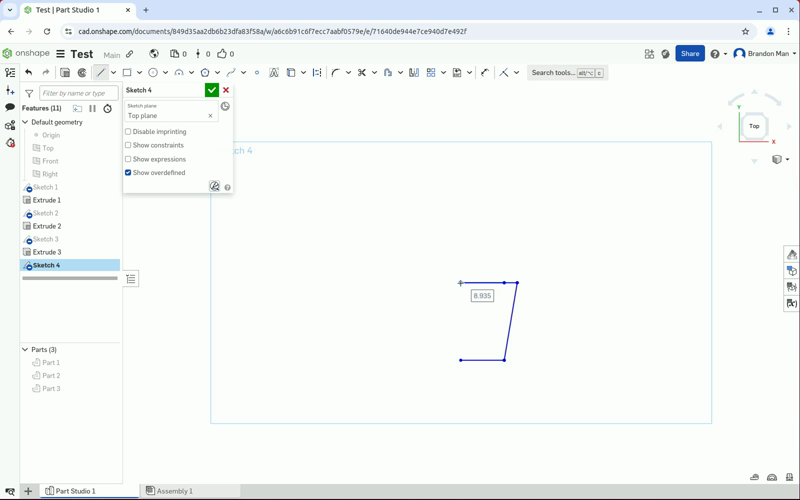
key_down(shift)
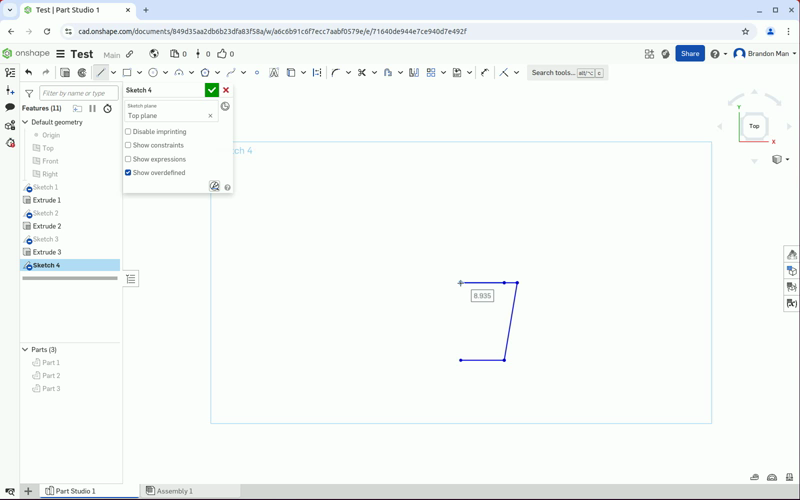
mouse_move(460, 360)
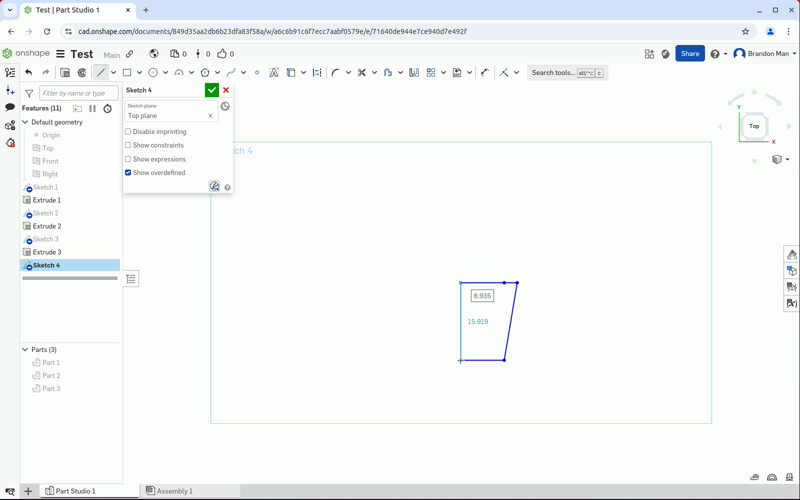
key_up(shift)
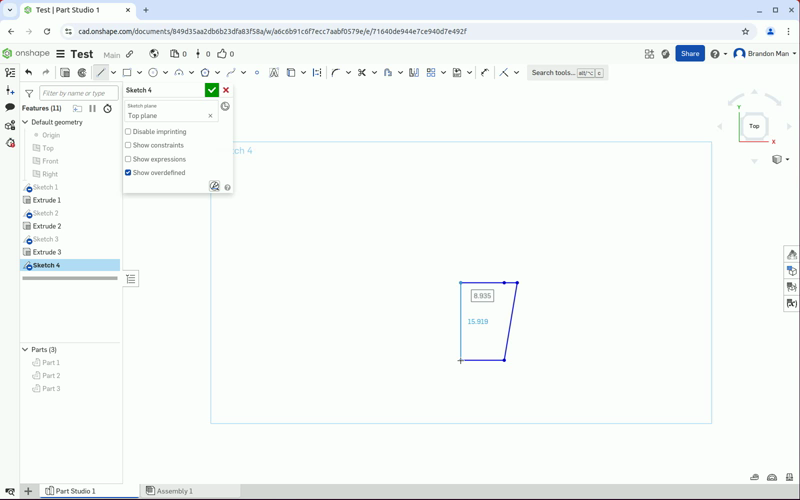
click(460, 360)
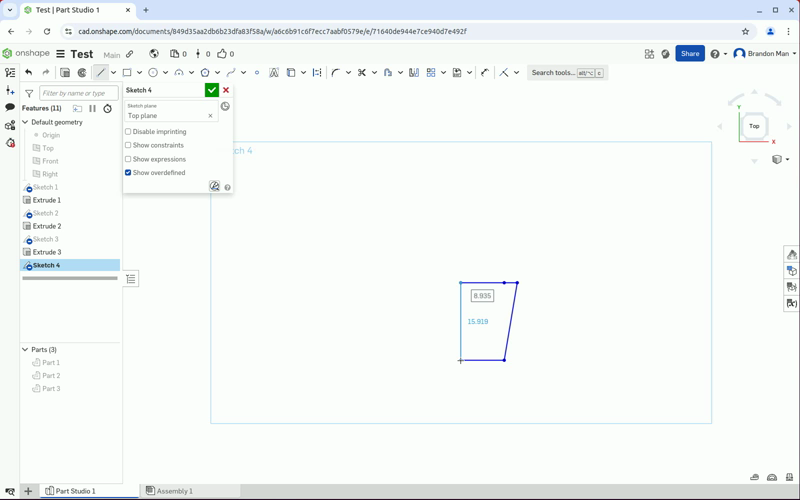
key(esc)
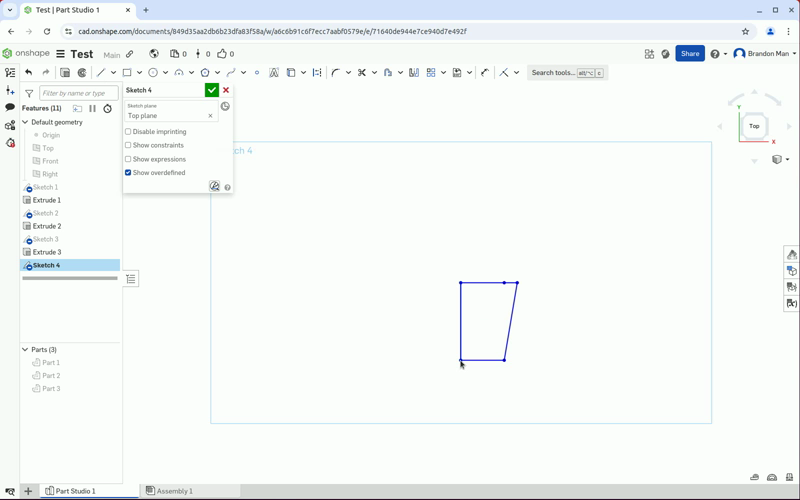
mouse_move(483, 292)
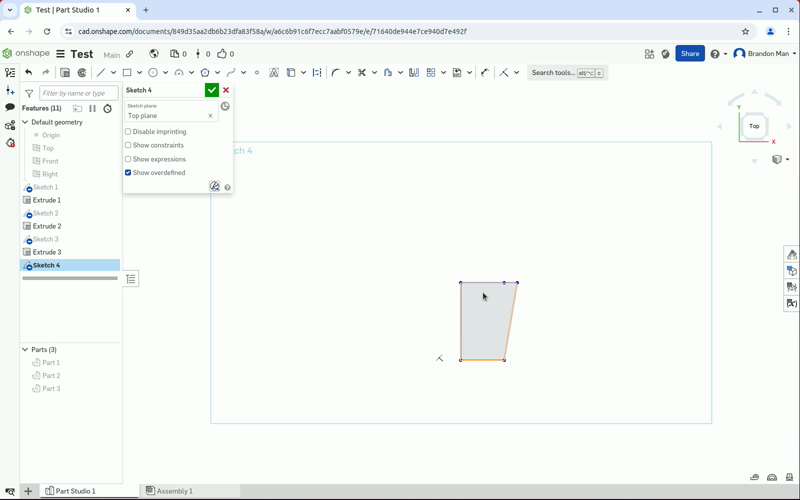
click(483, 292)
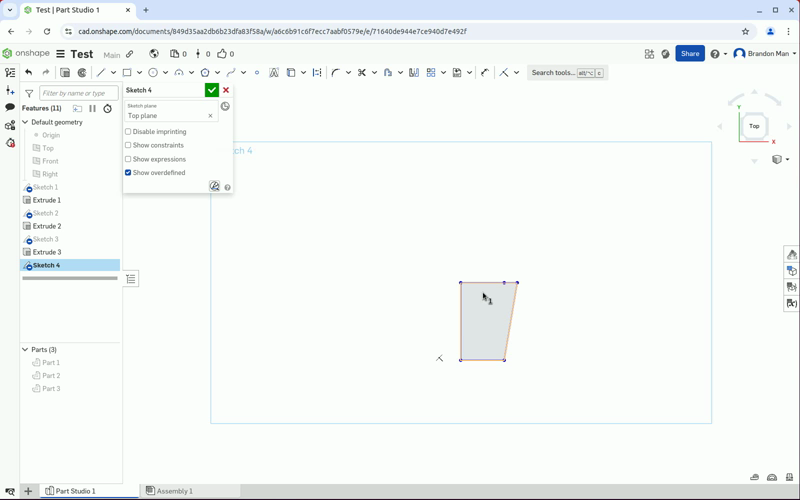
mouse_move(73, 352)
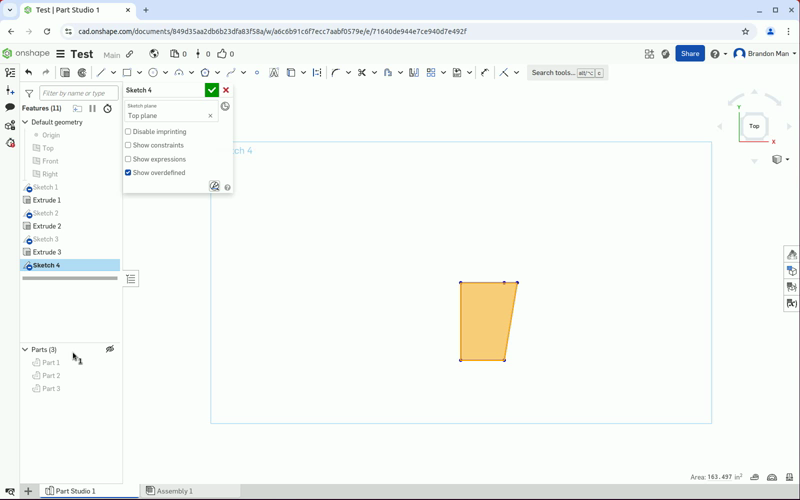
key(shift+y)
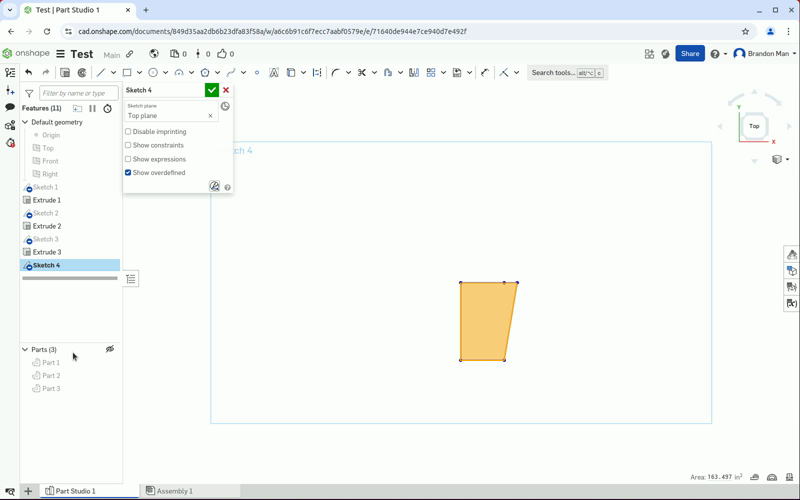
key(shift+e)
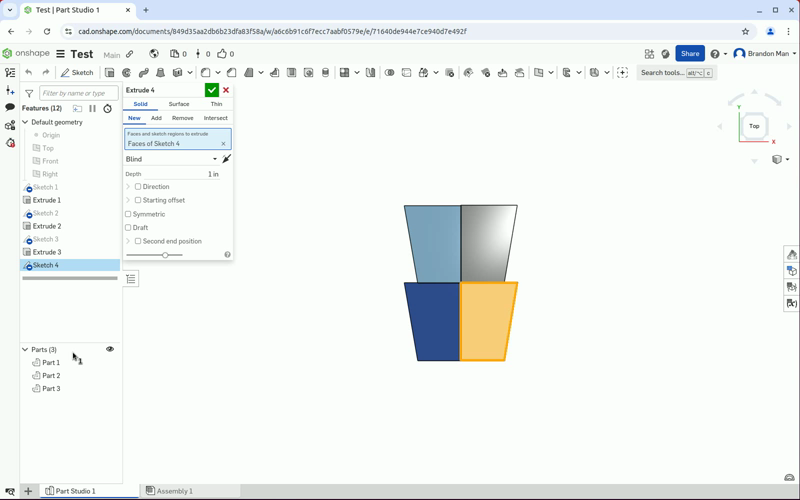
mouse_move(143, 106)
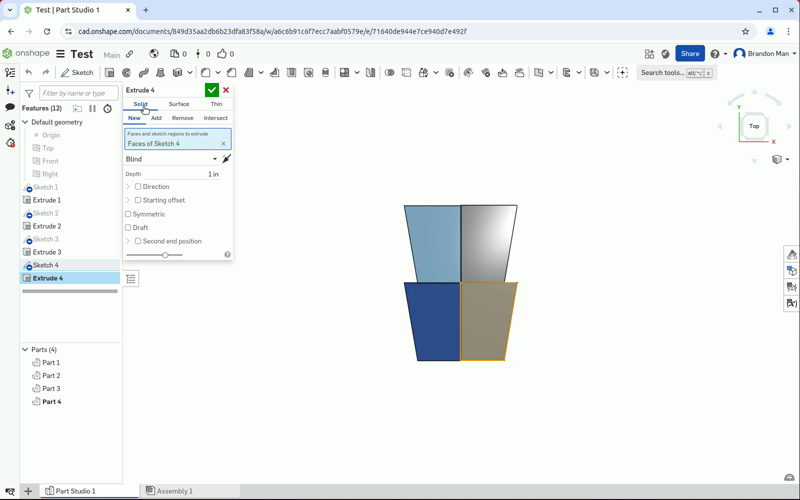
click(143, 106)
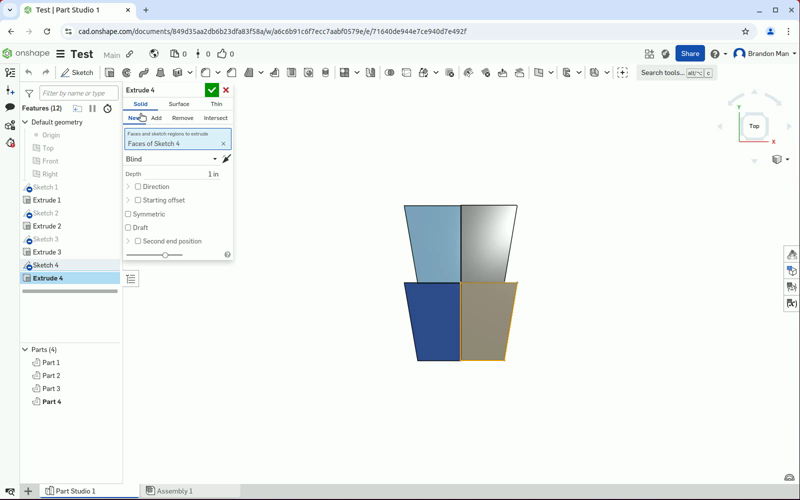
mouse_move(137, 120)
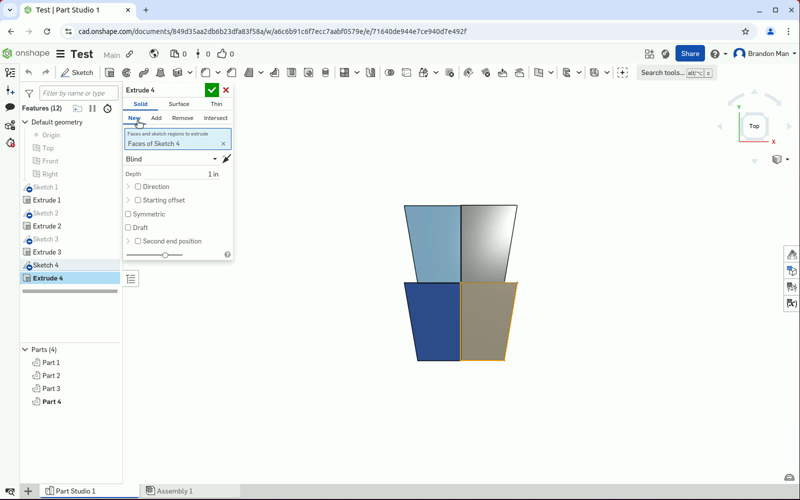
click(137, 120)
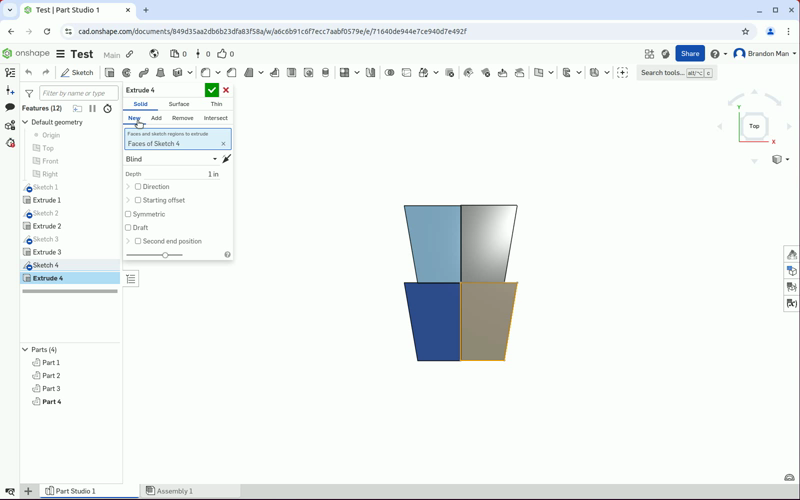
key(tab, 4)
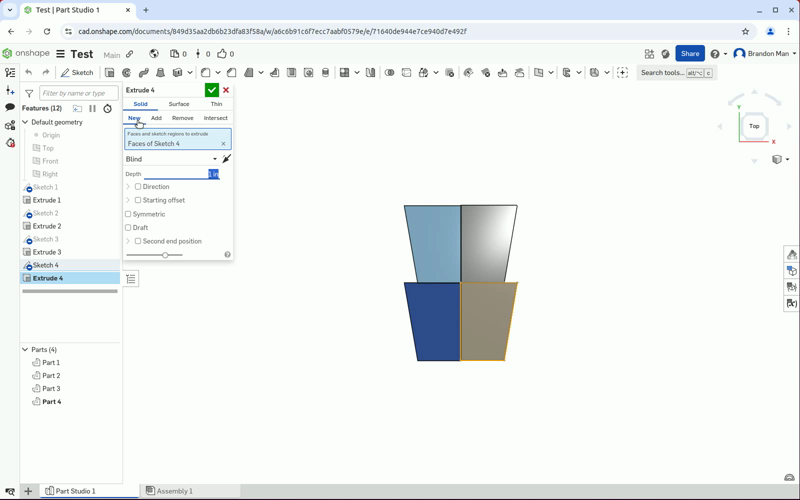
text(23.108)
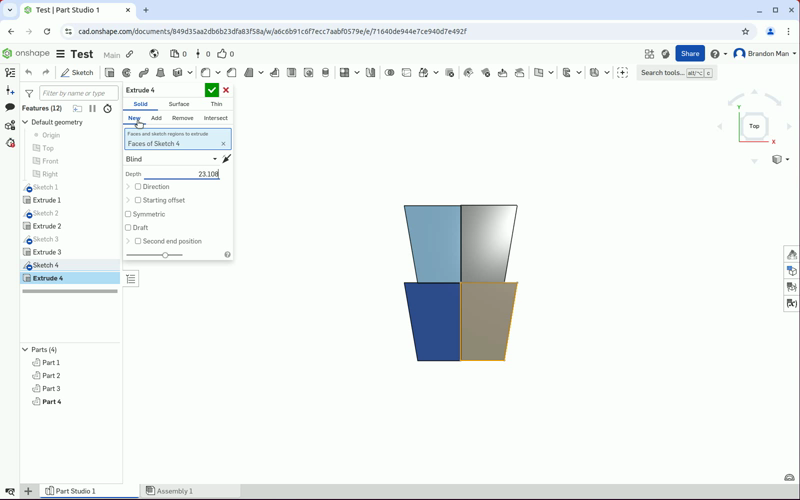
key(enter)
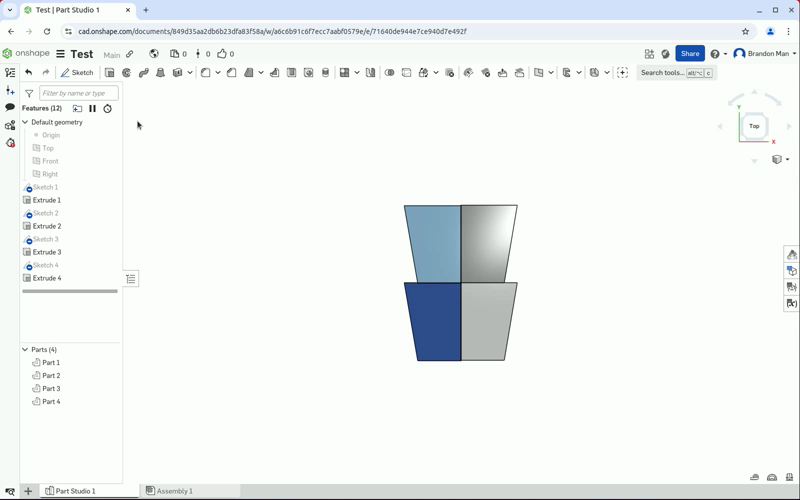
key(shift+h)
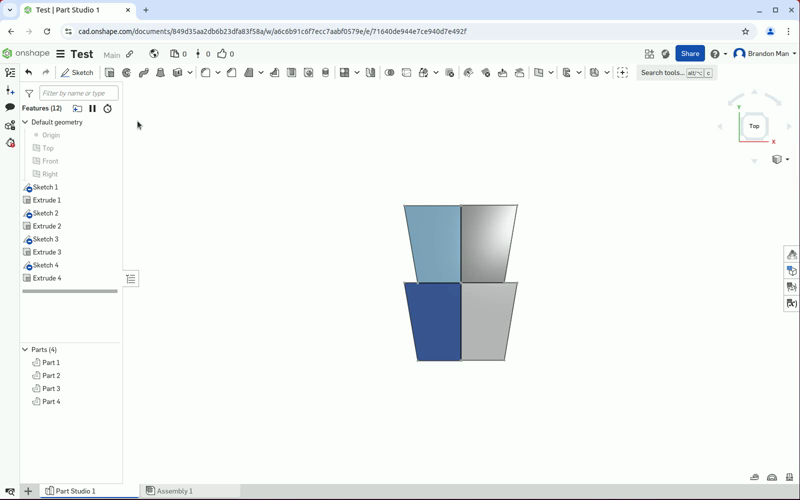
key(shift+h)
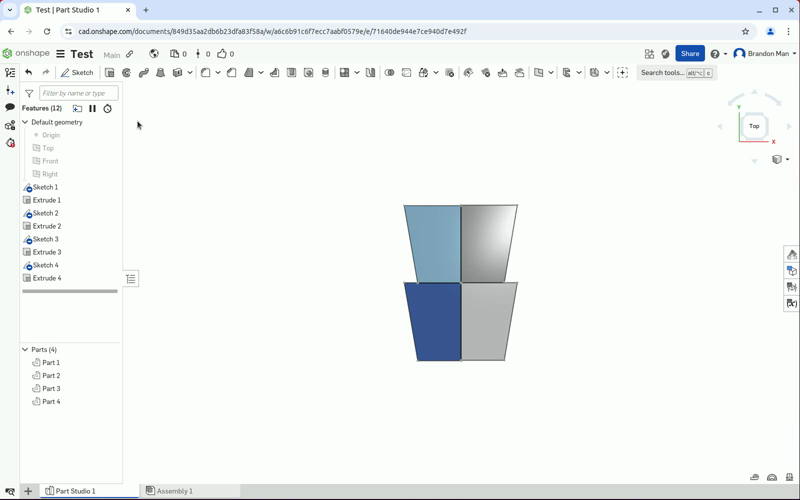
key(shift+7)
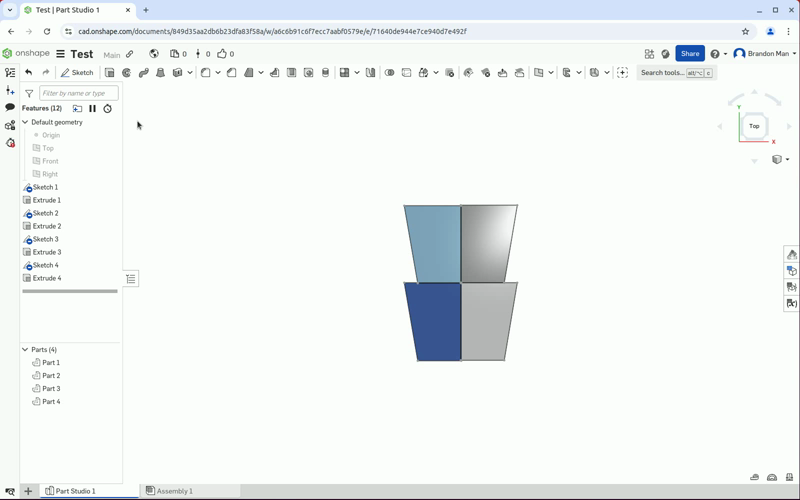
key(up, 3)
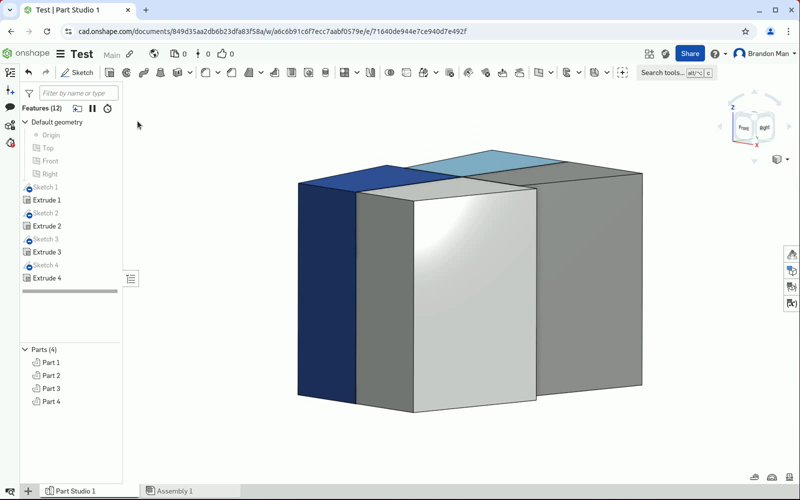
key(left, 3)
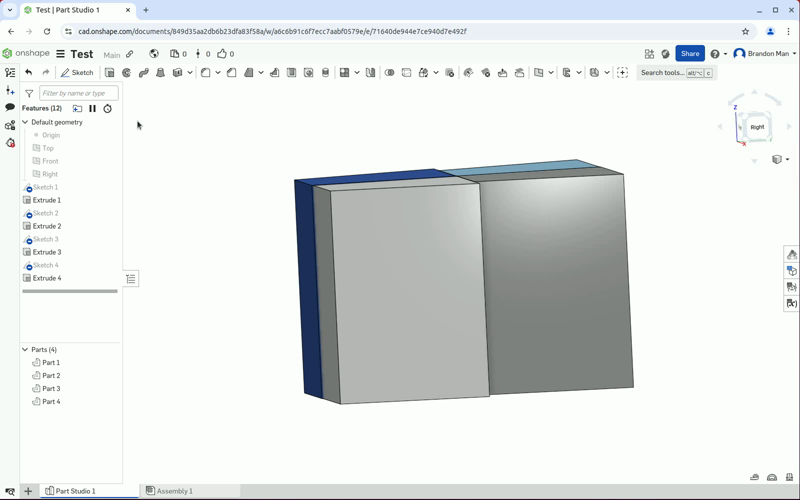
key(right, 3)
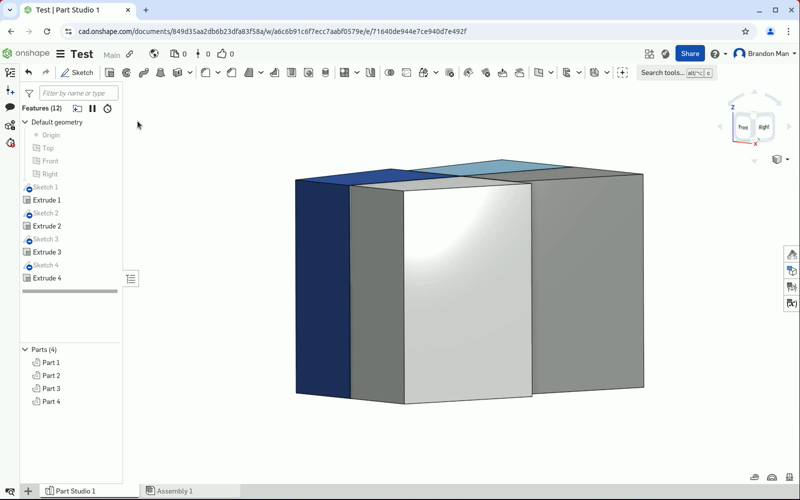
key(down, 3)
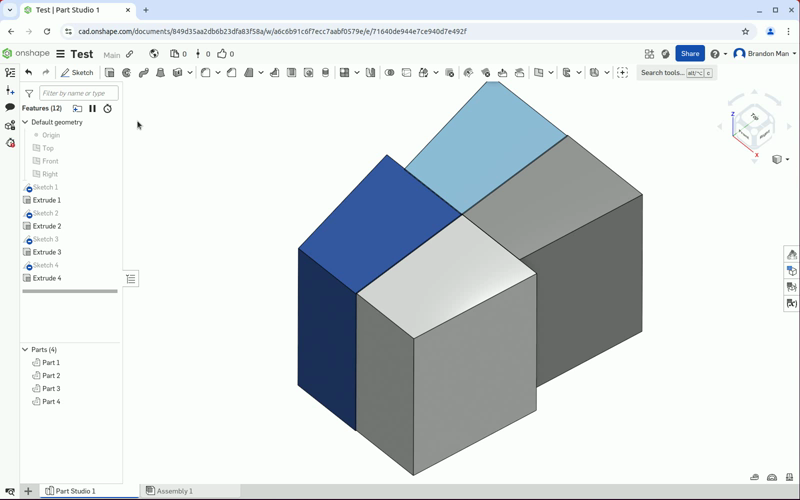
mouse_move(73, 189)
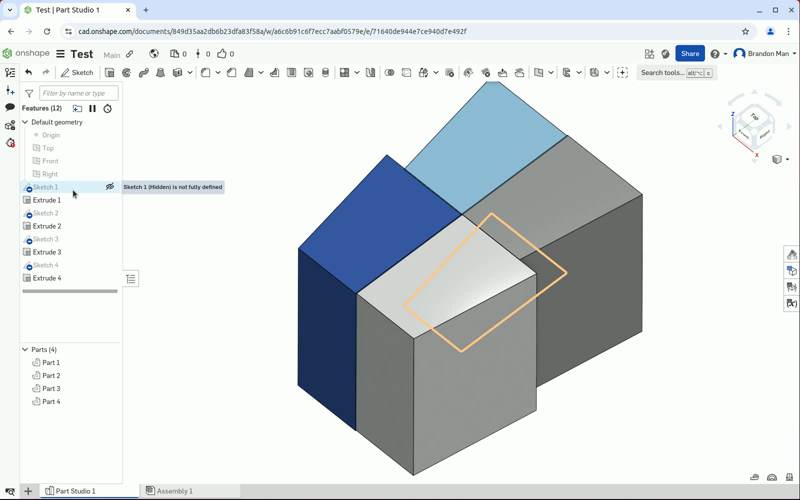
click(73, 189)